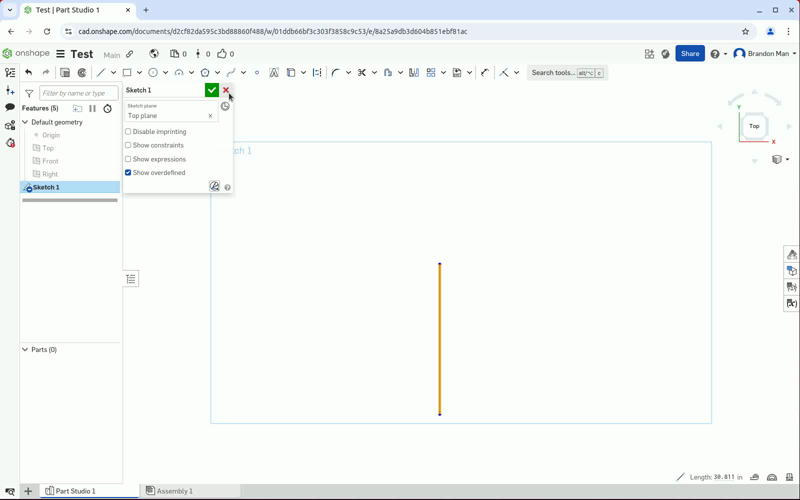
key(shift+h)
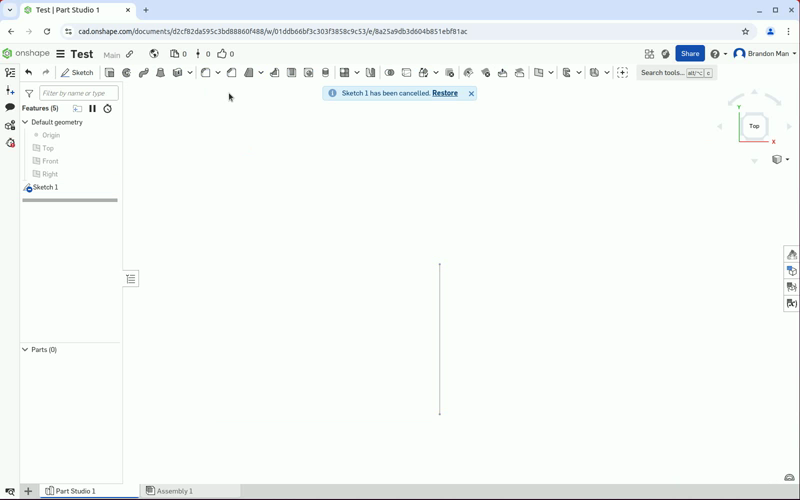
key(shift+s)
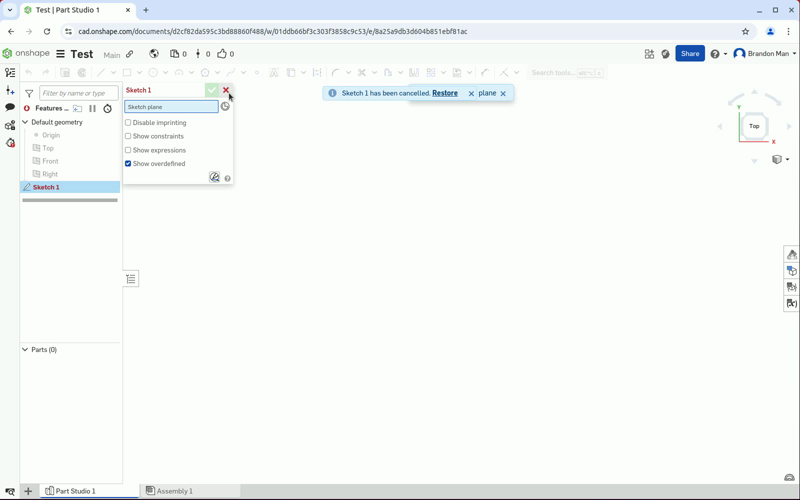
mouse_move(73, 150)
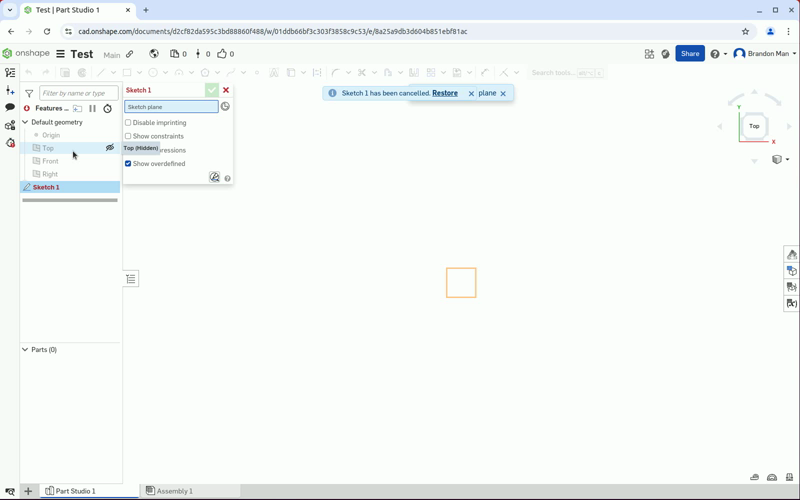
click(73, 150)
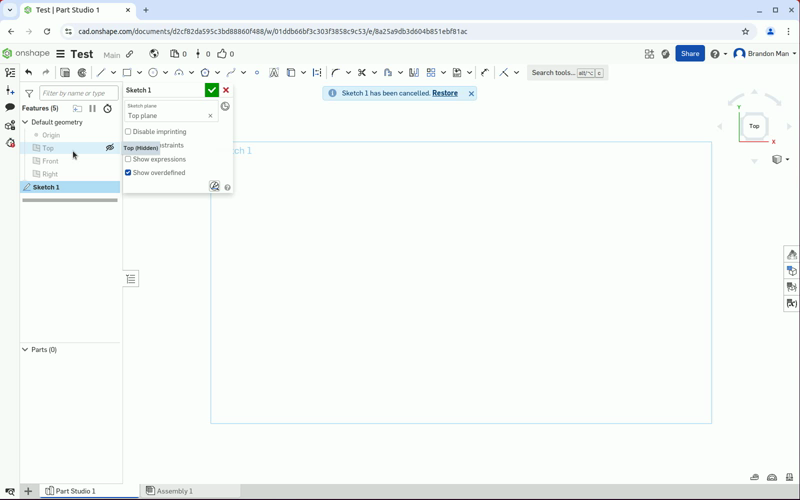
mouse_move(73, 352)
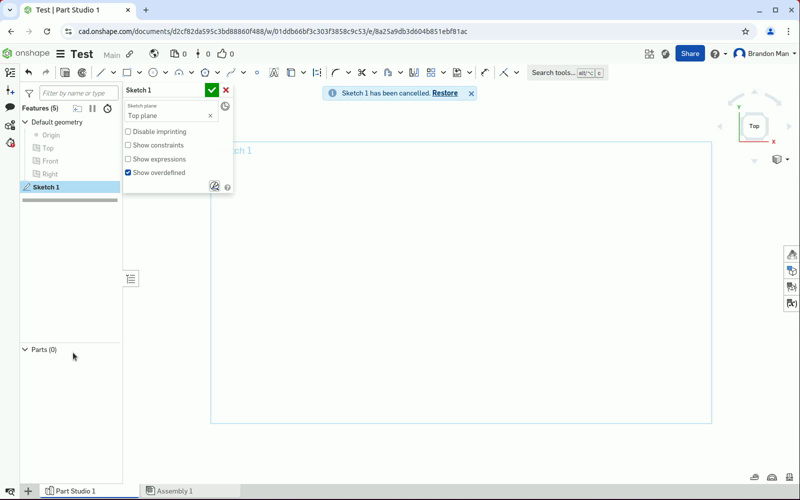
key(y)
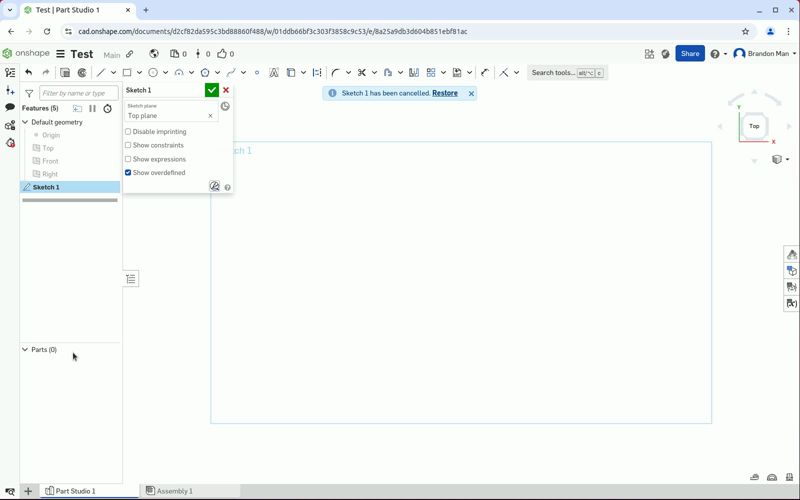
key(a)
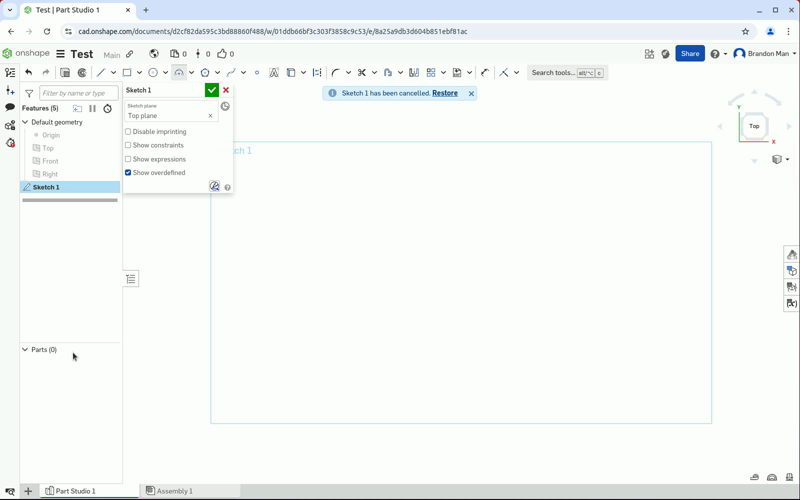
key_down(shift)
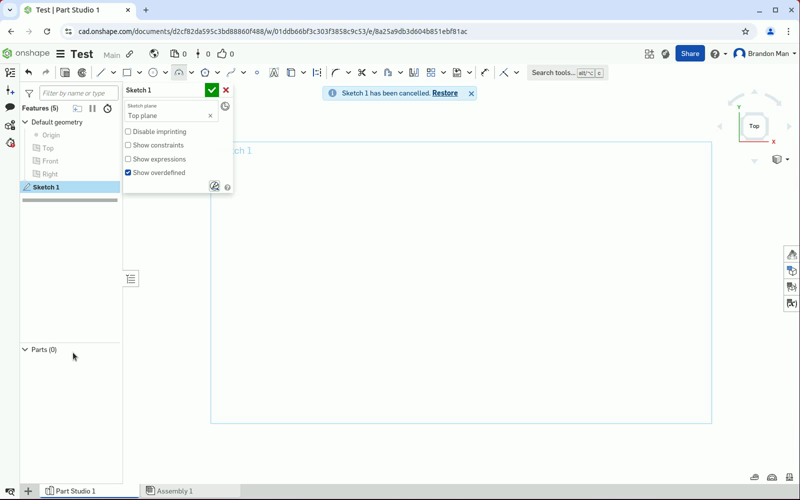
mouse_move(539, 316)
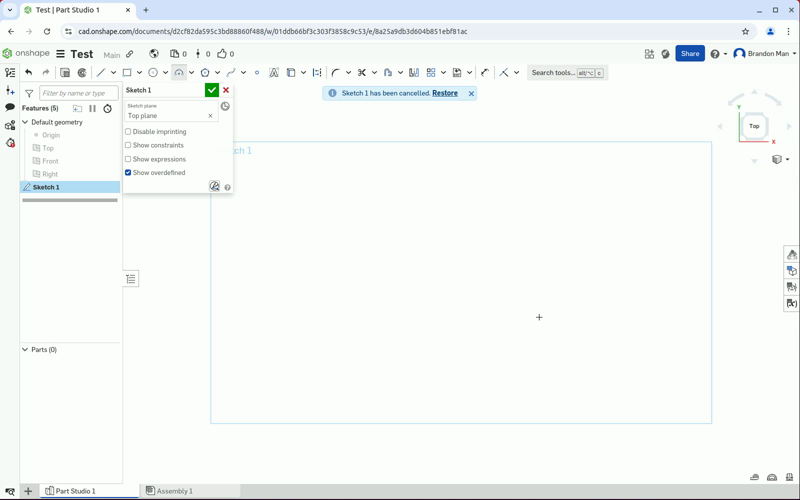
click(539, 316)
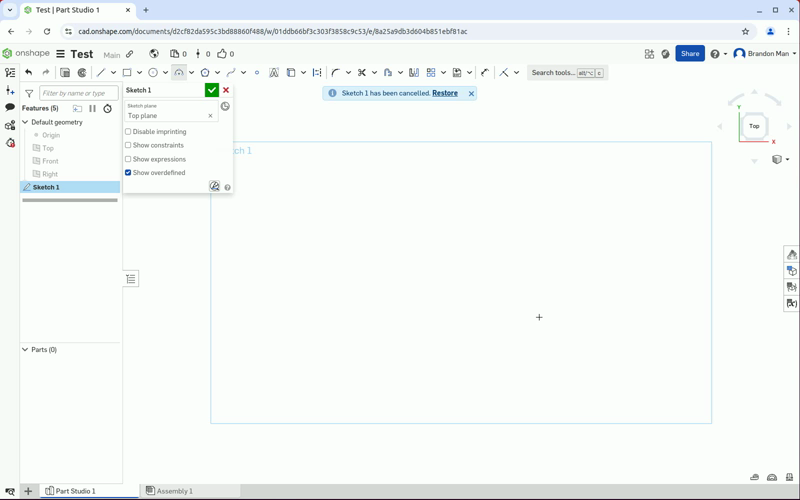
key_up(shift)
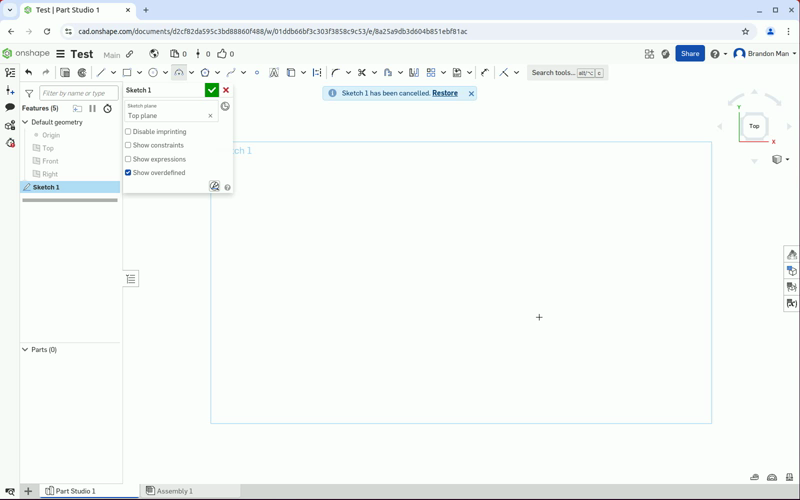
key_down(shift)
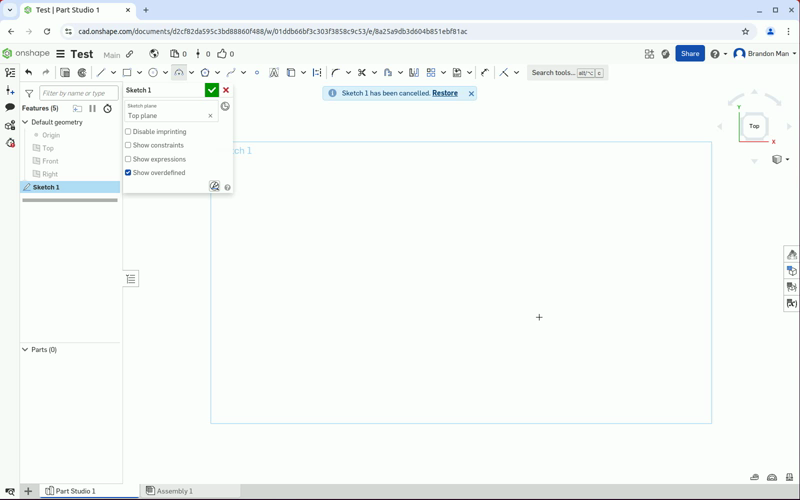
mouse_move(539, 248)
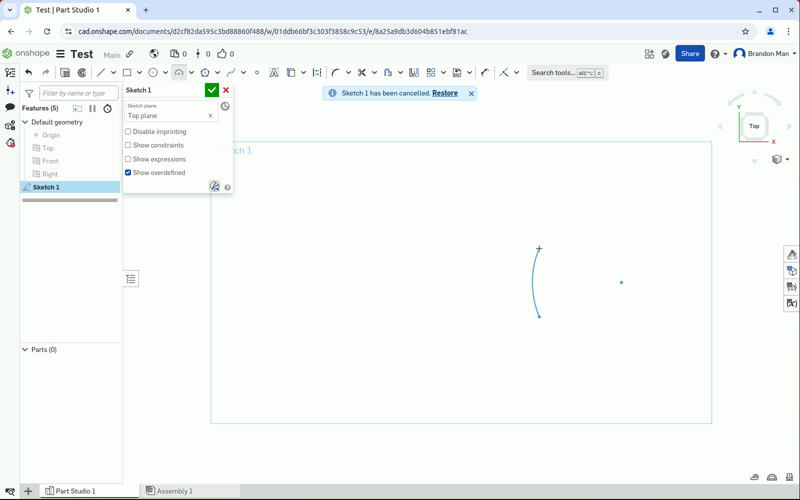
click(539, 248)
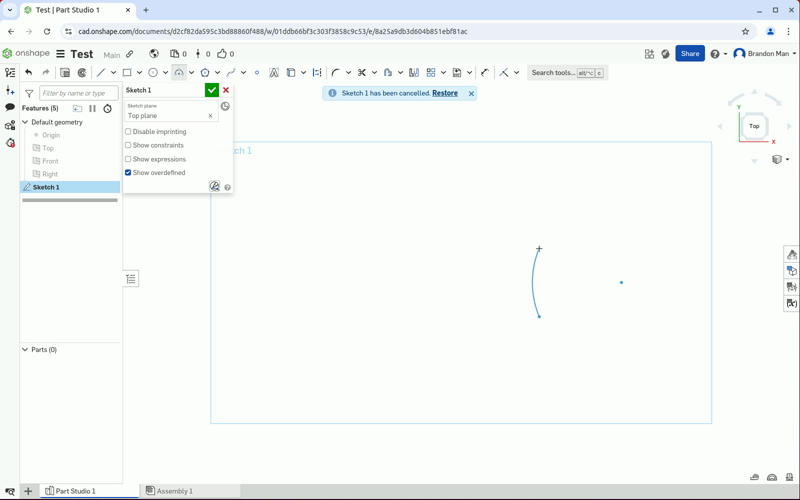
mouse_move(573, 282)
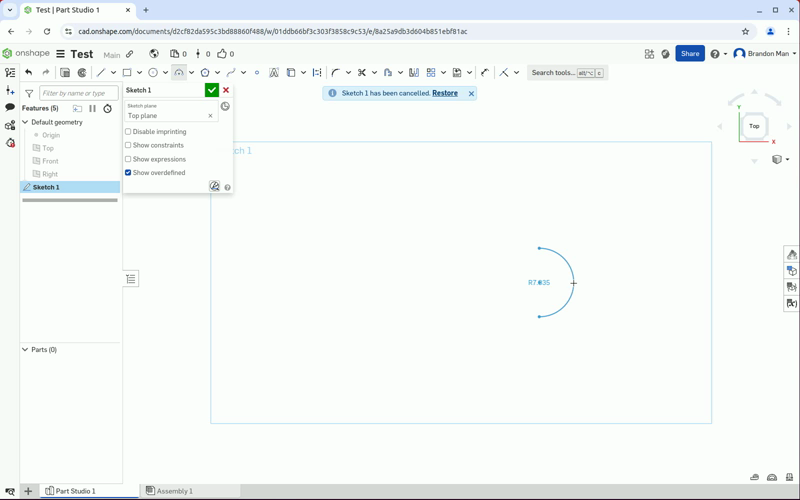
click(573, 282)
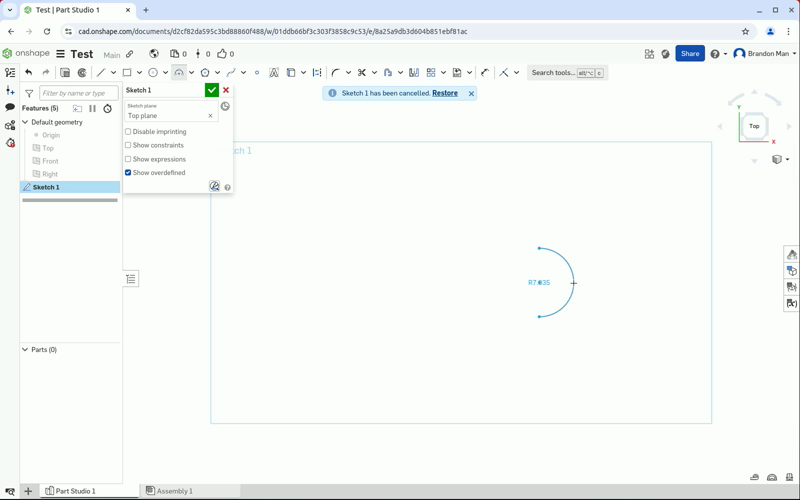
key_up(shift)
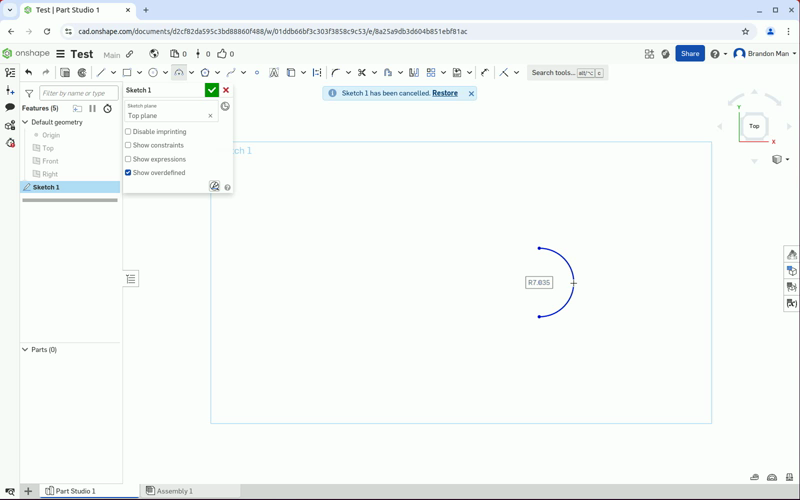
key(esc)
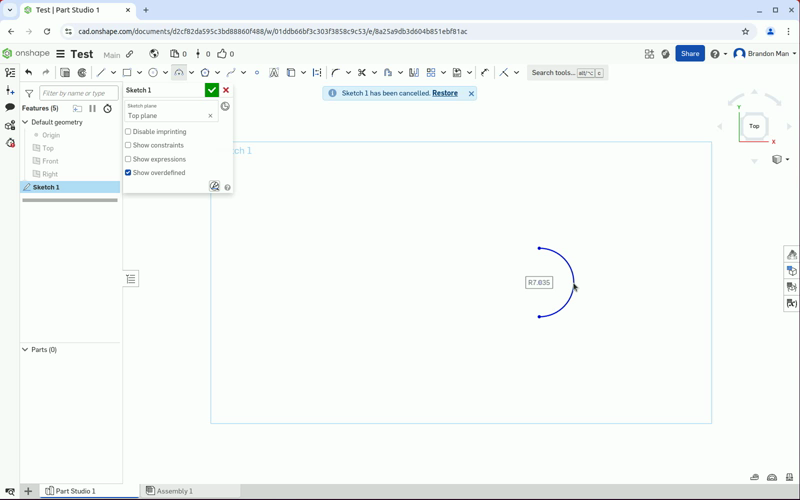
key(l)
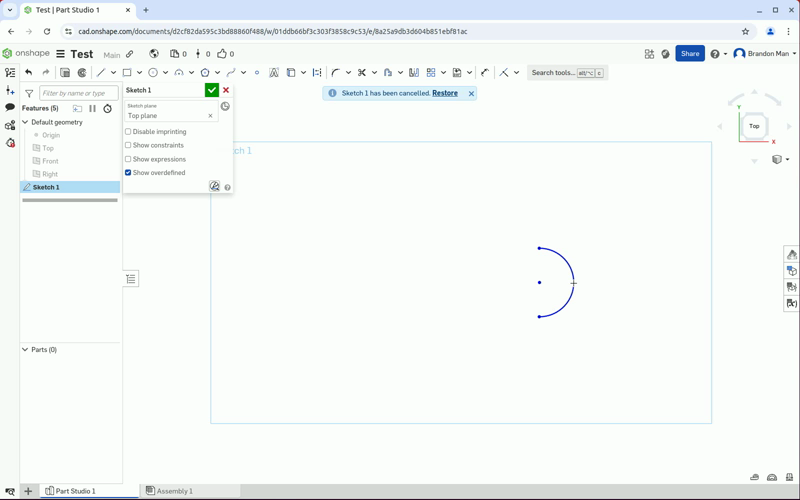
mouse_move(539, 248)
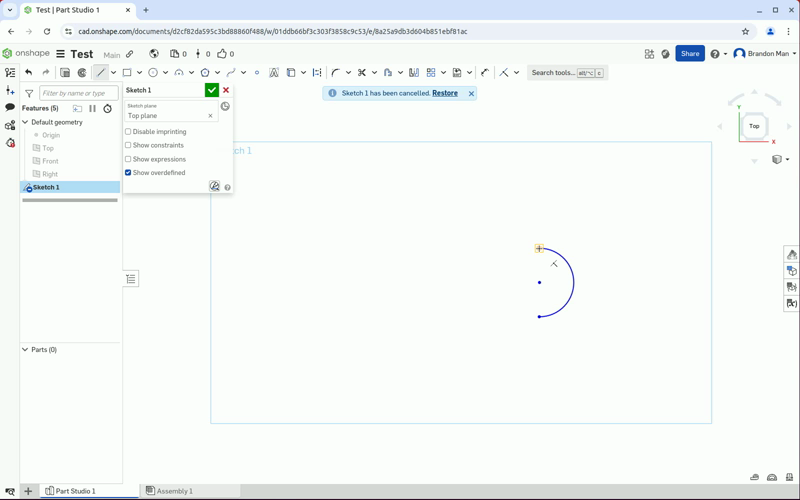
click(539, 248)
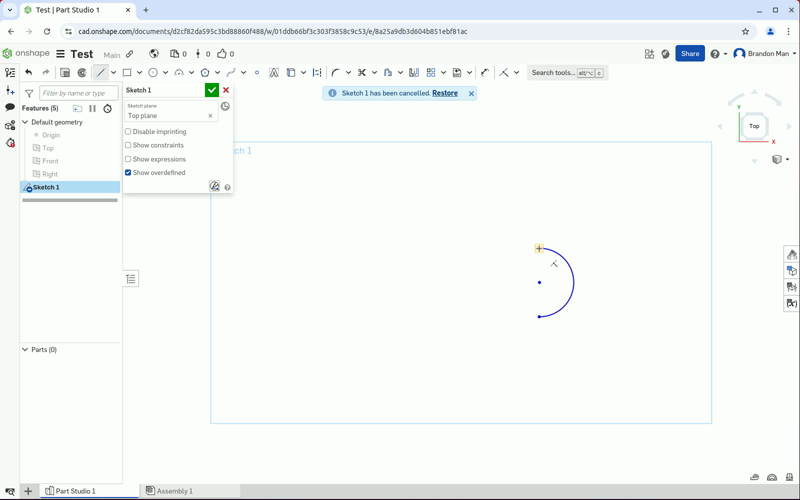
key_down(shift)
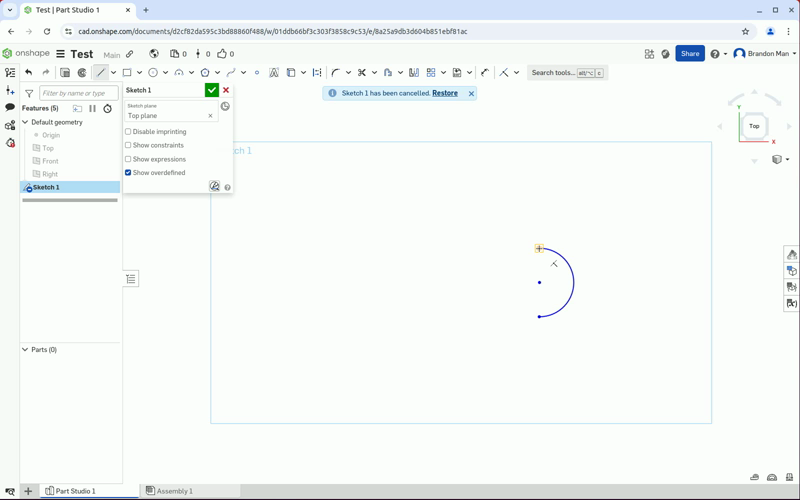
mouse_move(539, 316)
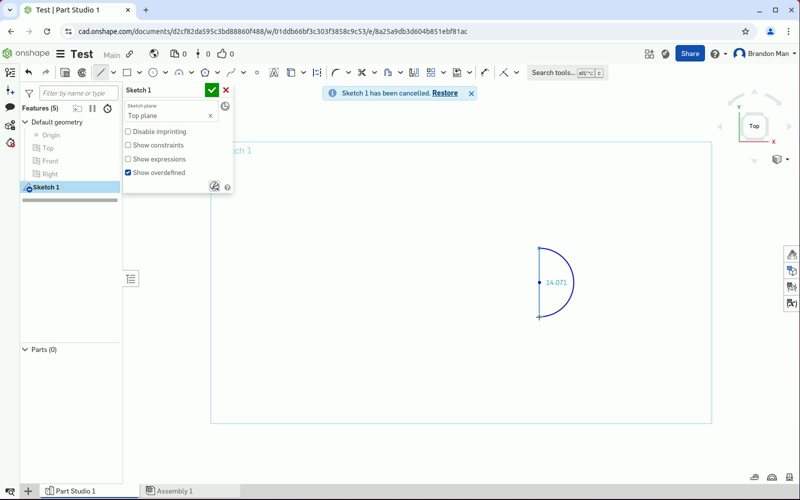
key_up(shift)
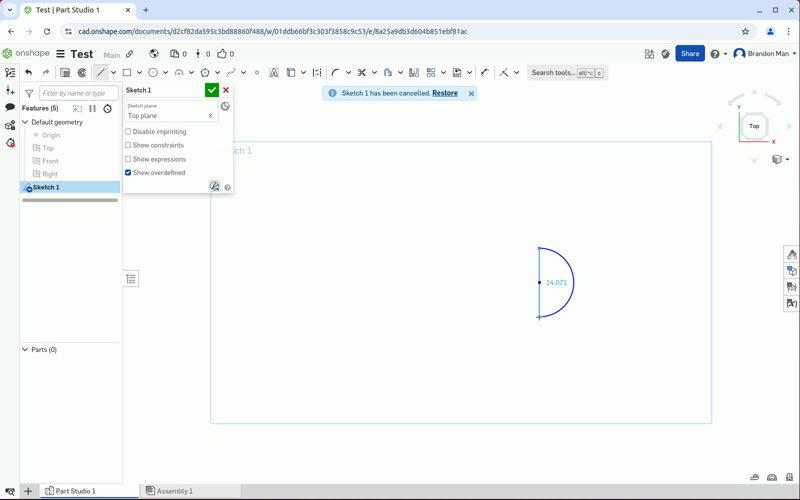
click(539, 316)
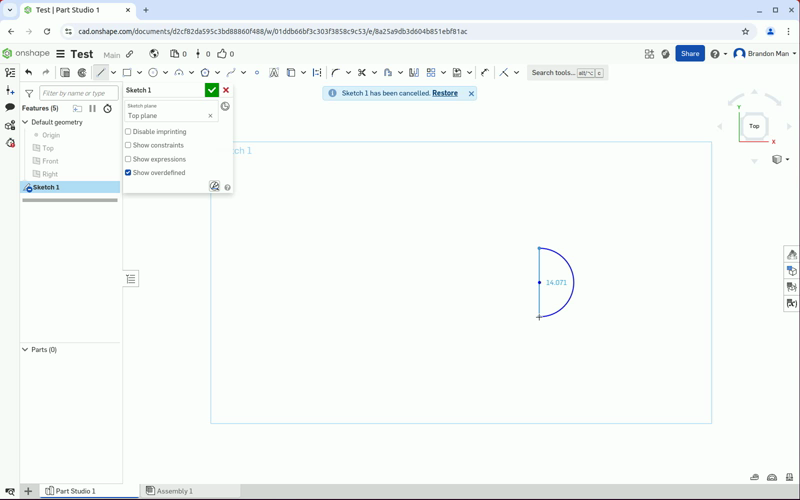
key(esc)
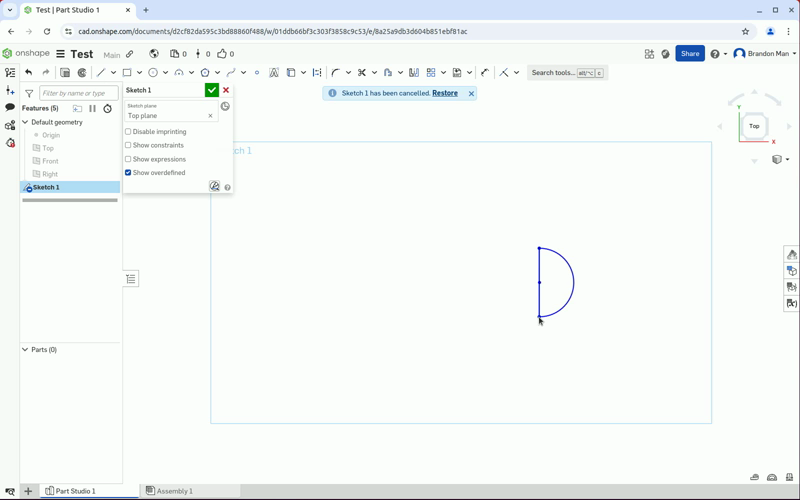
mouse_move(557, 261)
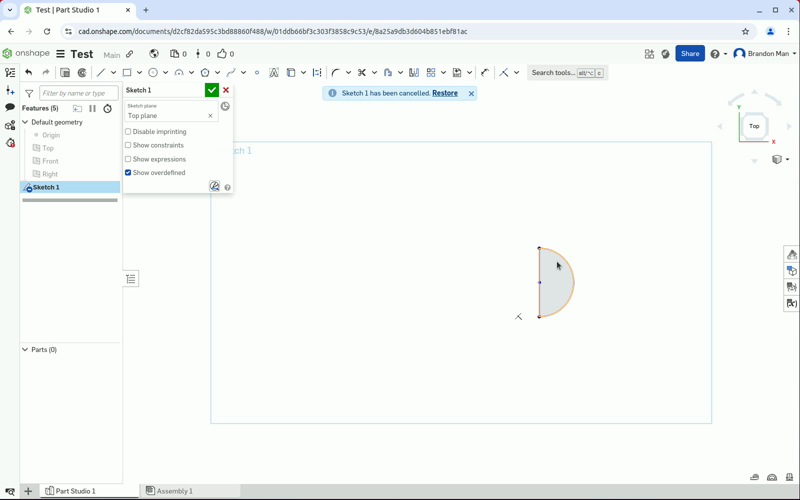
click(557, 261)
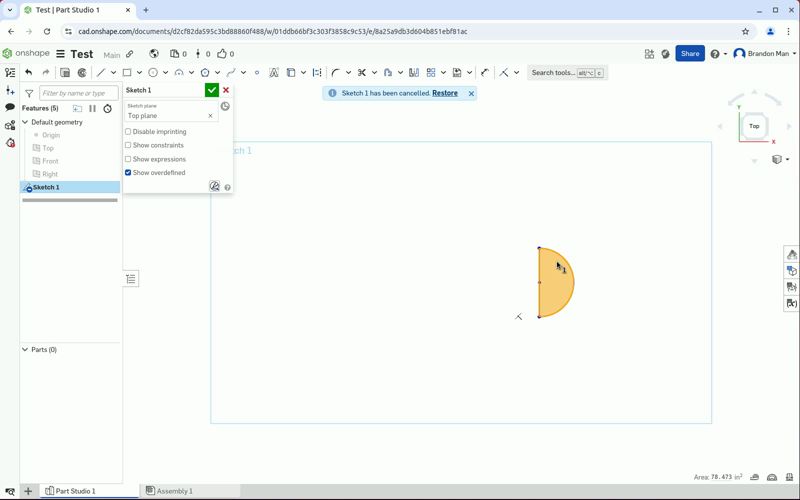
mouse_move(73, 352)
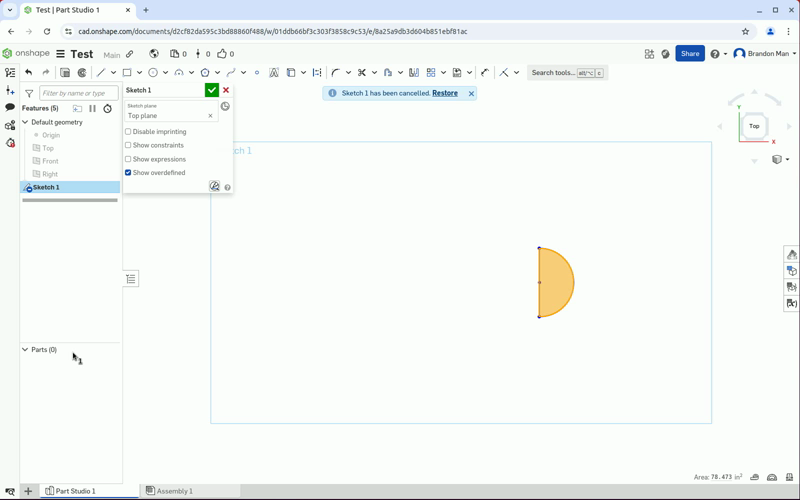
key(shift+y)
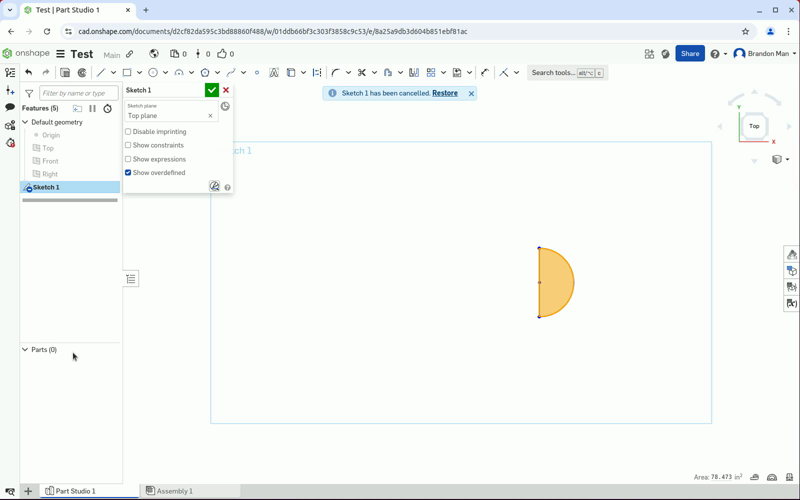
key(shift+e)
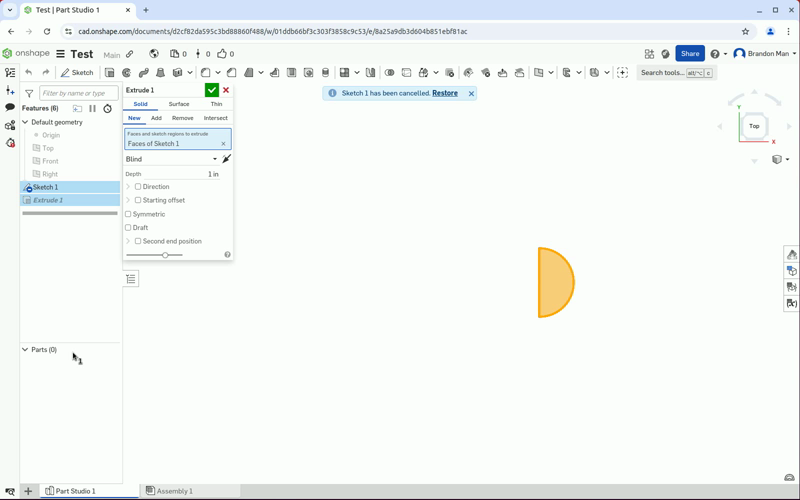
mouse_move(143, 106)
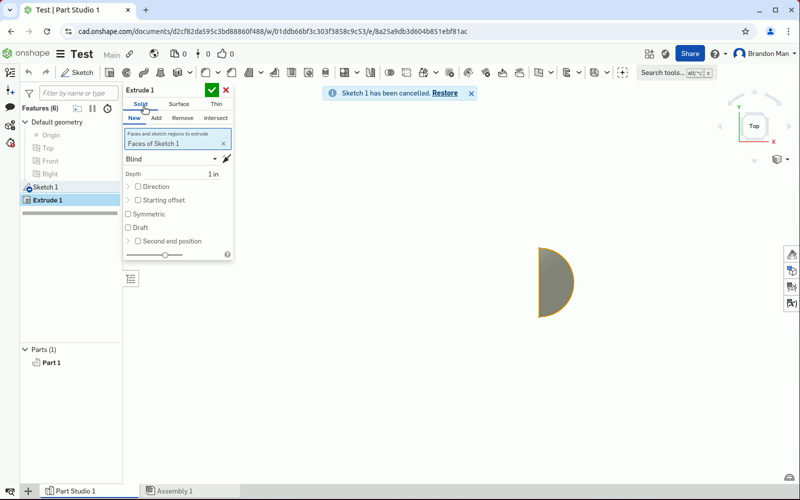
click(143, 106)
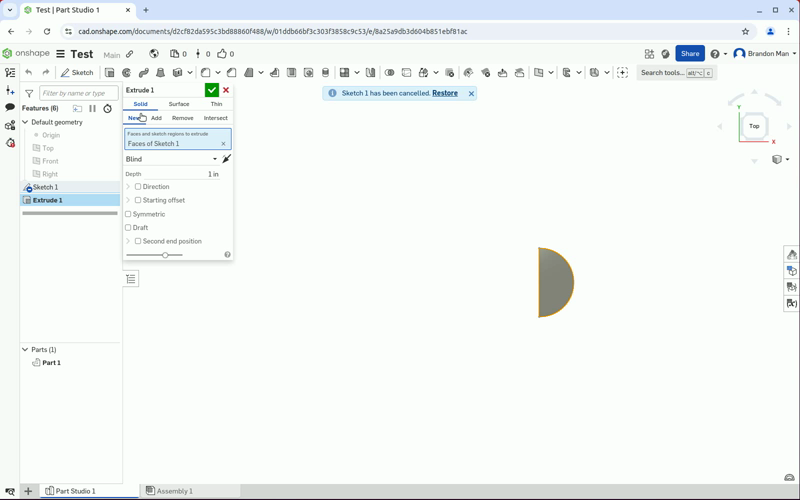
mouse_move(137, 120)
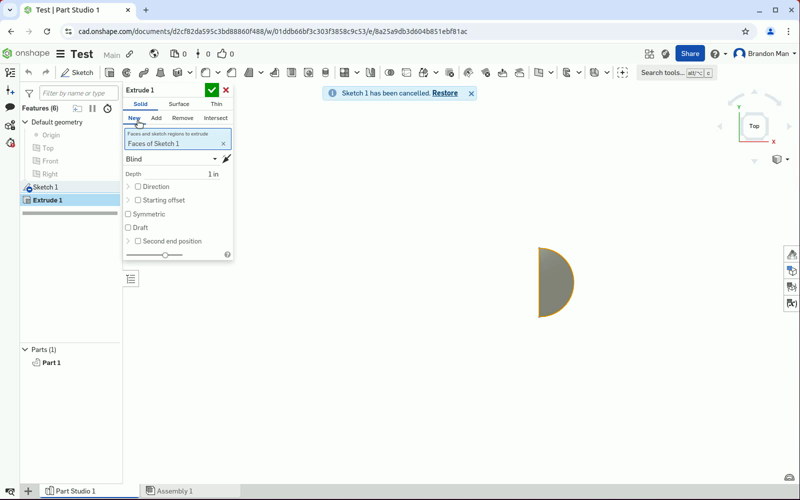
click(137, 120)
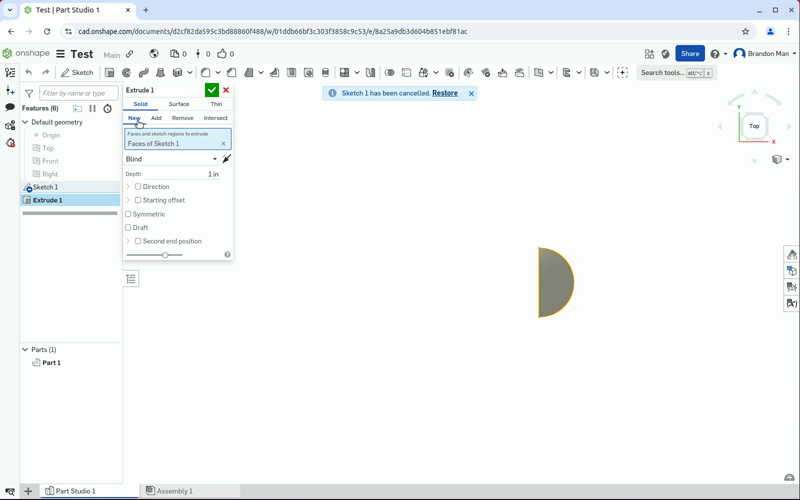
key(tab, 4)
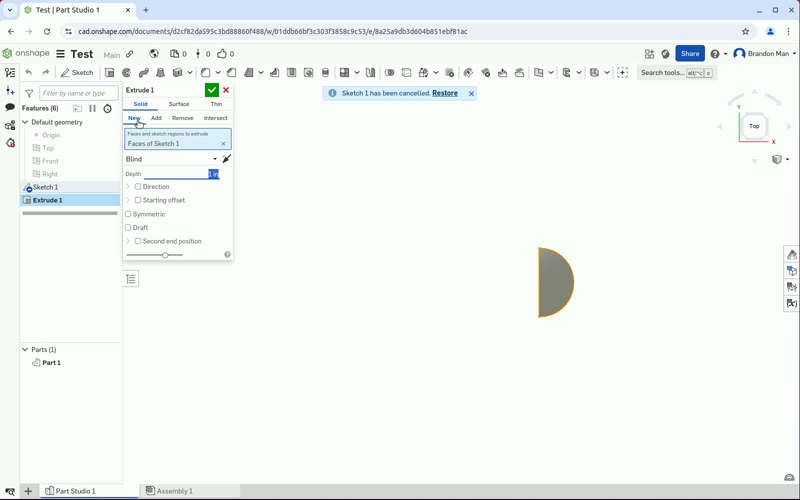
text(-0.963)
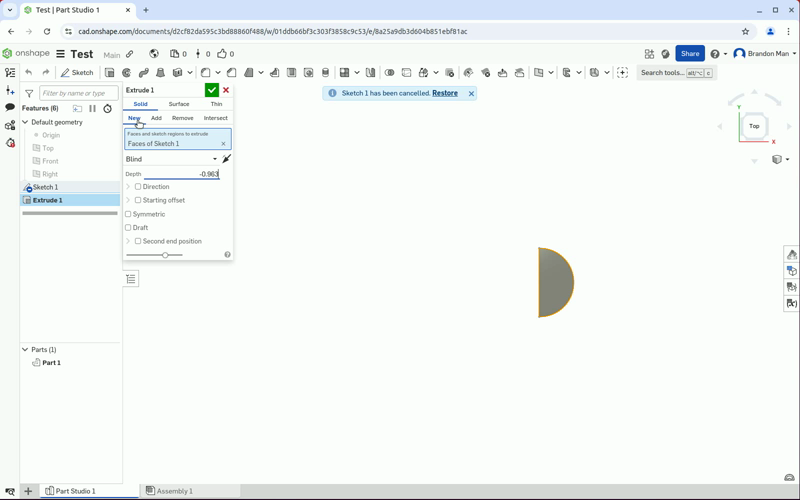
key(enter)
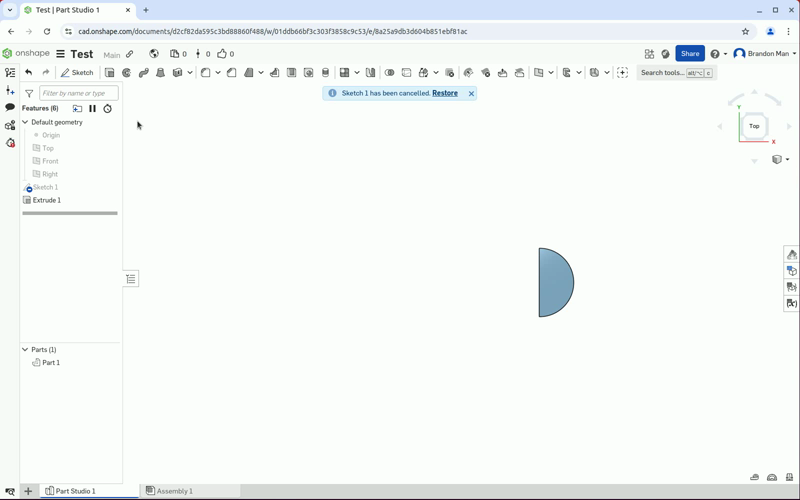
key(shift+h)
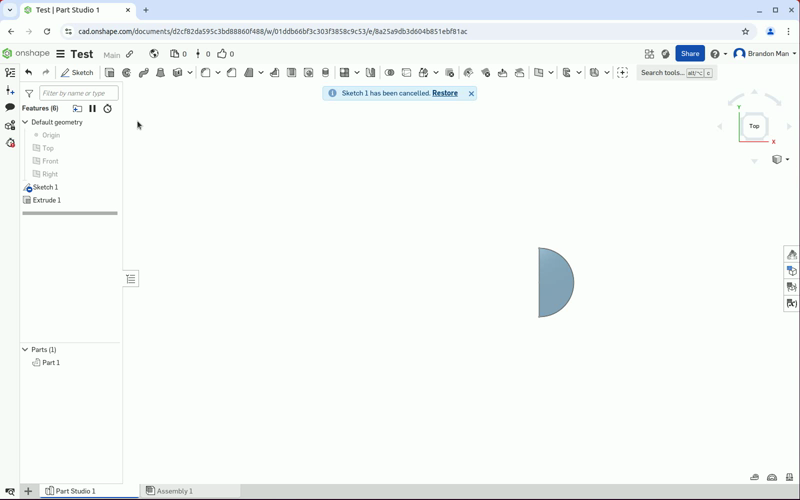
key(shift+h)
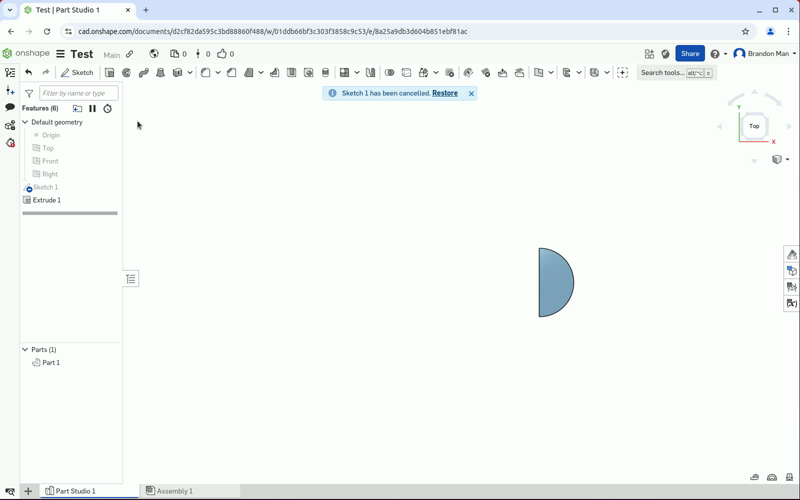
mouse_move(73, 189)
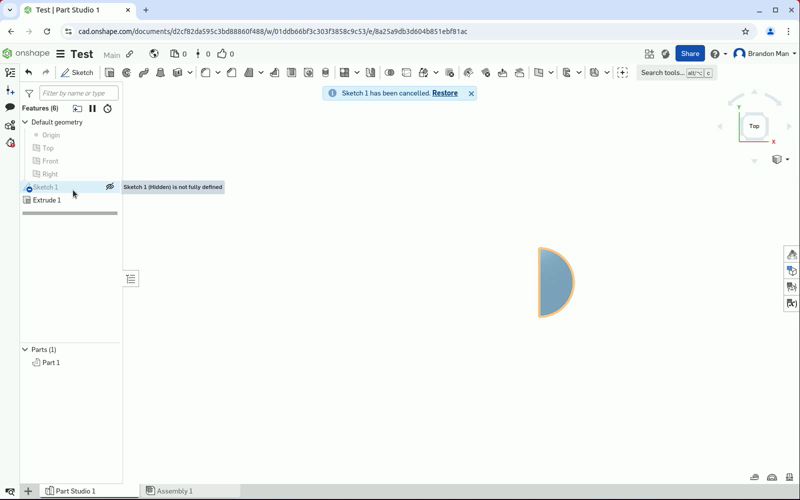
click(73, 189)
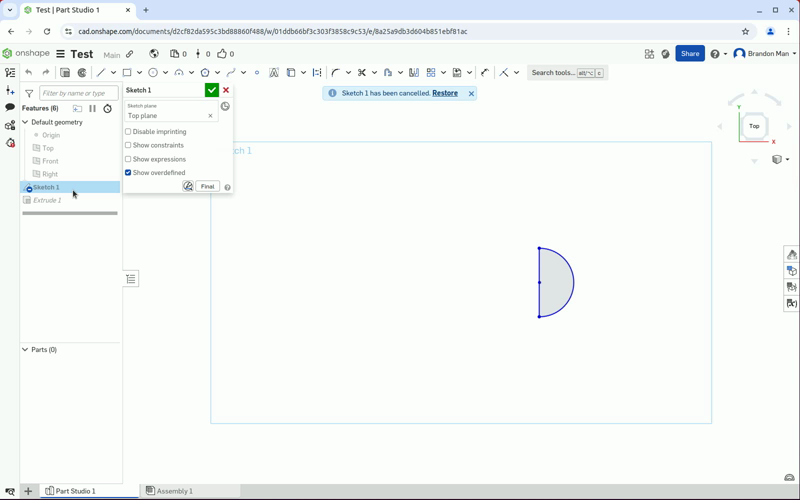
mouse_move(229, 92)
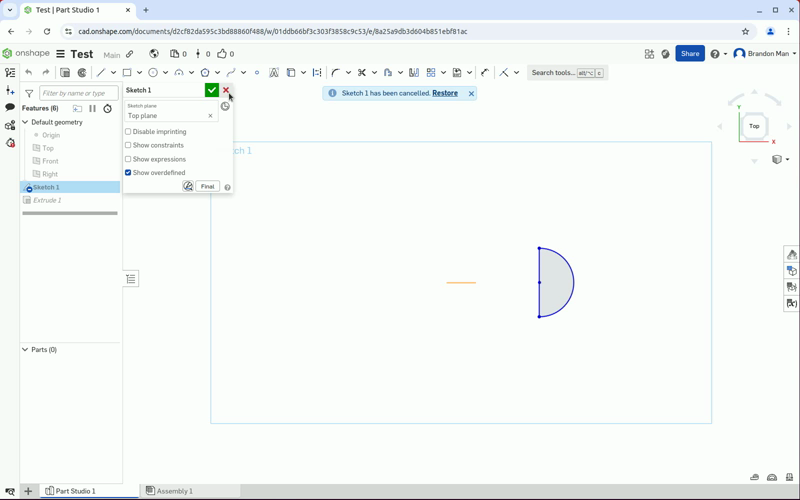
click(229, 92)
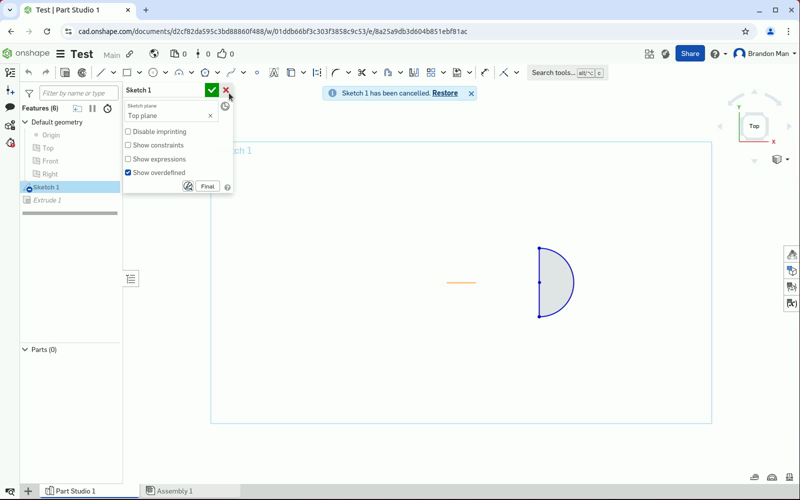
key(shift+s)
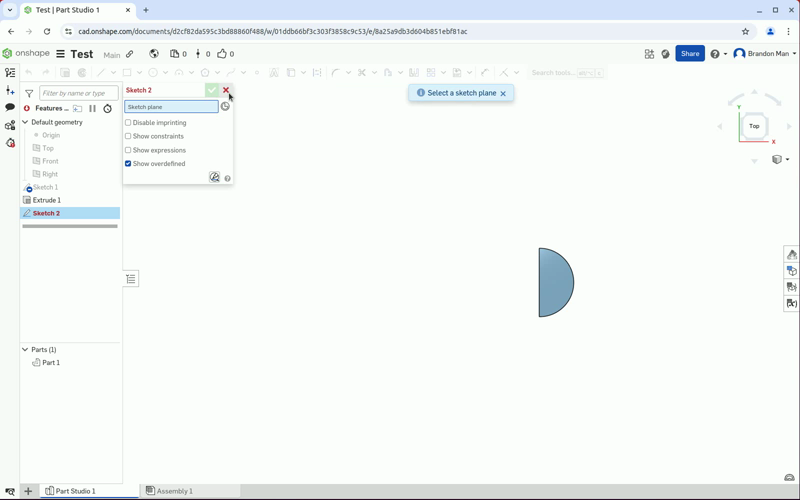
mouse_move(73, 150)
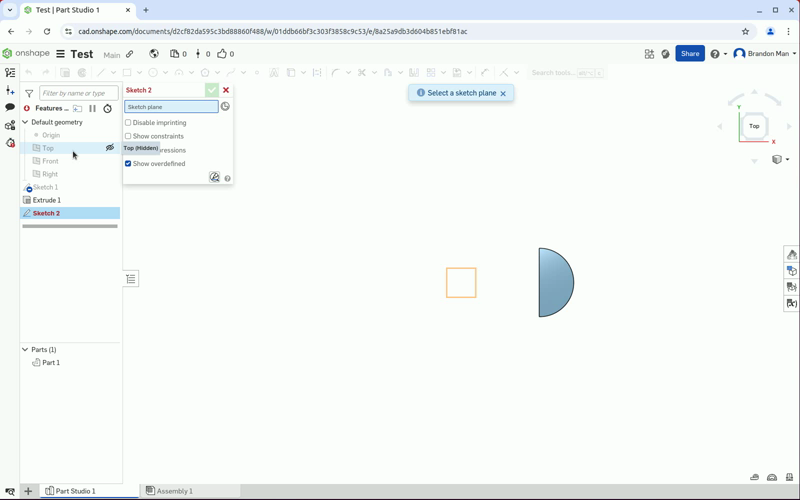
click(73, 150)
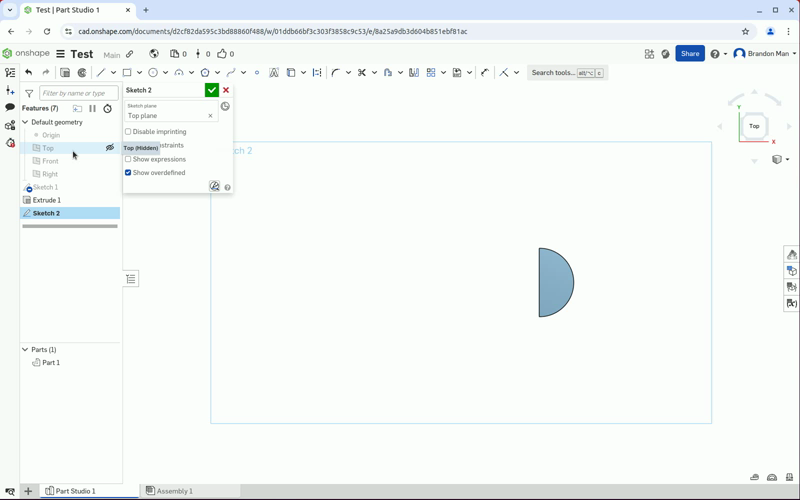
mouse_move(73, 352)
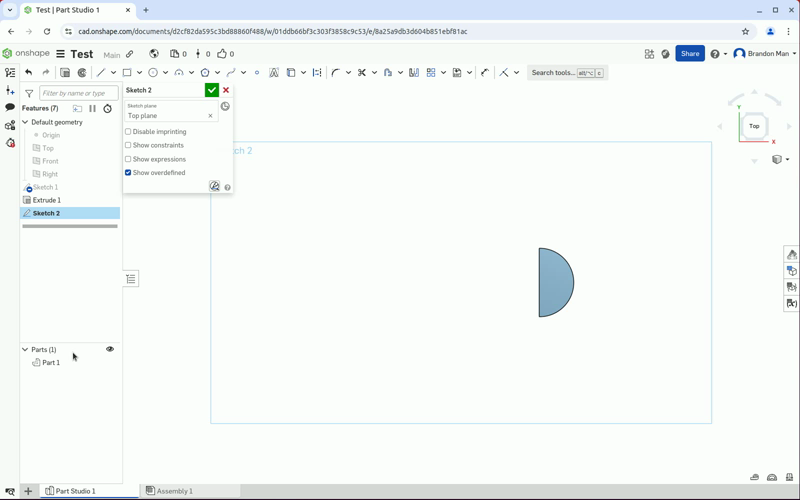
key(y)
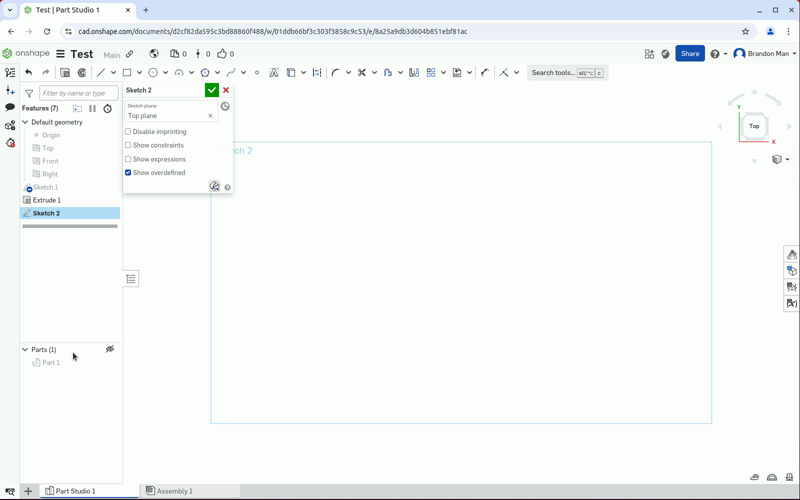
key(l)
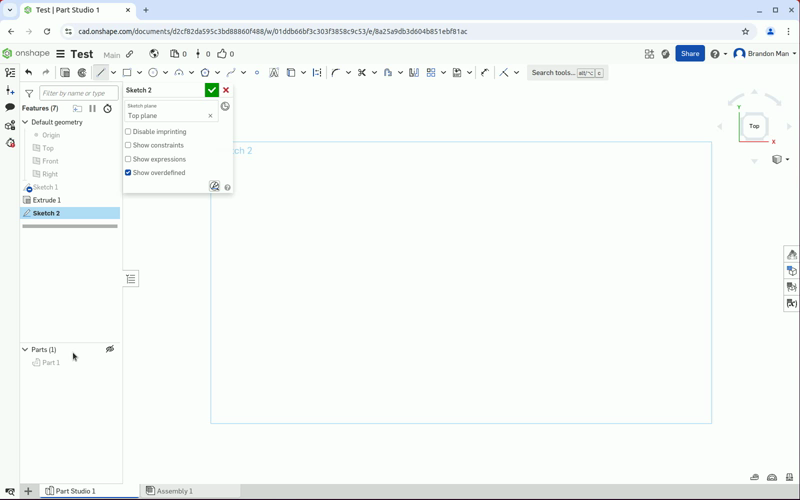
key_down(shift)
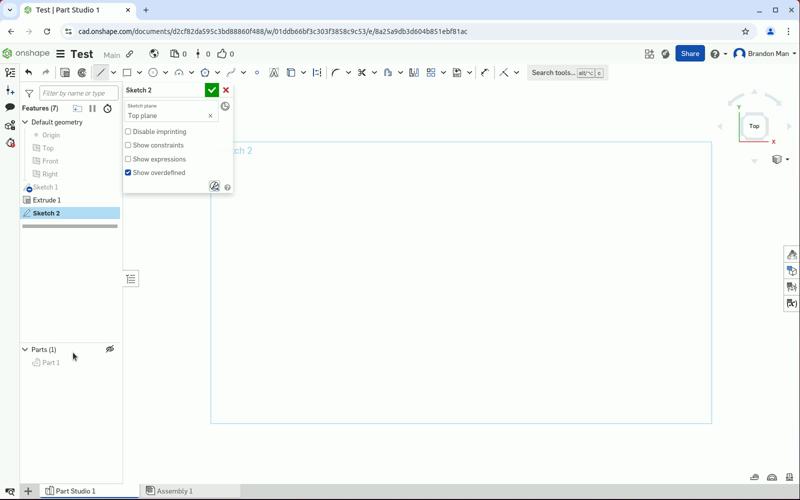
mouse_move(382, 316)
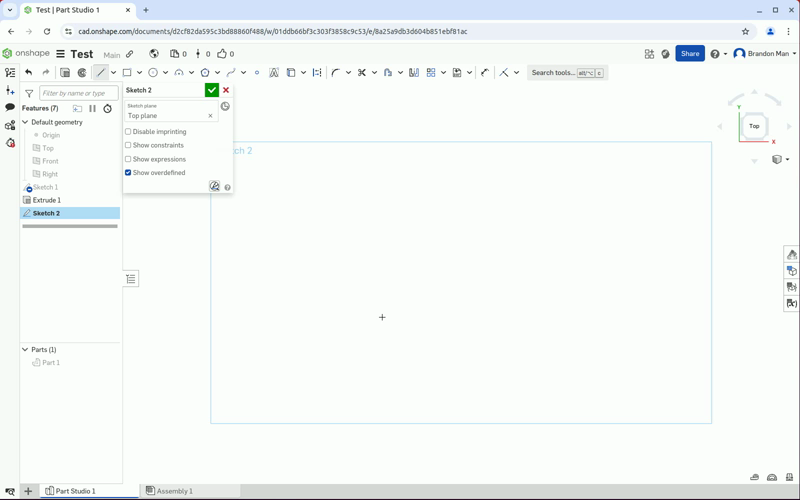
click(382, 316)
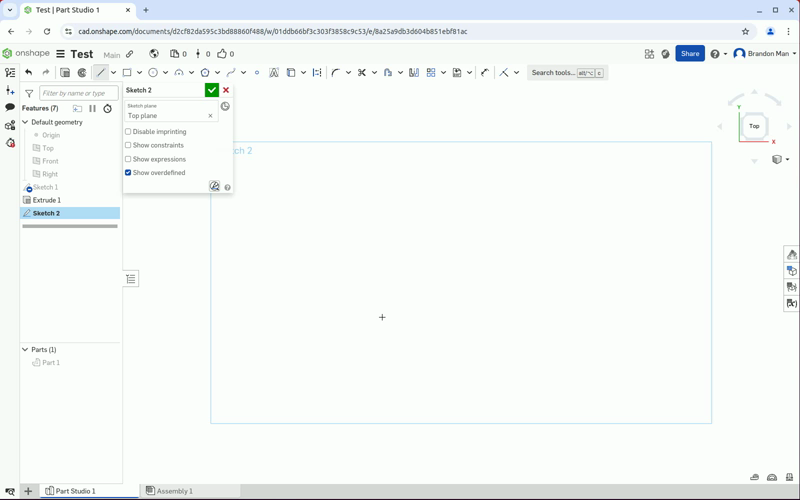
key_up(shift)
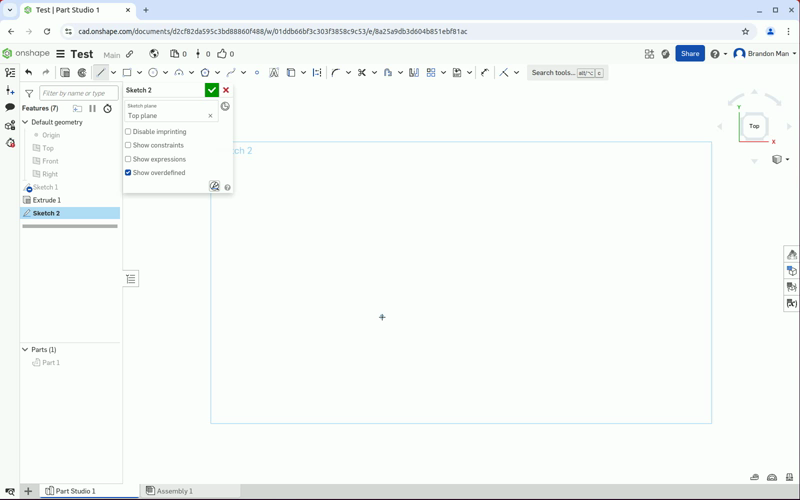
key_down(shift)
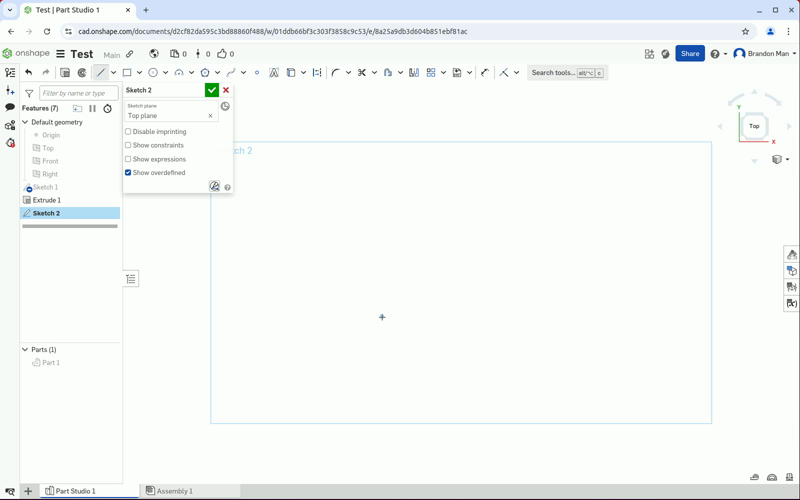
mouse_move(382, 248)
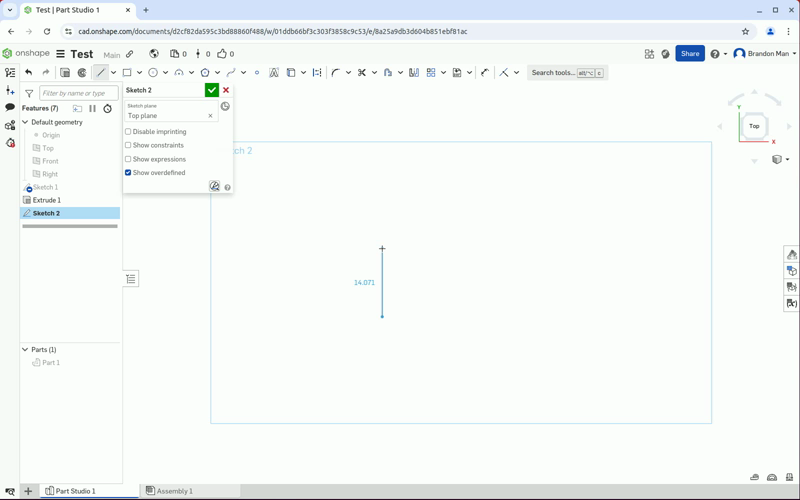
click(382, 248)
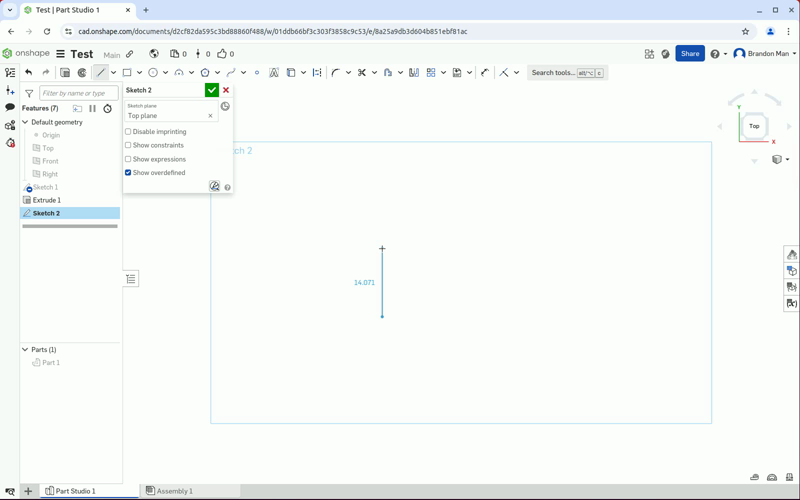
key_up(shift)
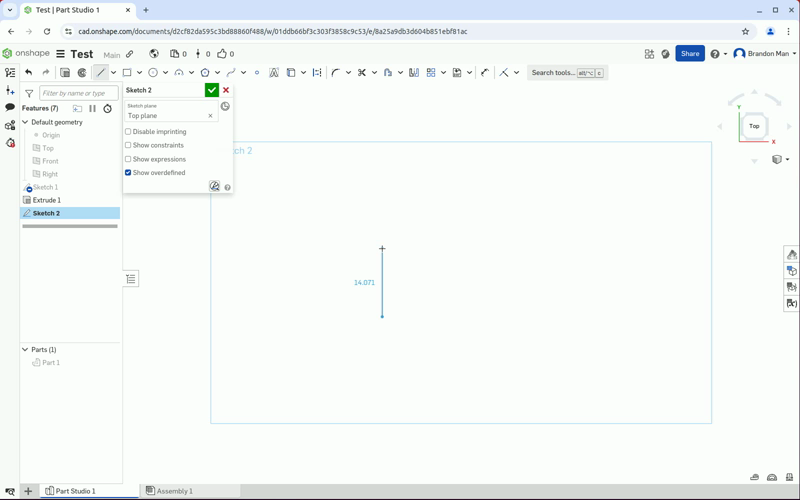
key(esc)
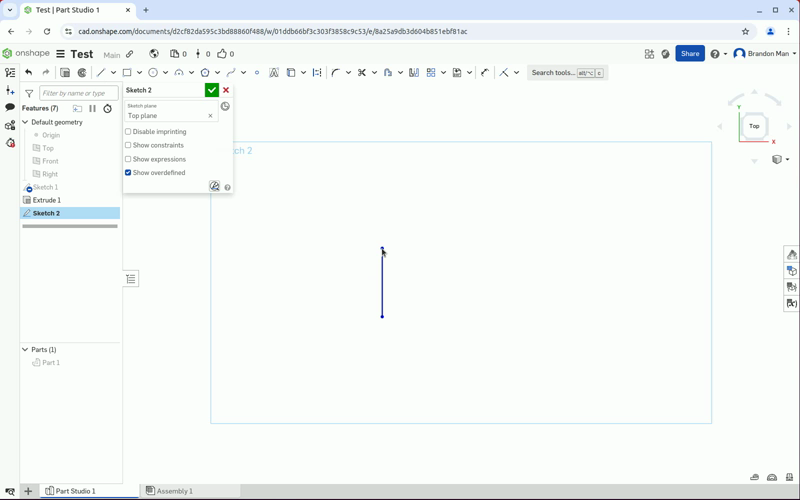
key(a)
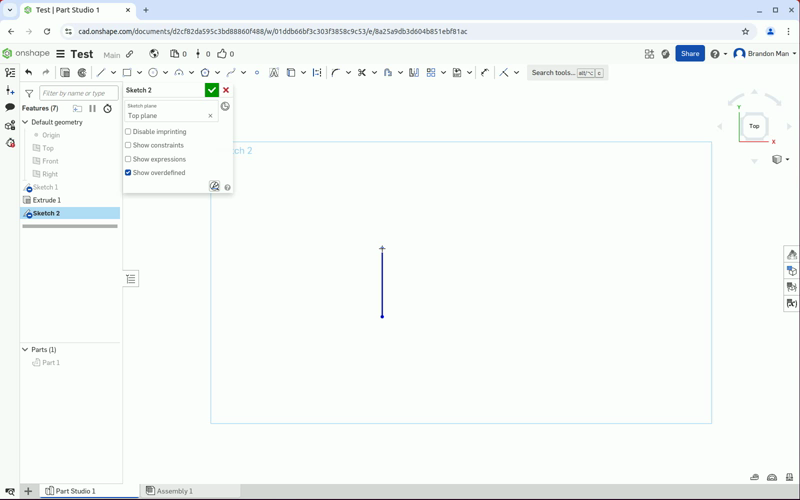
mouse_move(382, 248)
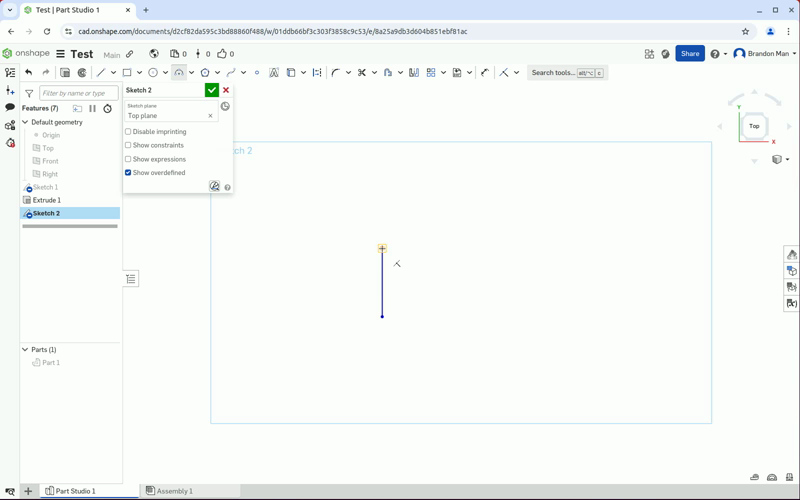
click(382, 248)
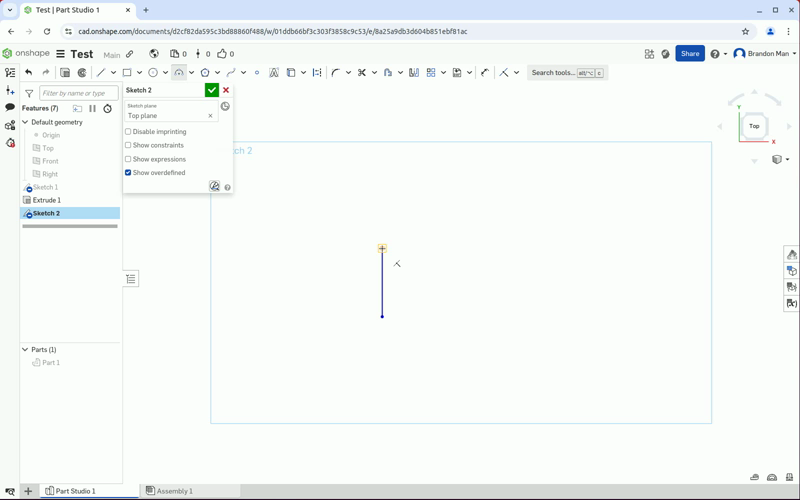
mouse_move(382, 316)
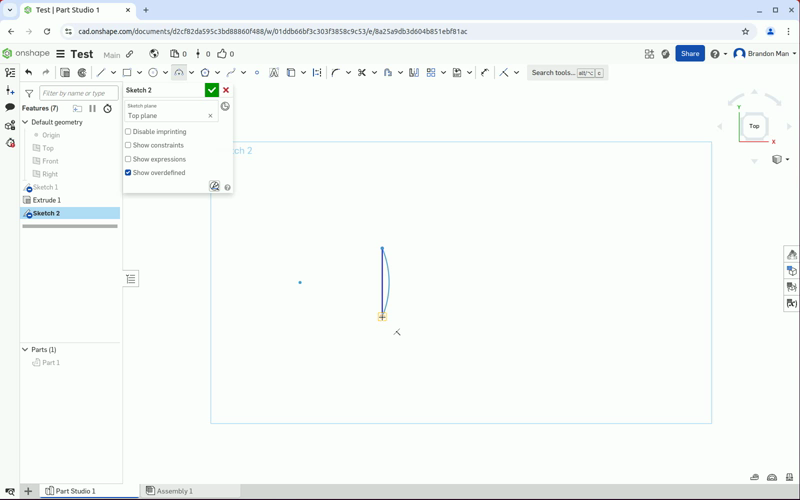
click(382, 316)
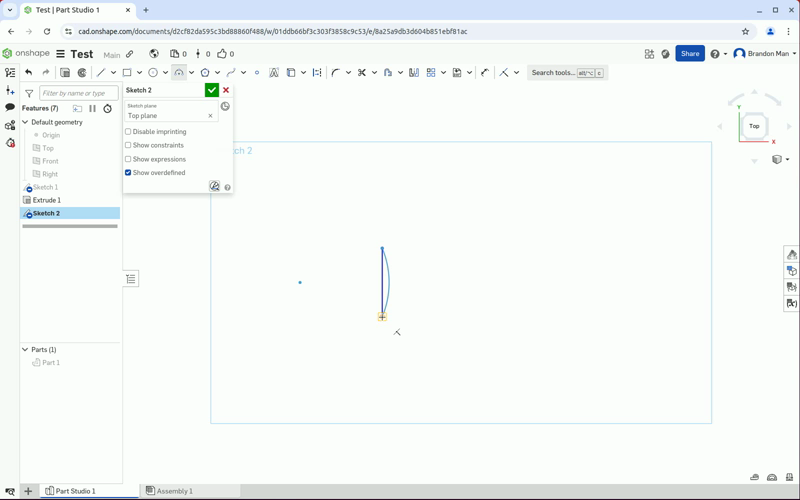
key_down(shift)
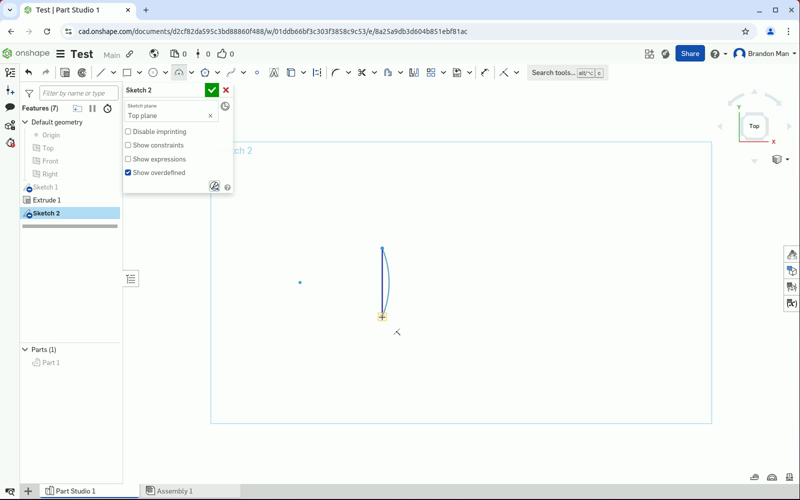
mouse_move(347, 282)
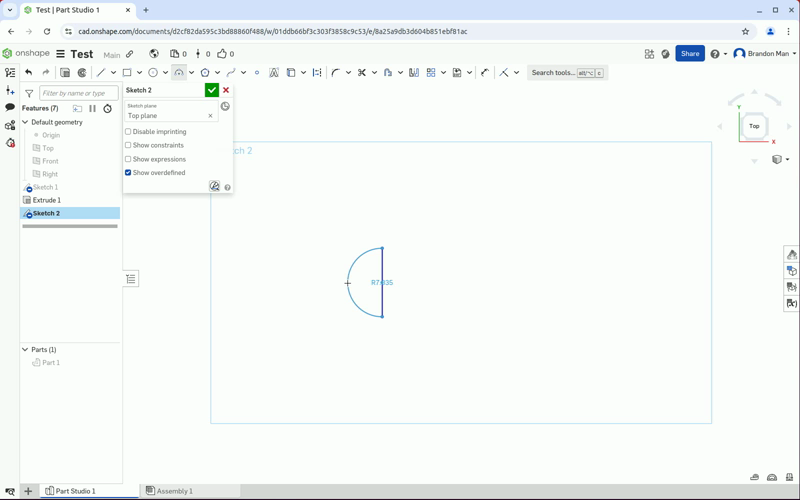
click(347, 282)
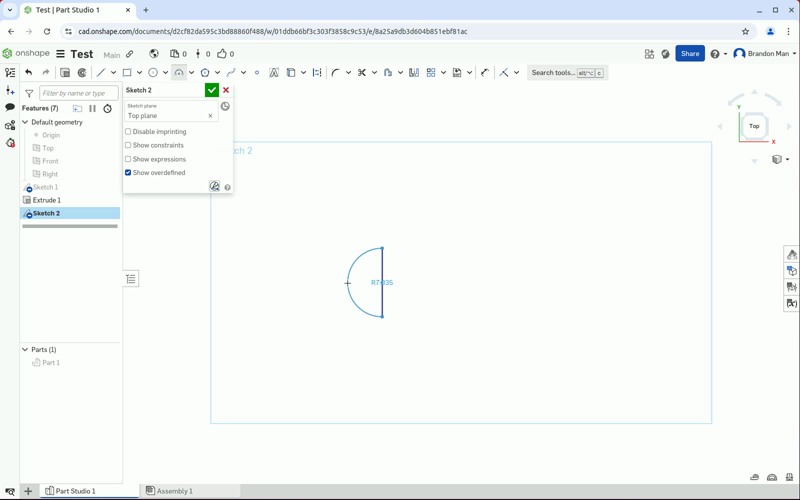
key_up(shift)
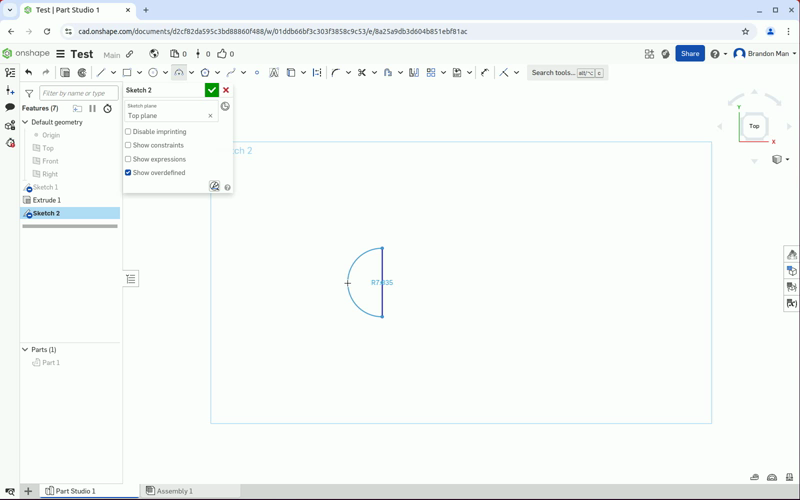
key(esc)
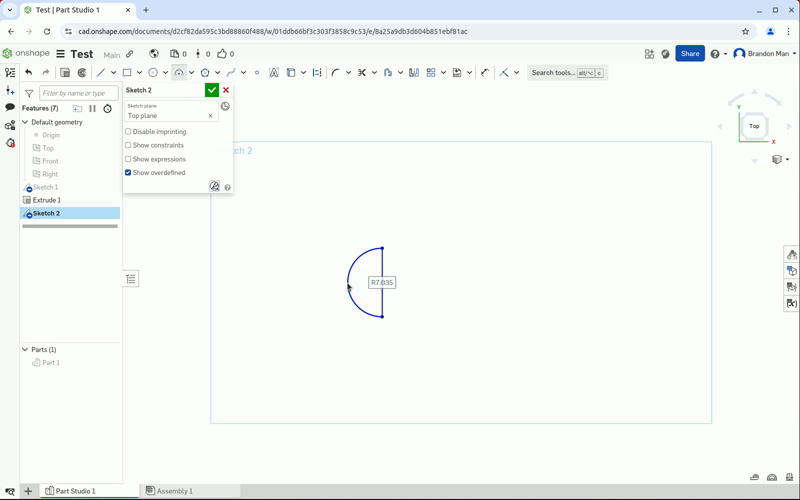
mouse_move(380, 296)
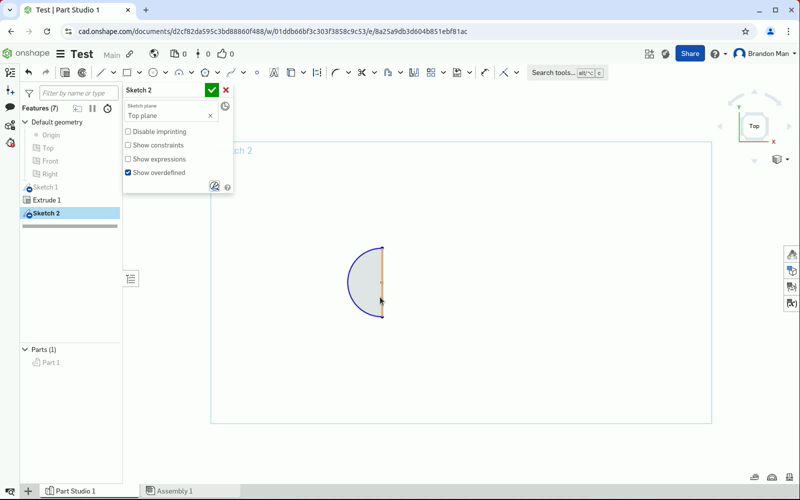
click(380, 296)
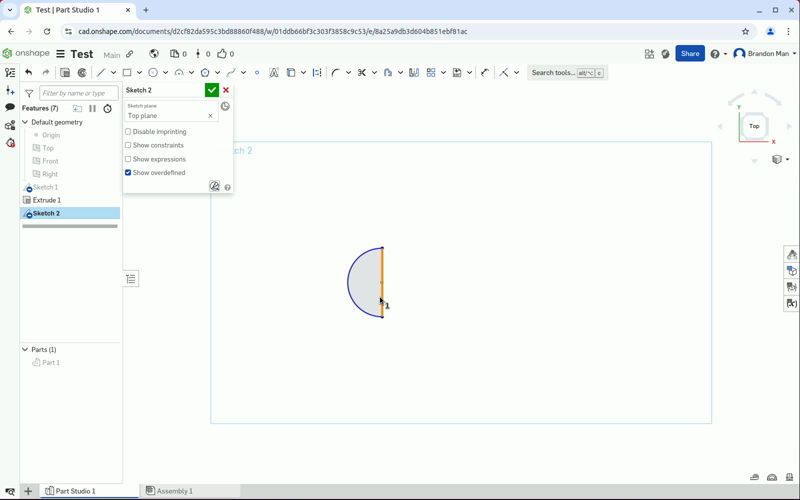
mouse_move(73, 352)
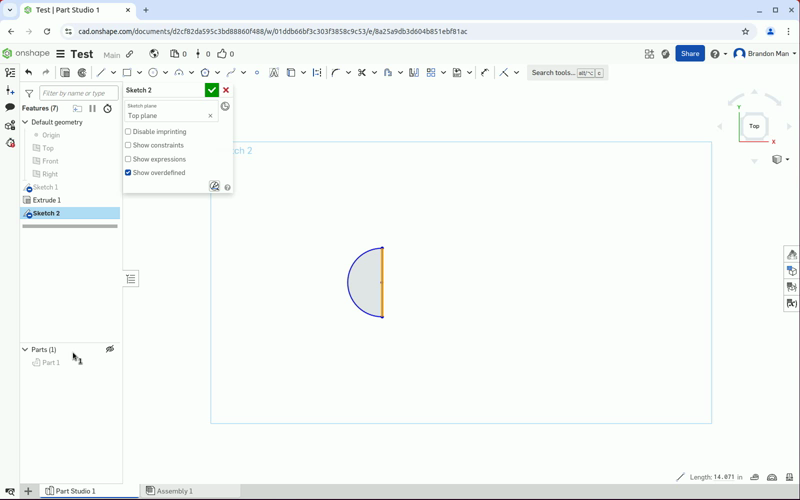
key(shift+y)
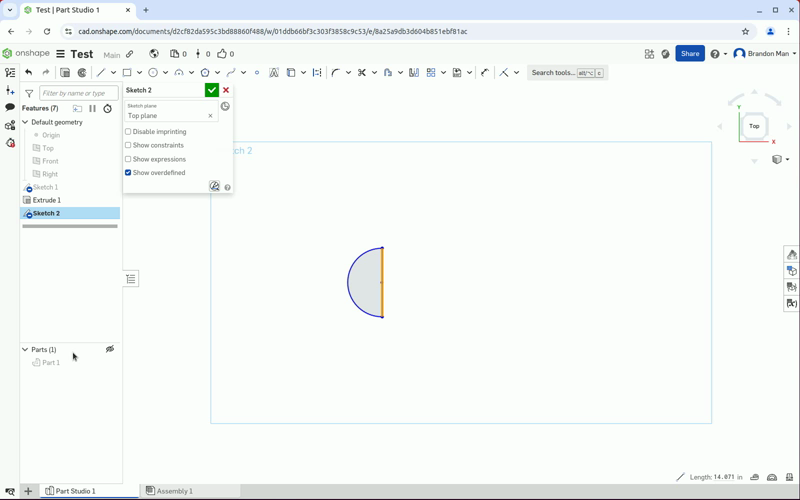
key(shift+e)
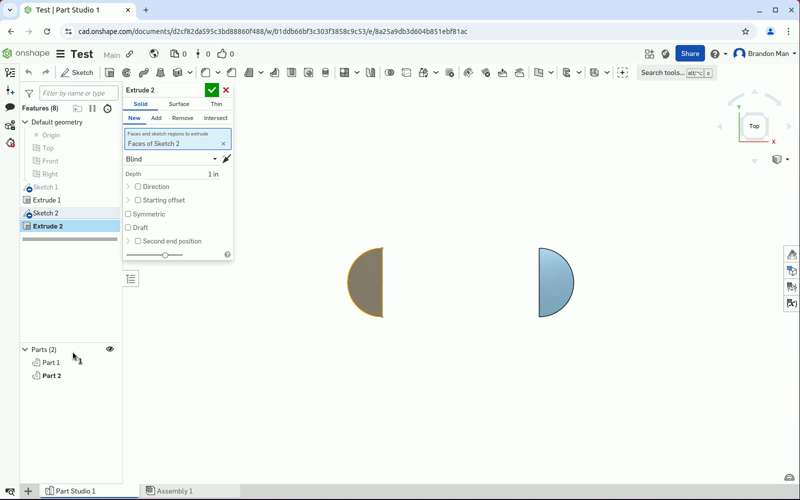
mouse_move(143, 106)
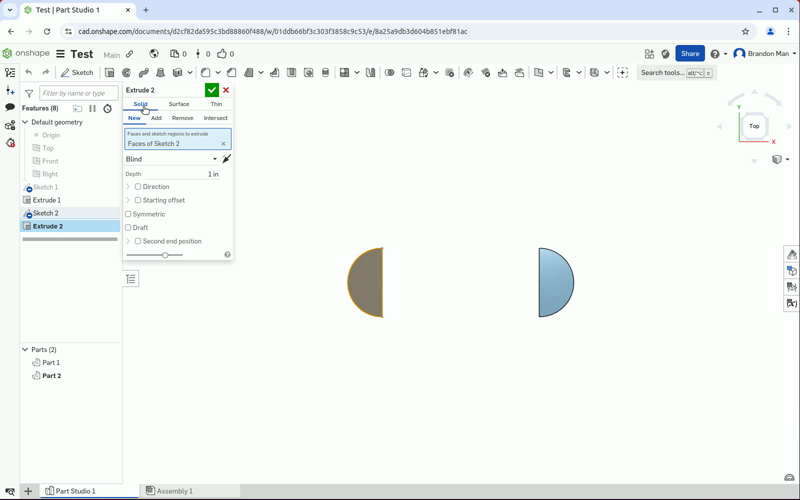
click(143, 106)
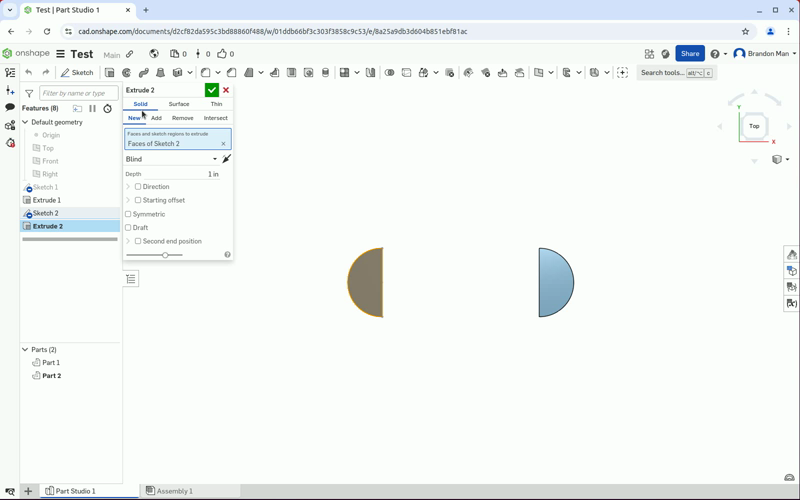
mouse_move(137, 120)
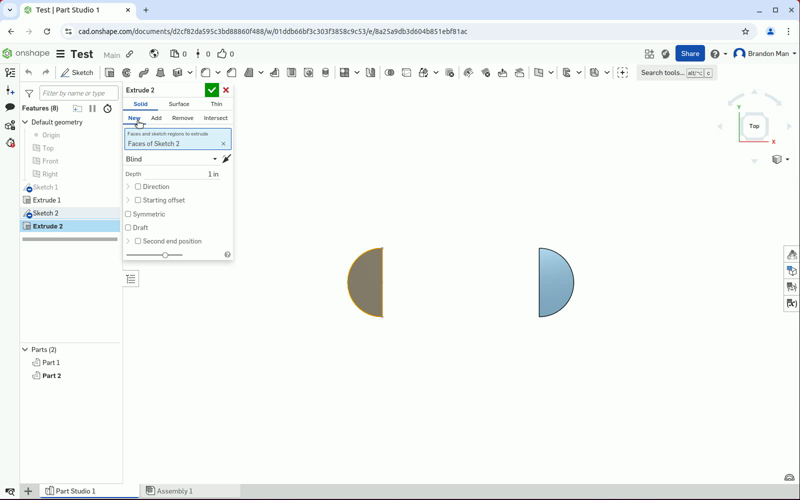
click(137, 120)
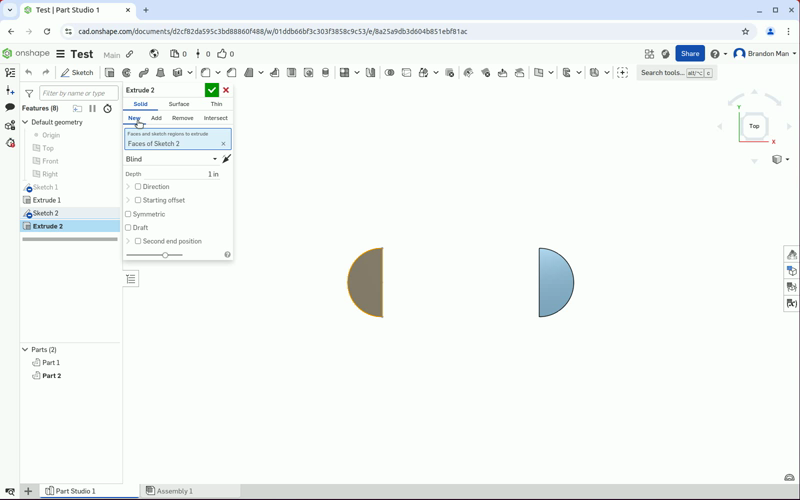
key(tab, 4)
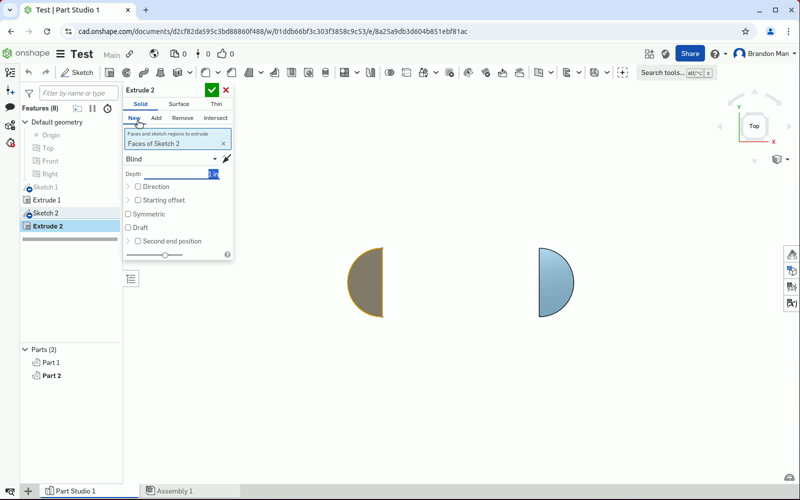
text(-0.963)
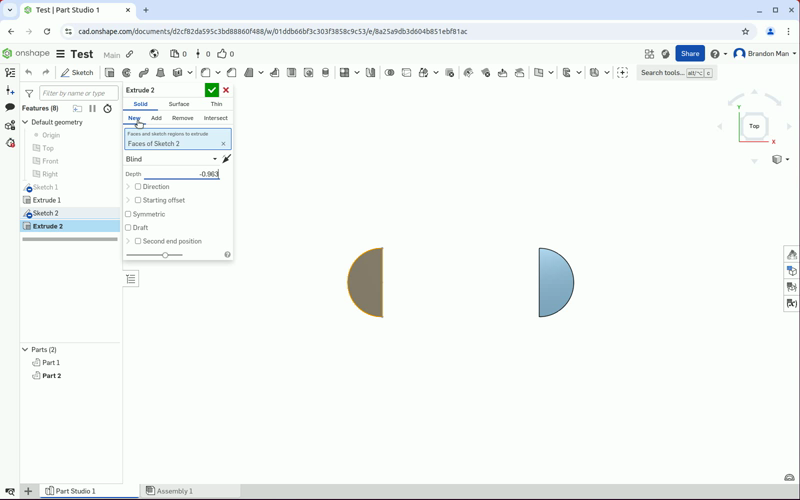
key(enter)
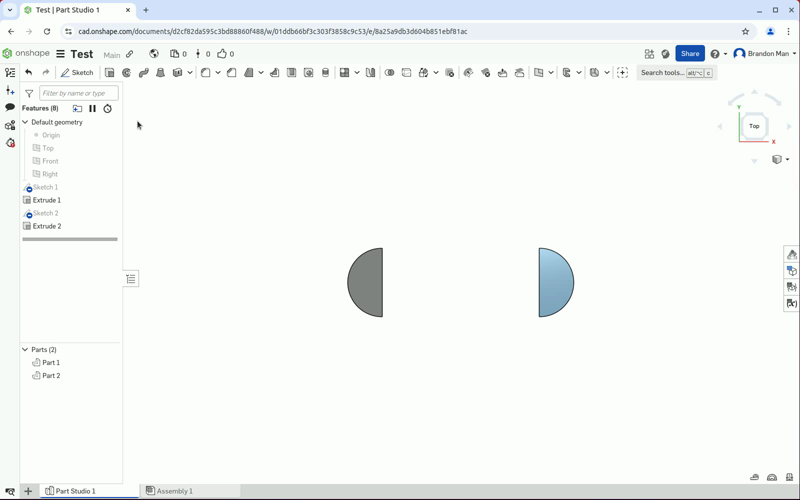
key(shift+h)
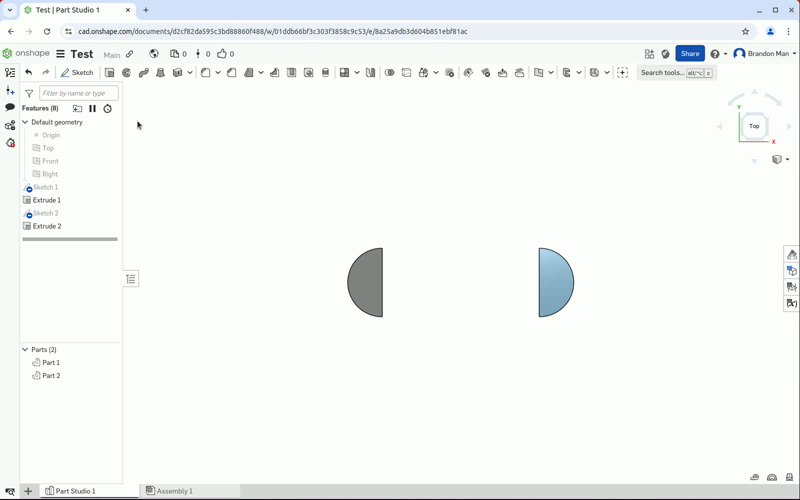
key(shift+h)
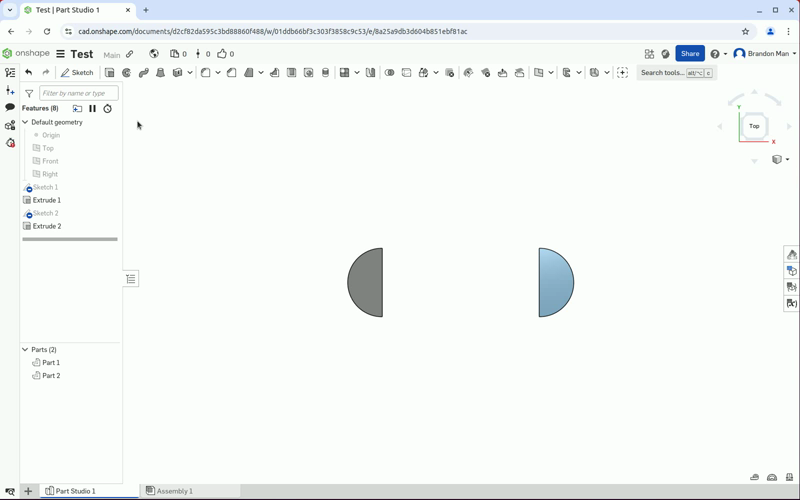
mouse_move(73, 189)
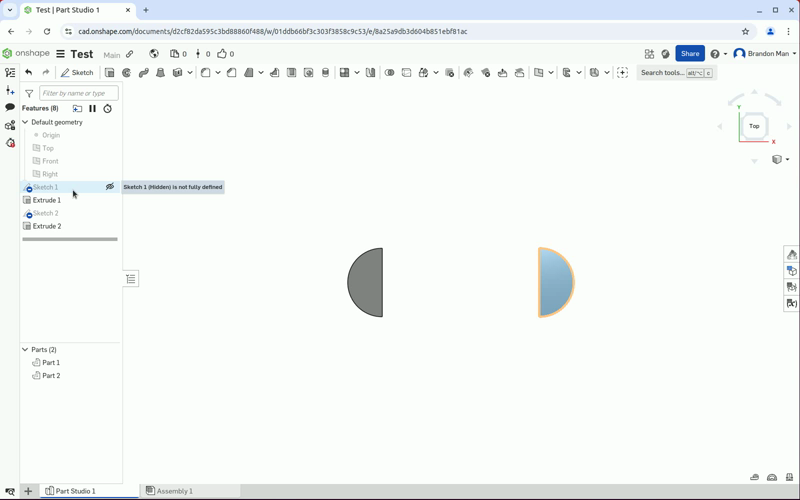
click(73, 189)
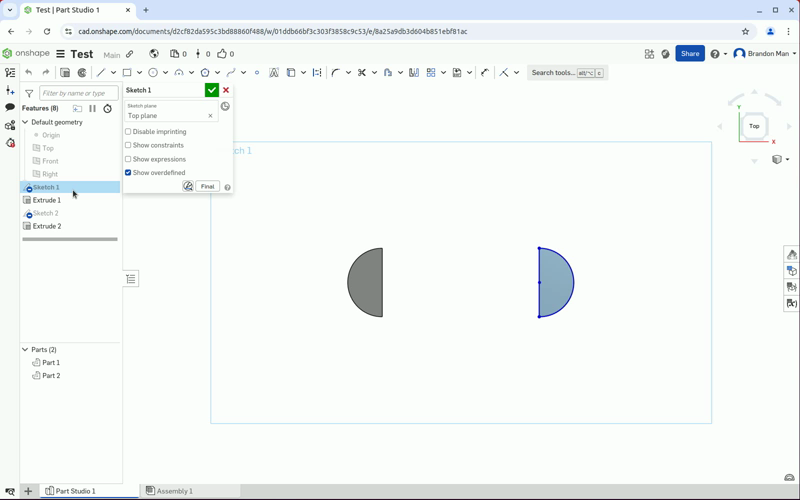
mouse_move(229, 92)
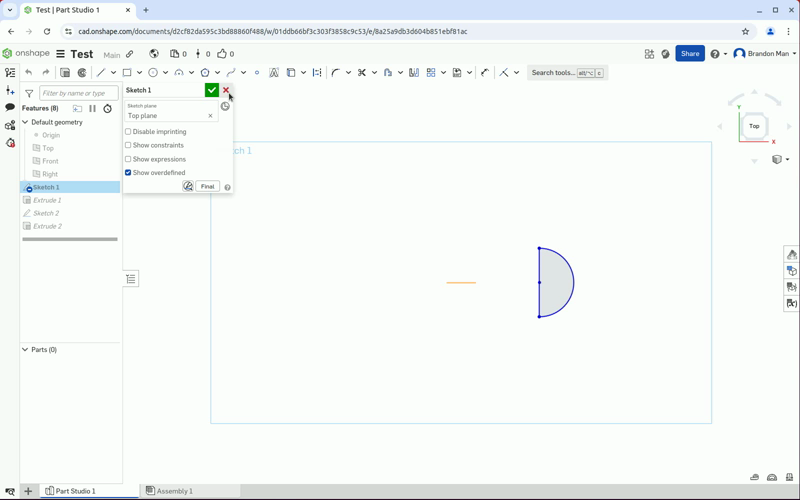
click(229, 92)
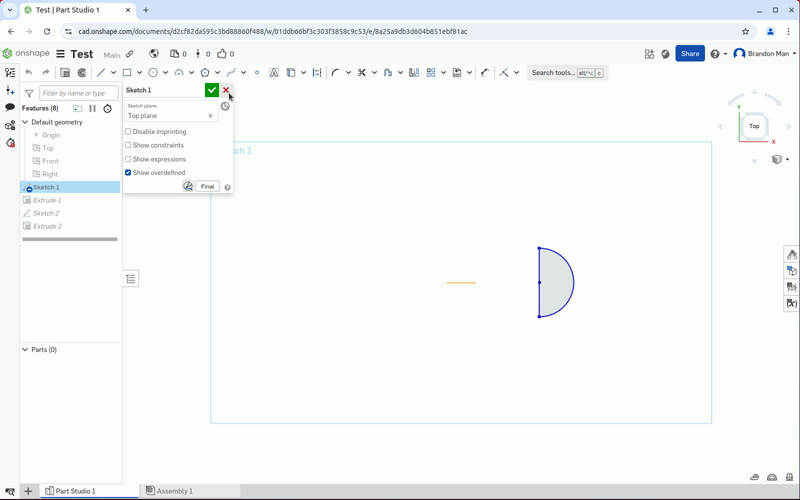
key(shift+s)
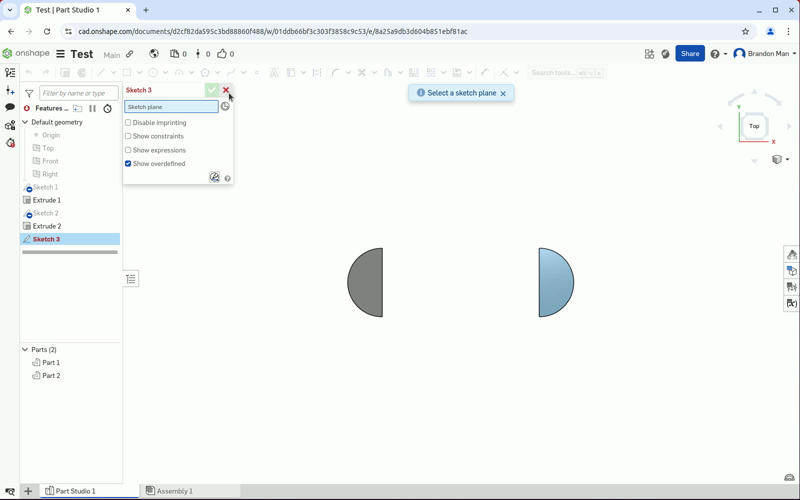
mouse_move(73, 150)
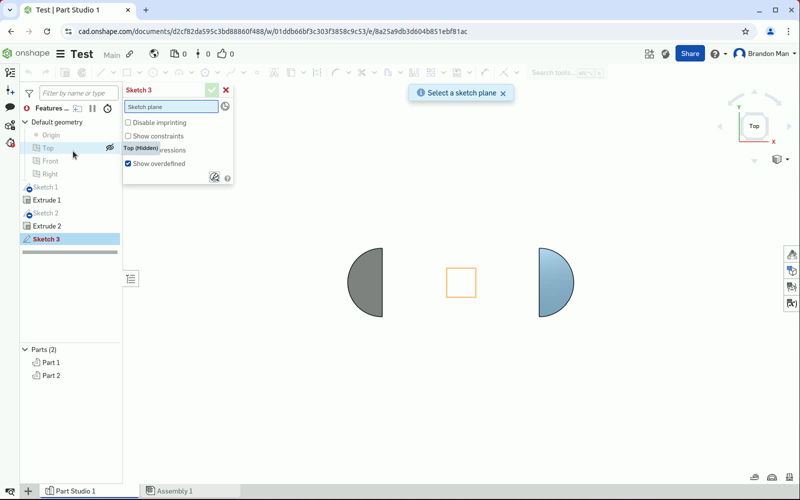
click(73, 150)
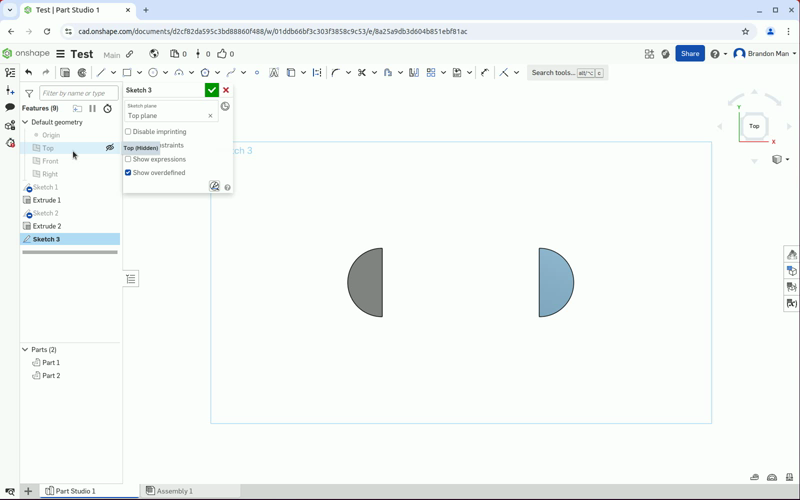
mouse_move(73, 352)
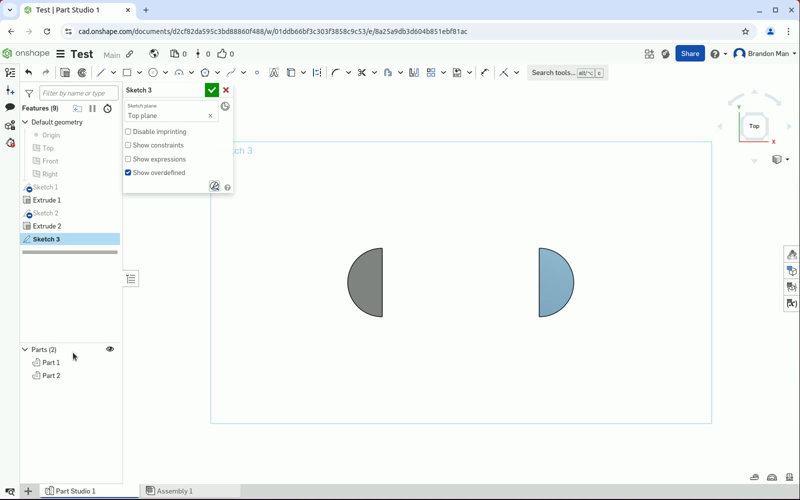
key(y)
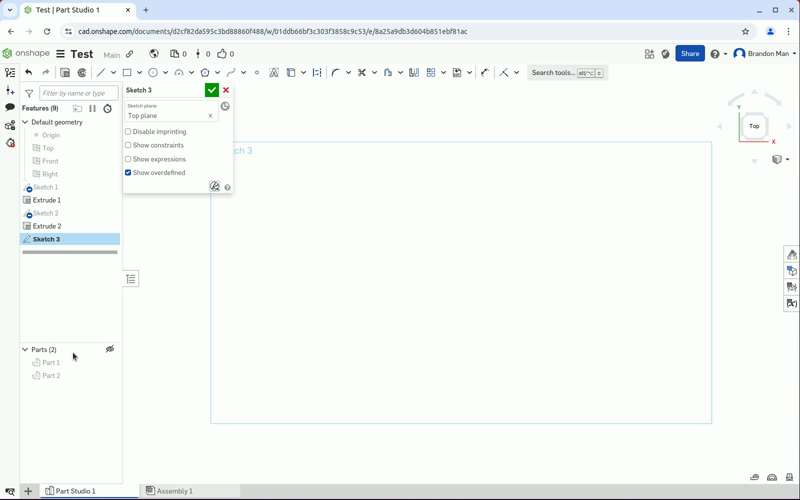
key(l)
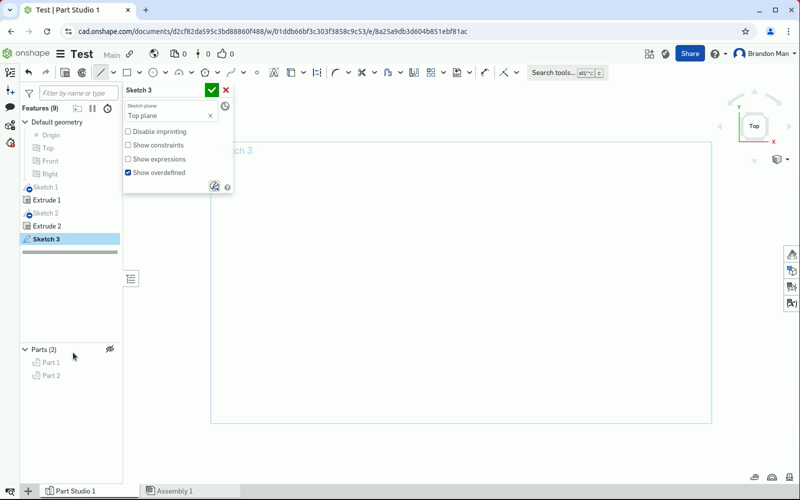
key_down(shift)
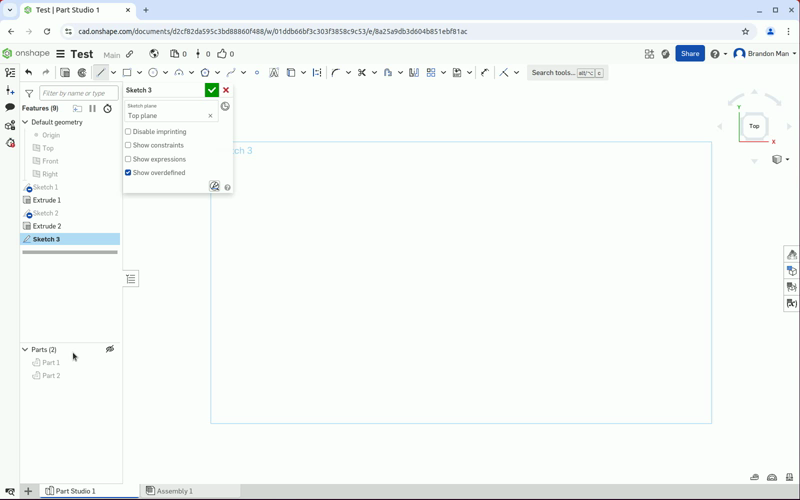
mouse_move(382, 316)
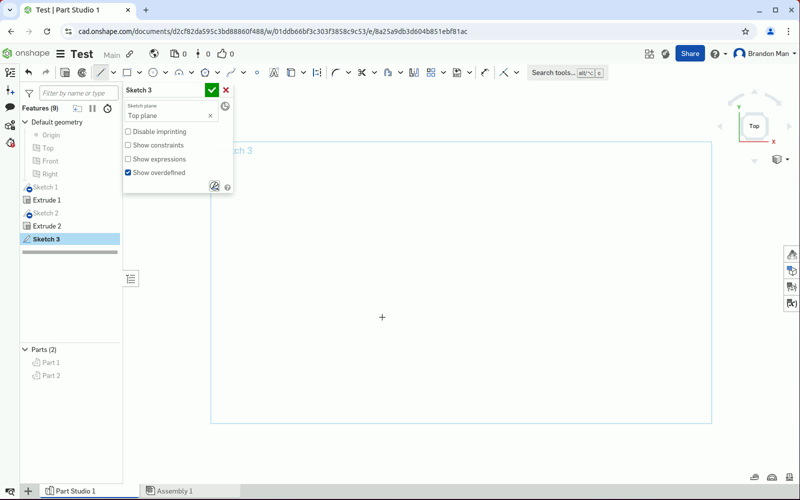
click(382, 316)
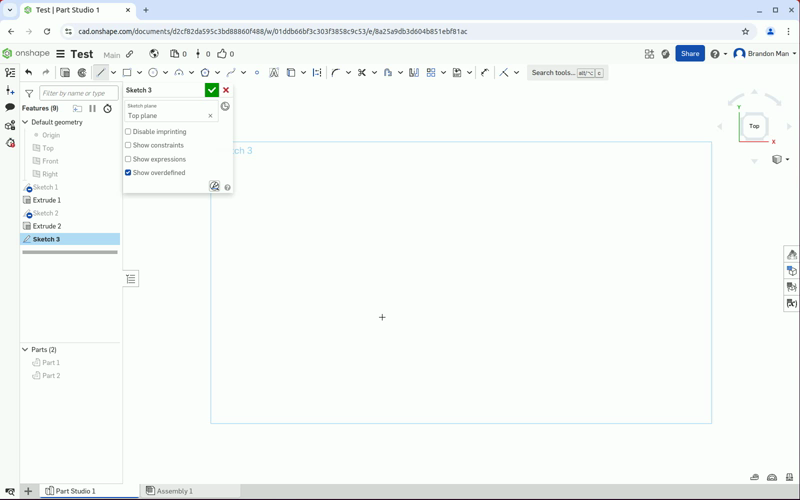
key_up(shift)
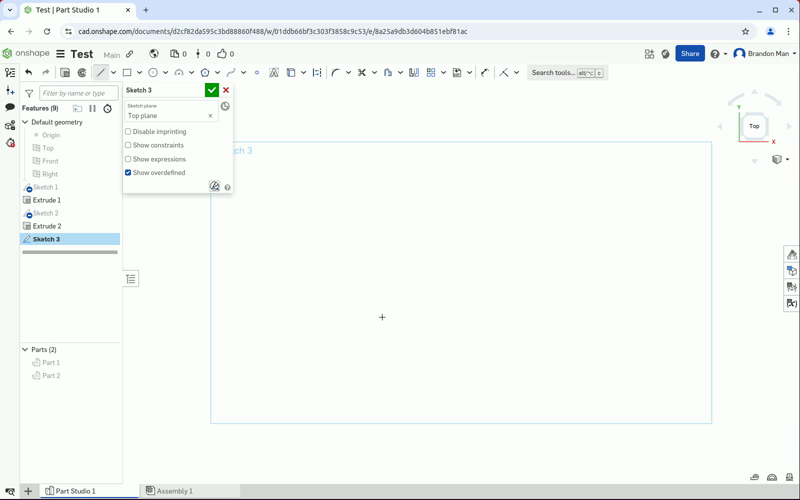
key_down(shift)
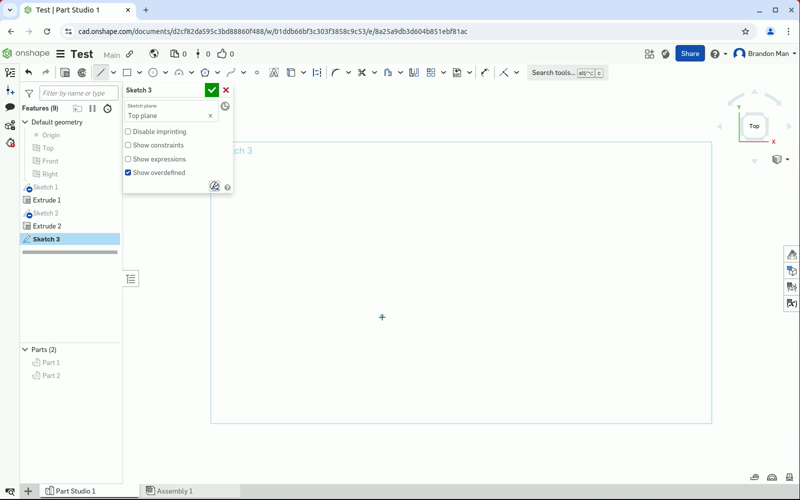
mouse_move(538, 316)
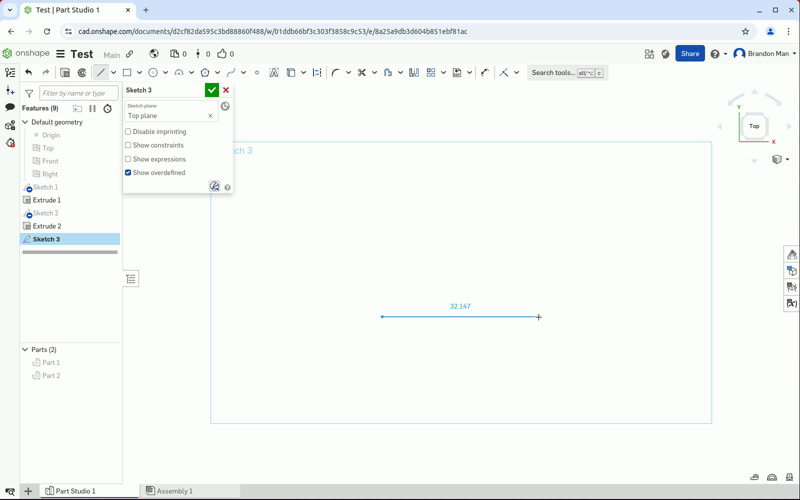
click(538, 316)
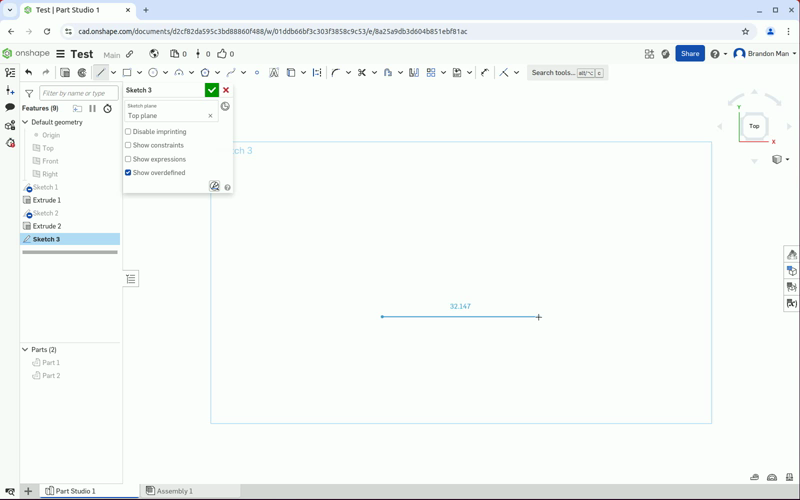
key_up(shift)
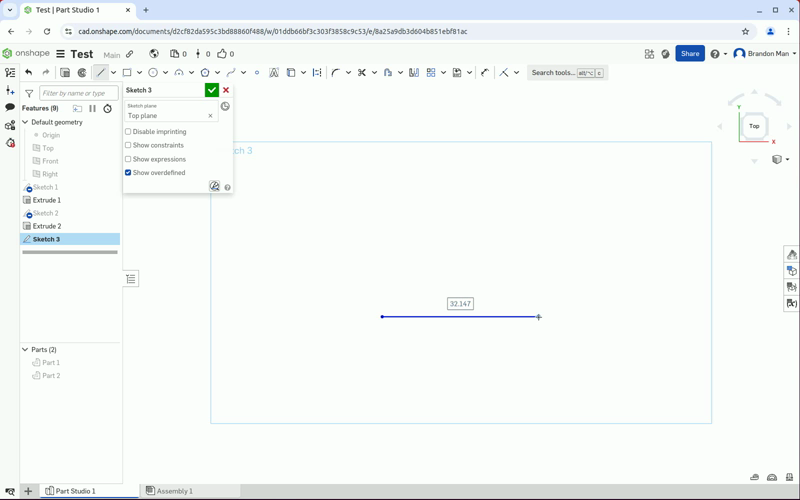
key(esc)
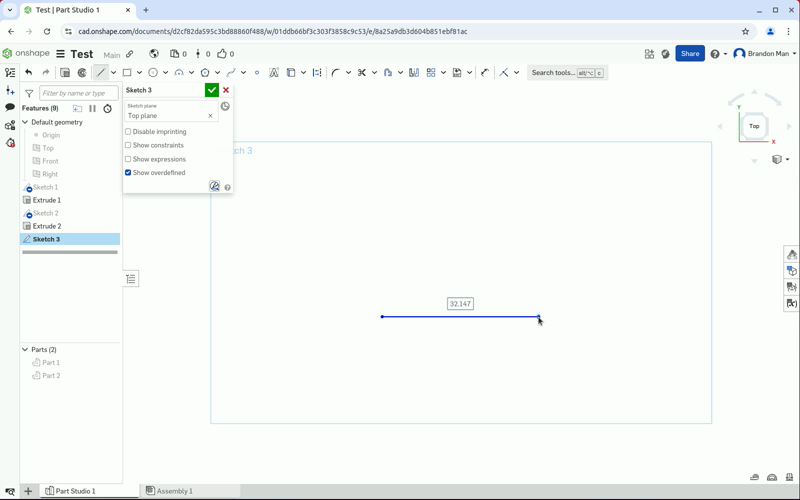
key(a)
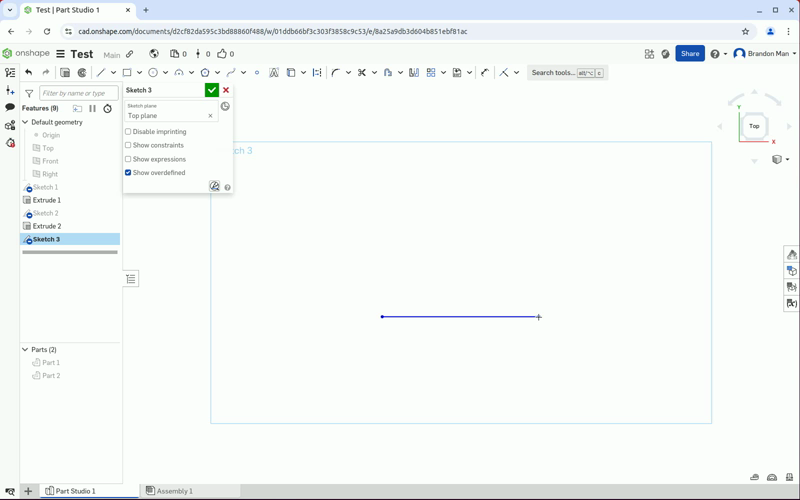
mouse_move(538, 316)
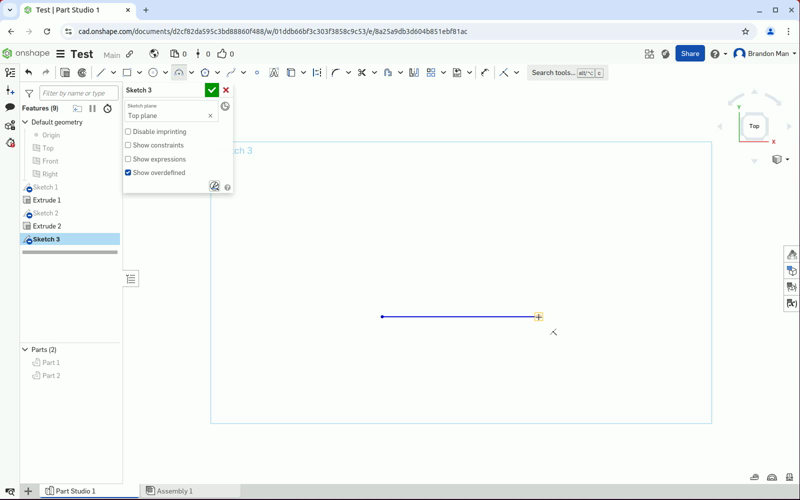
click(538, 316)
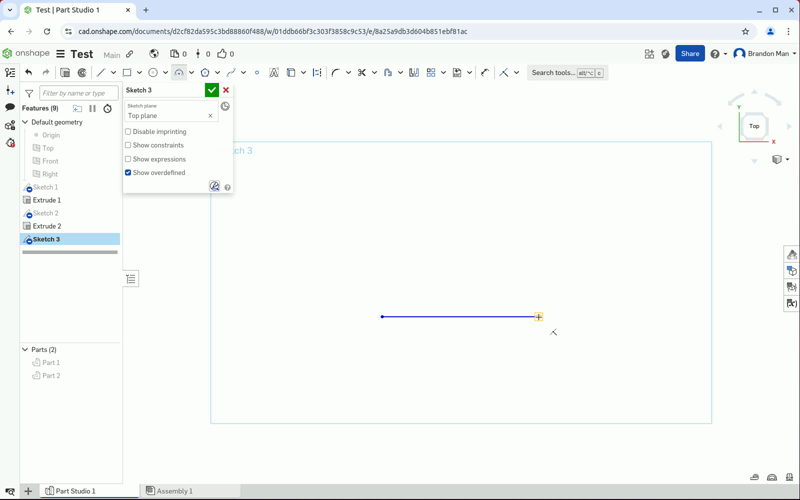
key_down(shift)
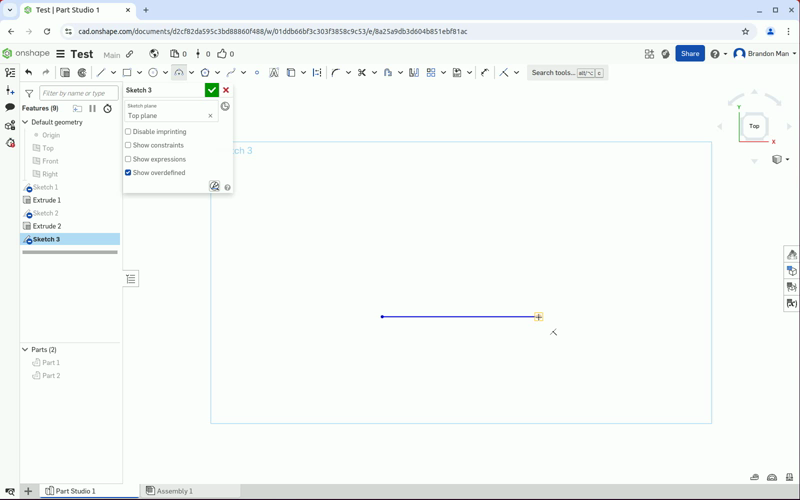
mouse_move(538, 249)
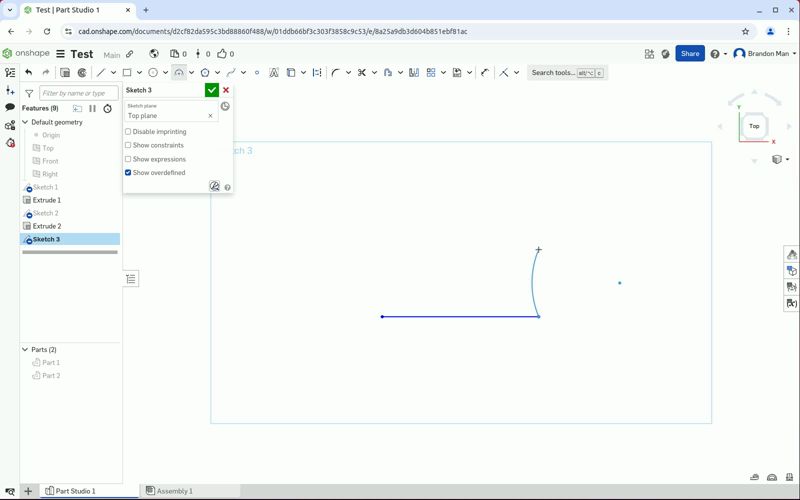
click(538, 249)
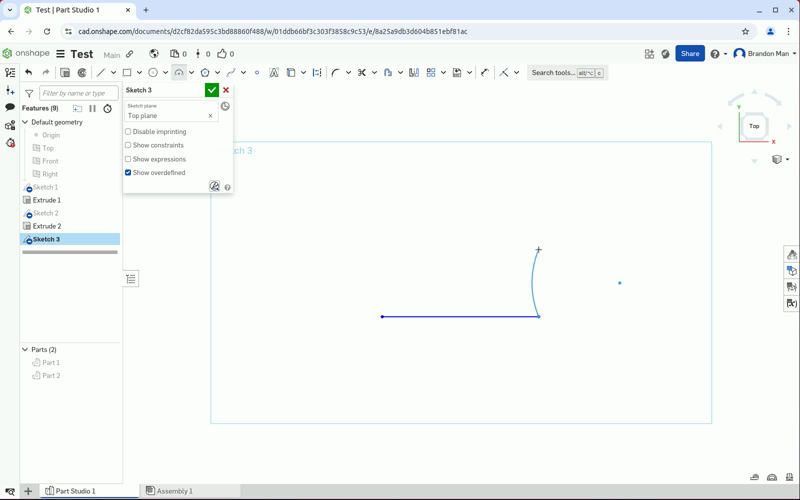
mouse_move(505, 283)
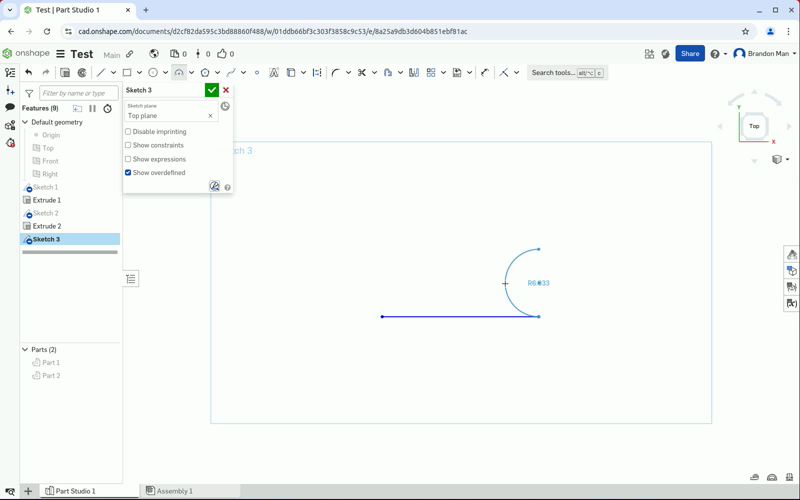
click(505, 283)
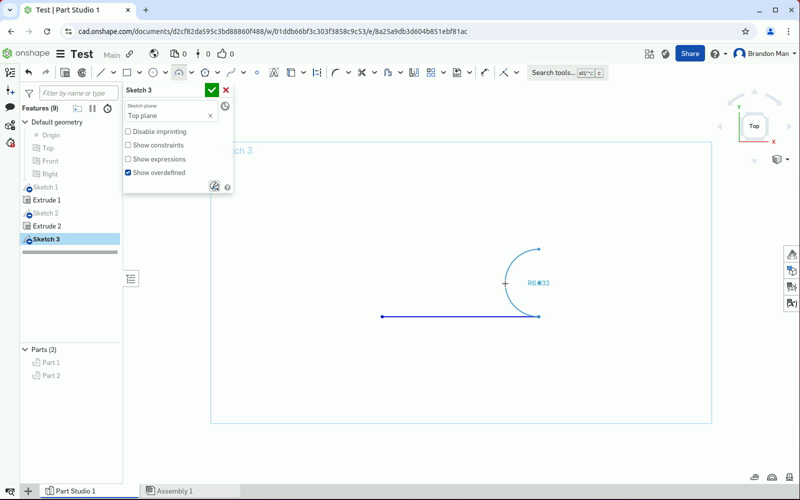
key_up(shift)
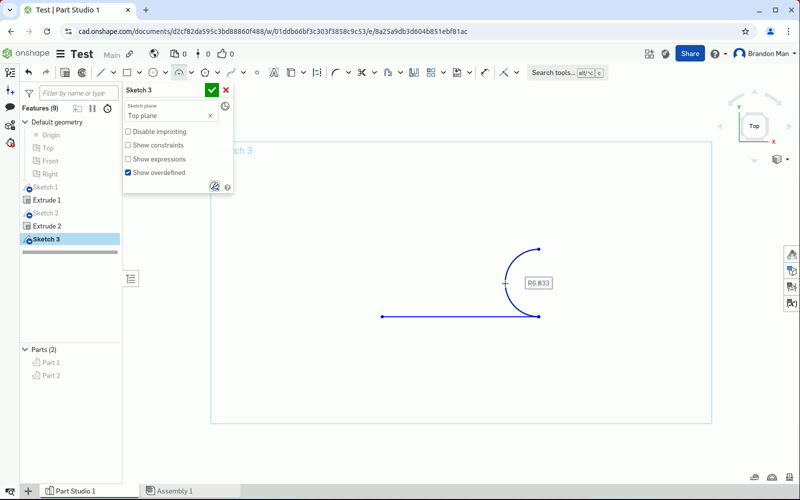
key(esc)
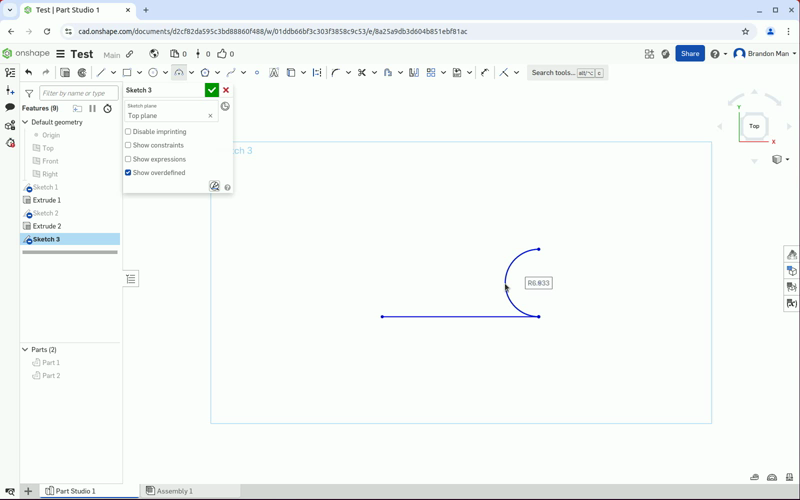
key(l)
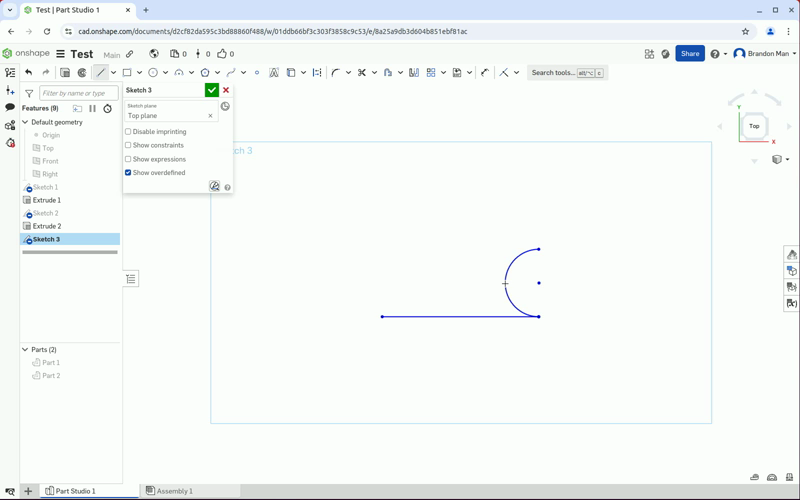
mouse_move(538, 249)
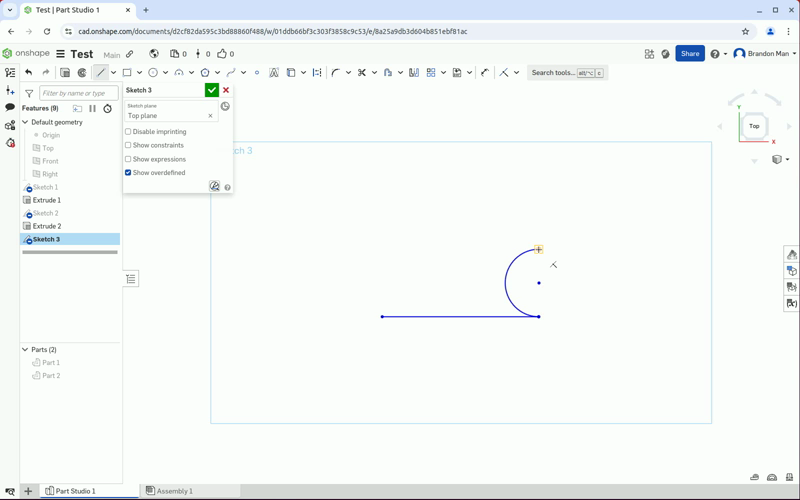
click(538, 249)
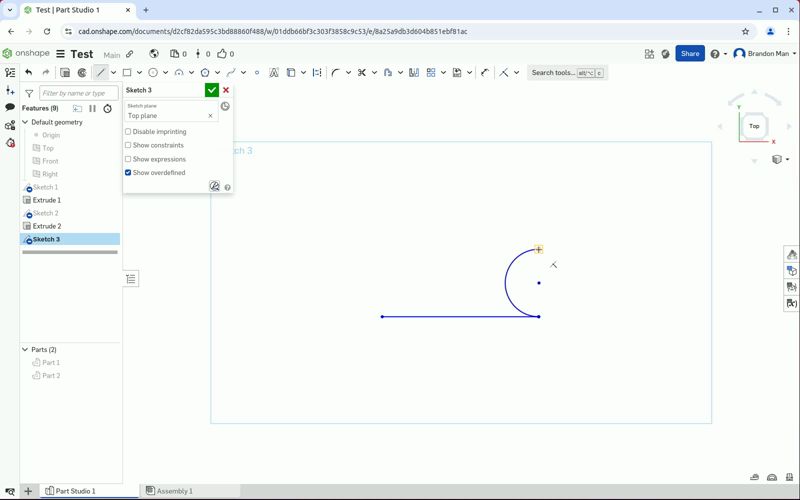
key_down(shift)
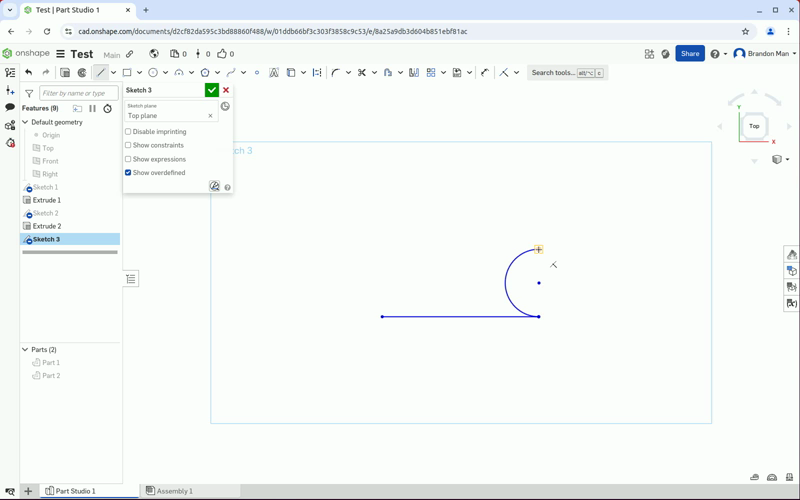
mouse_move(382, 249)
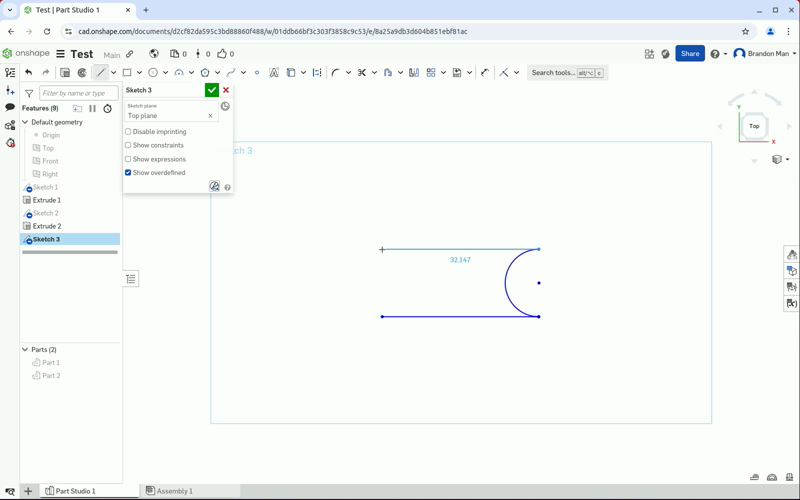
click(382, 249)
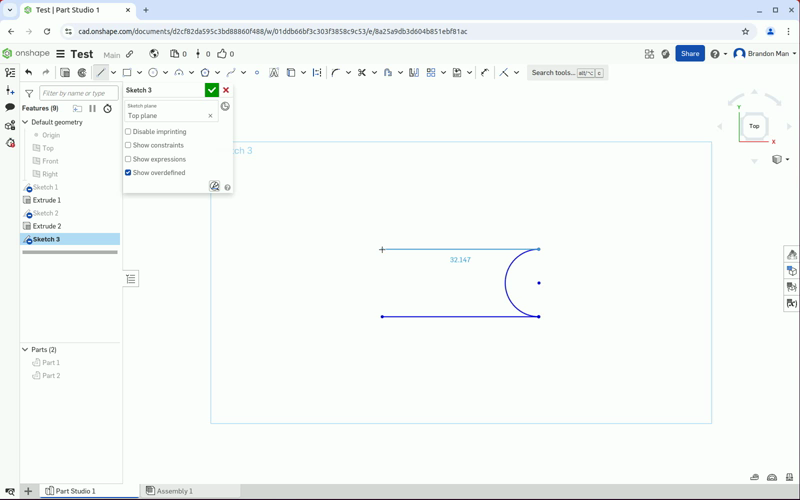
key_up(shift)
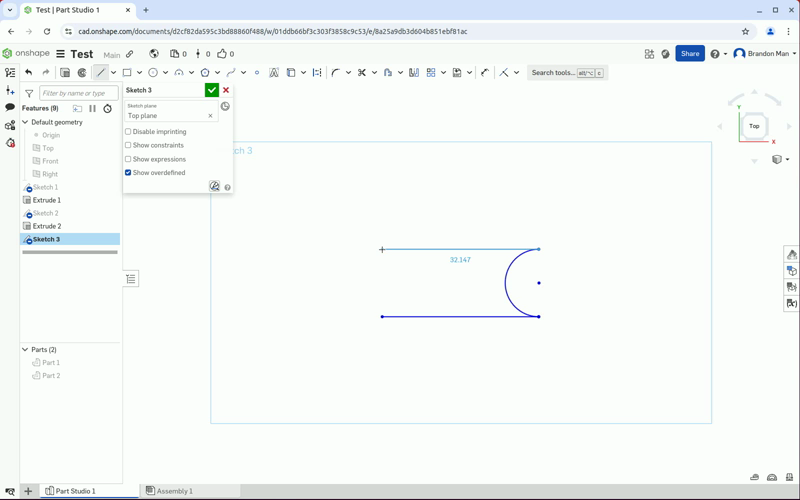
key(esc)
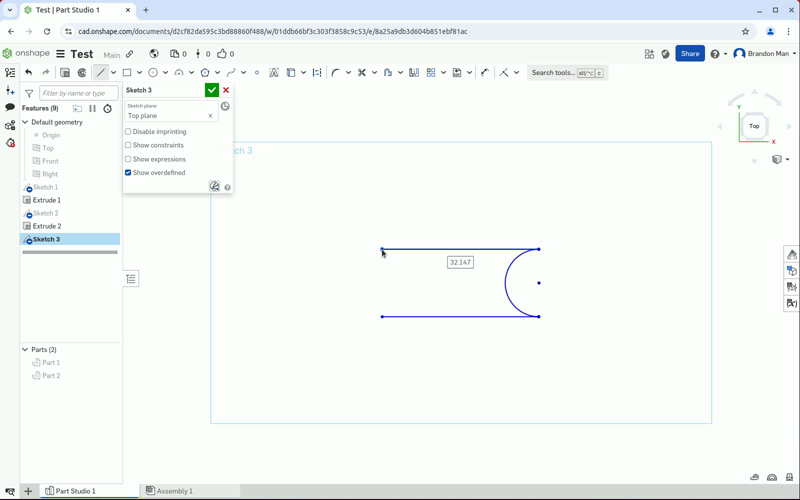
key(a)
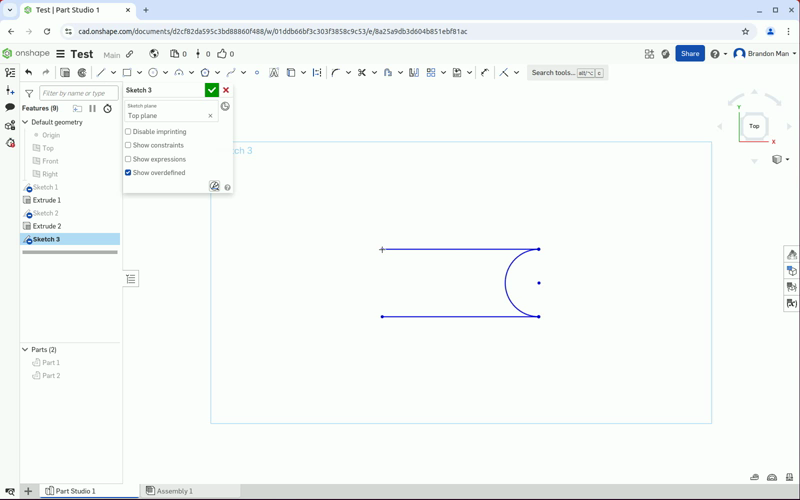
mouse_move(382, 249)
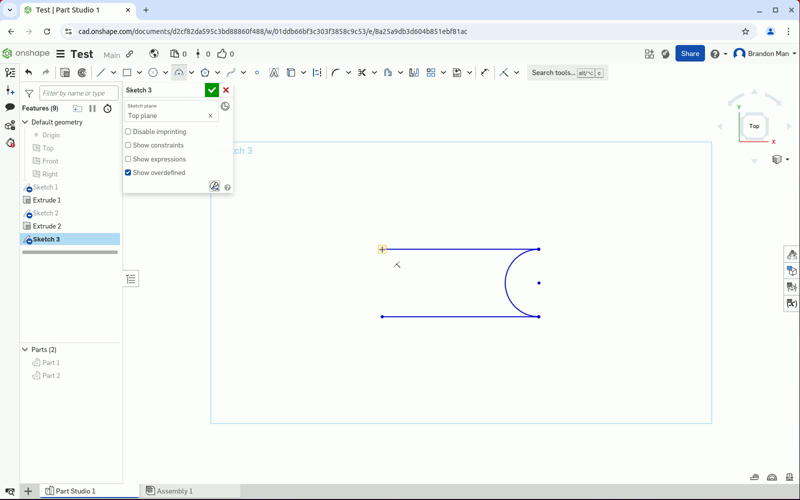
click(382, 249)
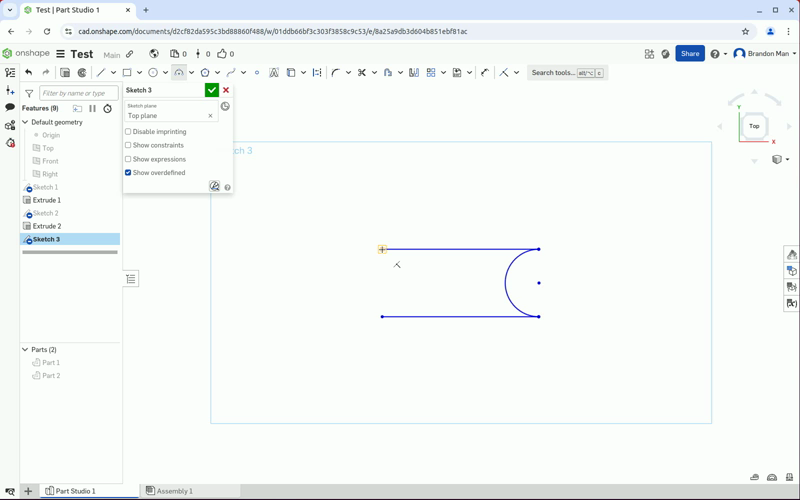
mouse_move(382, 316)
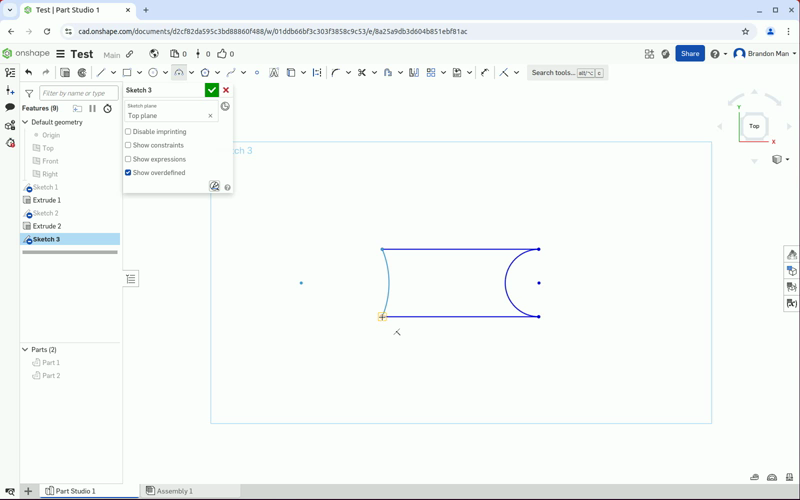
click(382, 316)
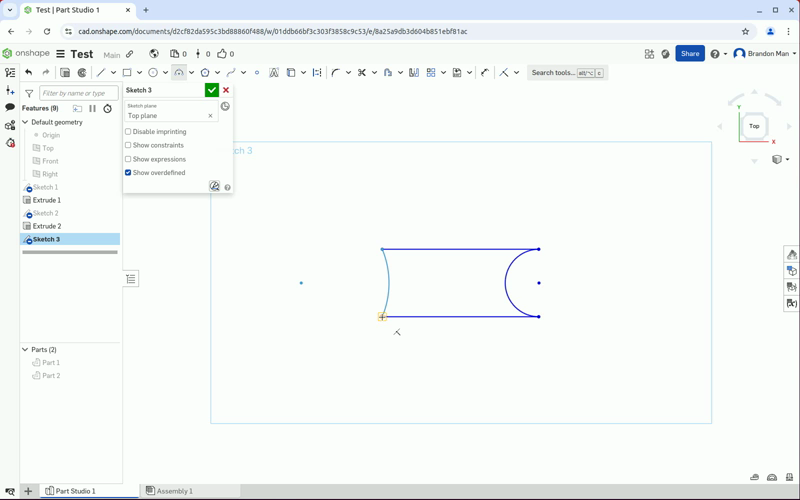
key_down(shift)
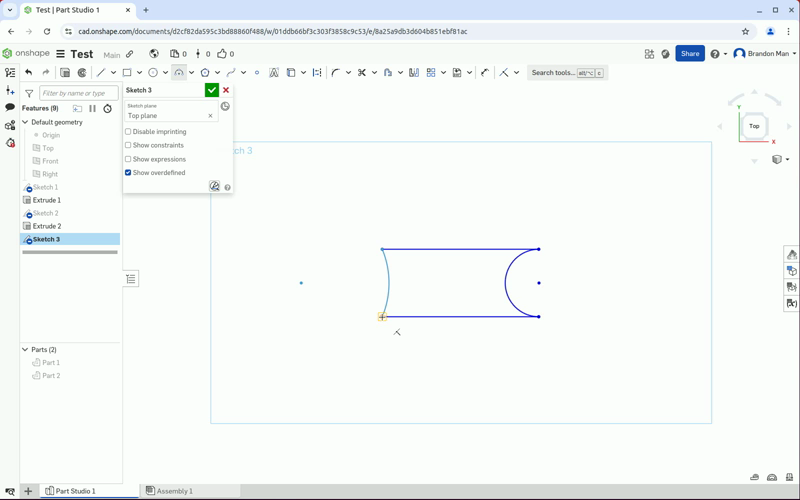
mouse_move(416, 283)
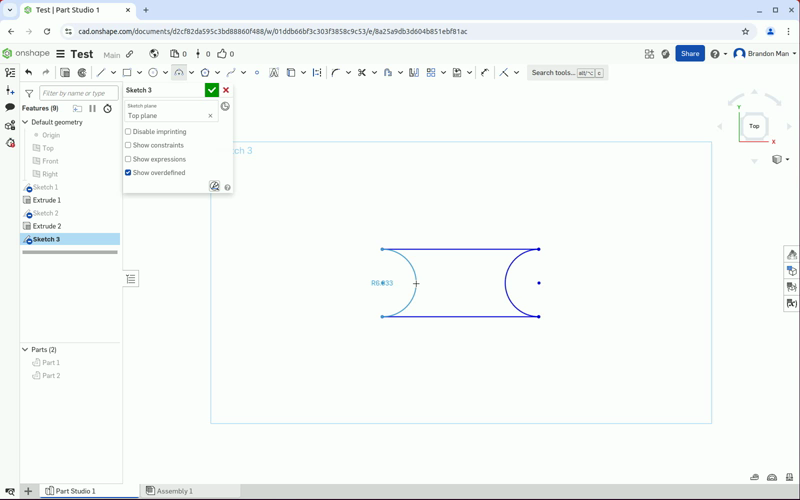
click(416, 283)
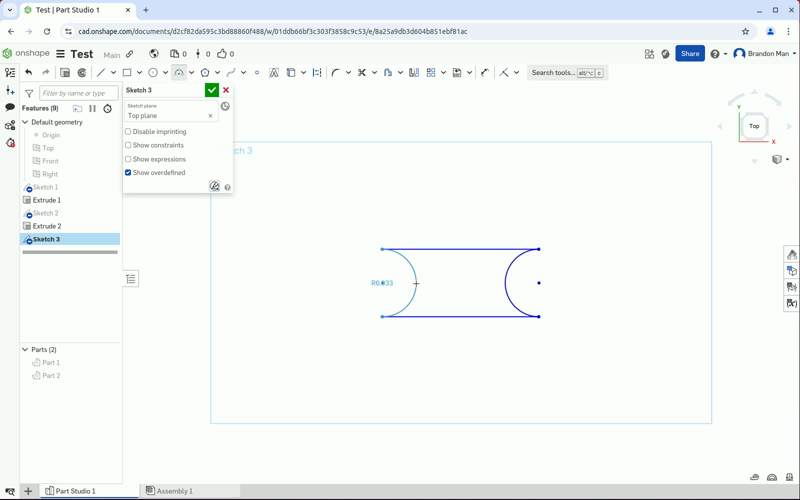
key_up(shift)
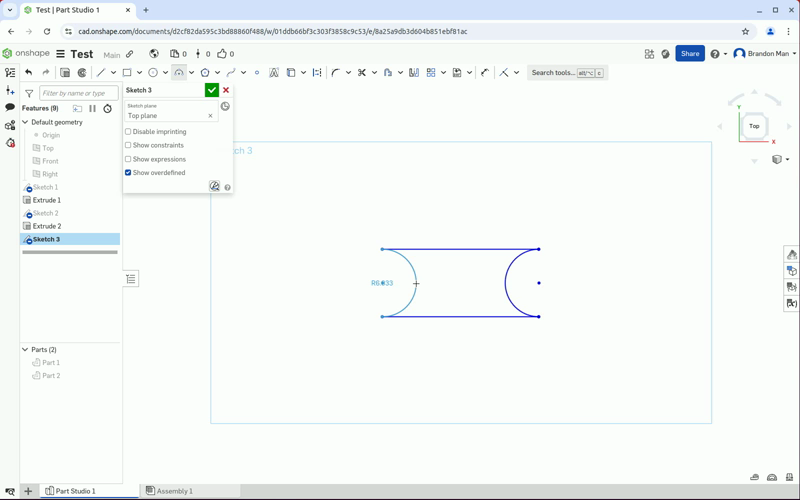
key(esc)
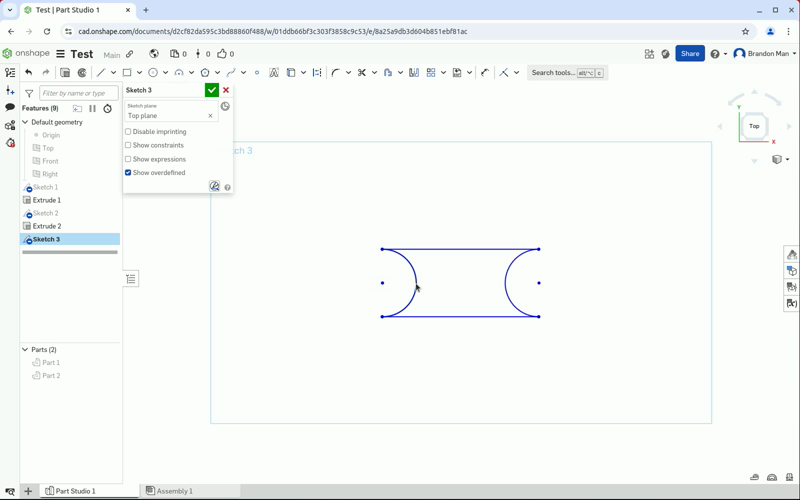
mouse_move(389, 297)
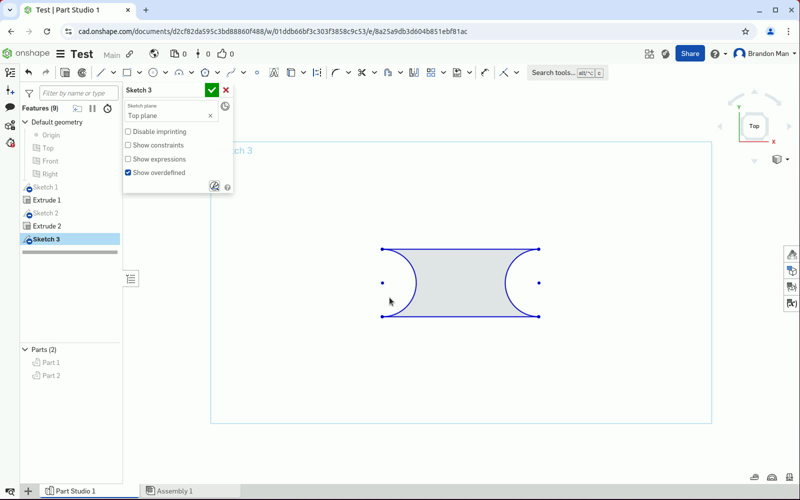
scroll(6)
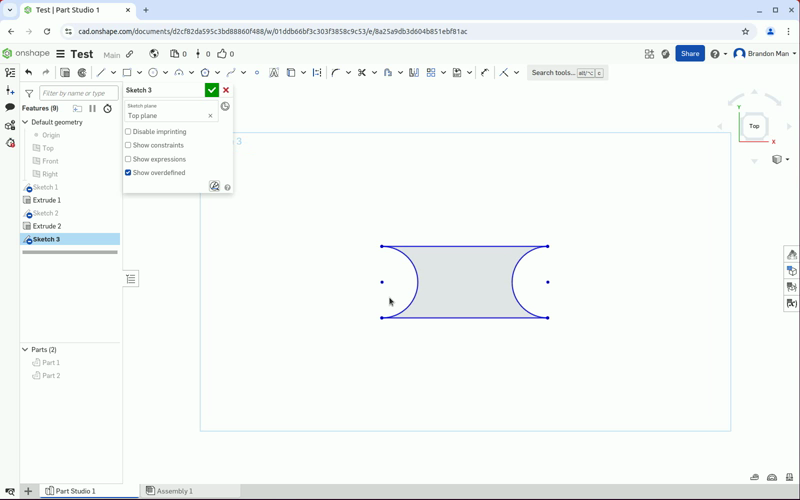
scroll(6)
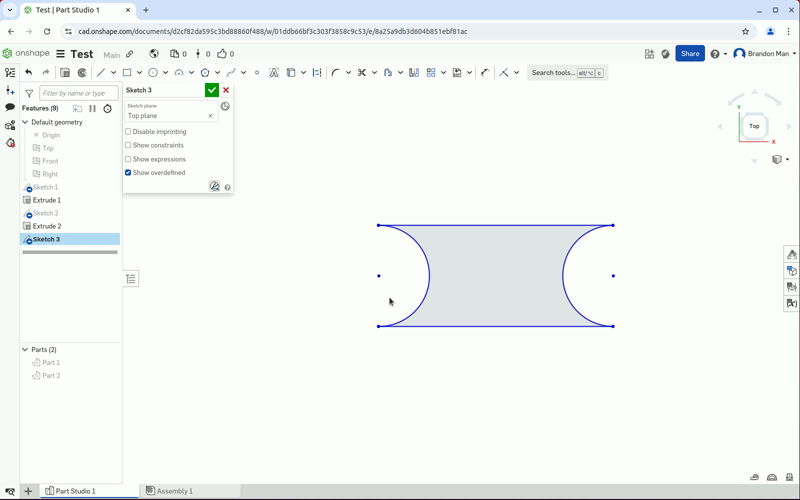
scroll(6)
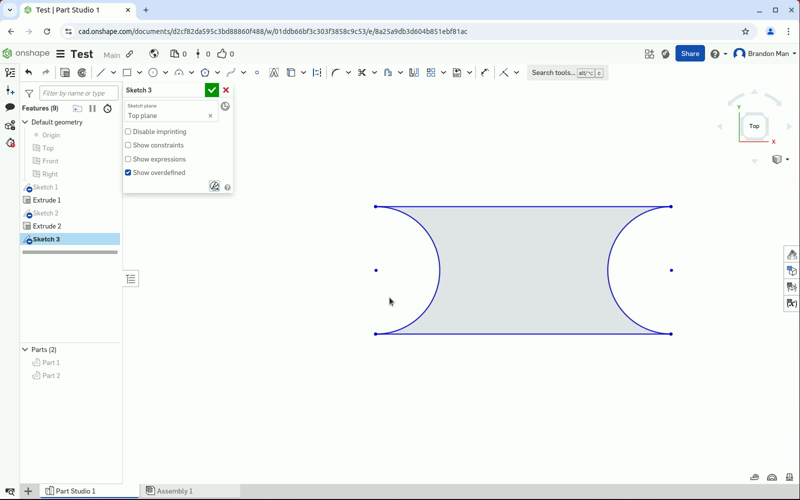
scroll(6)
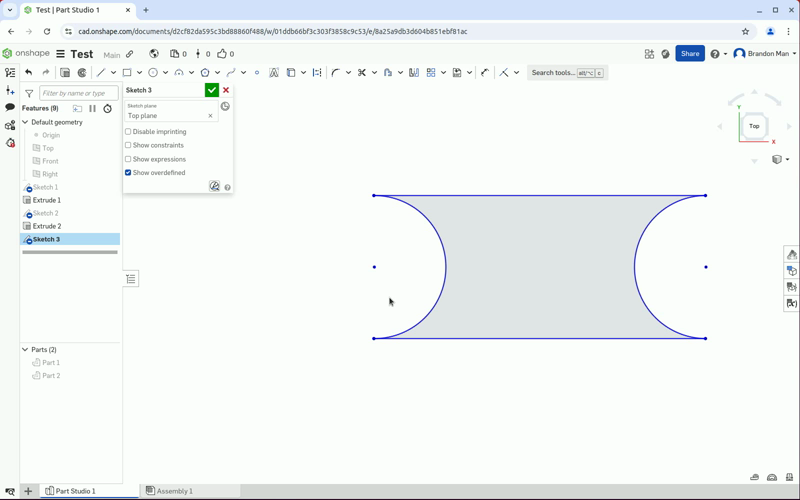
scroll(6)
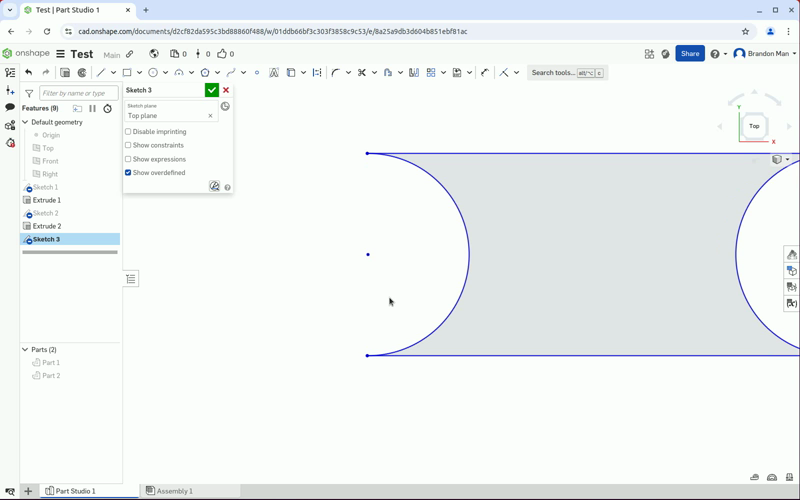
scroll(6)
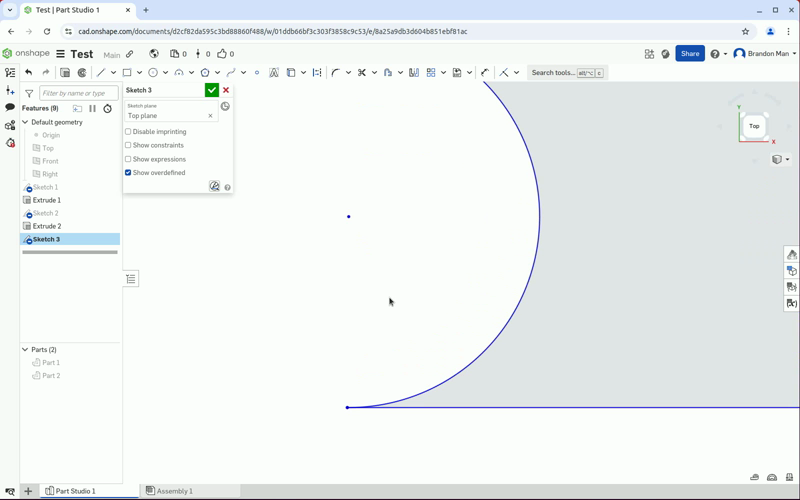
scroll(6)
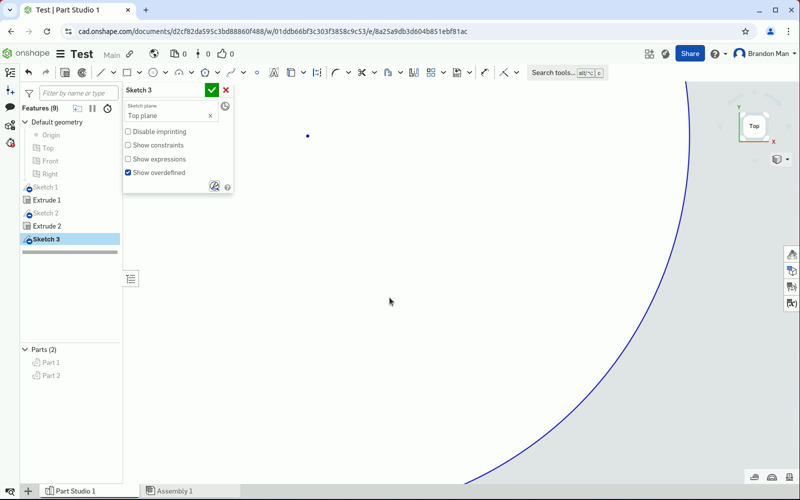
click(389, 297)
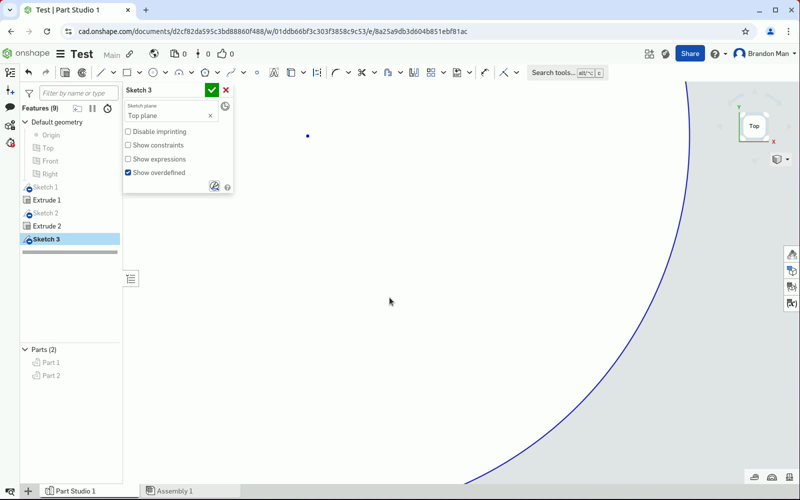
scroll(-6)
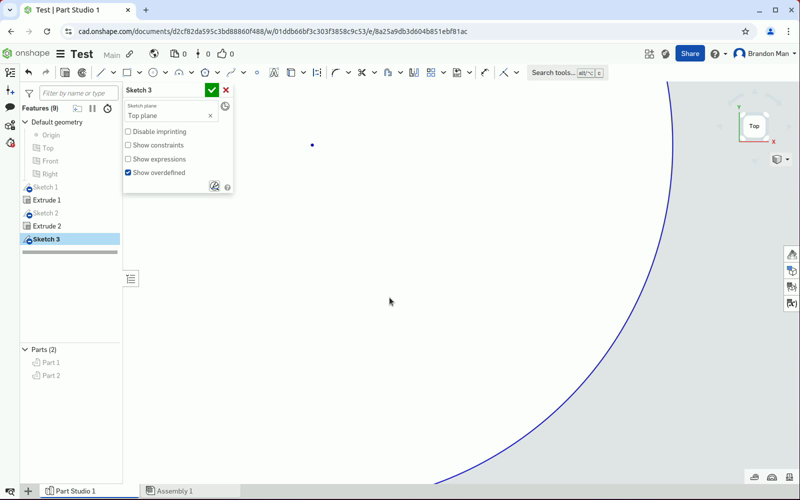
scroll(-6)
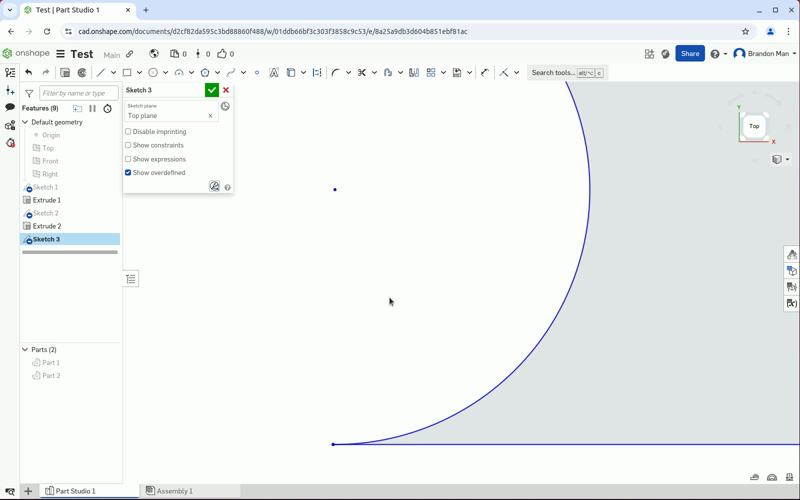
scroll(-6)
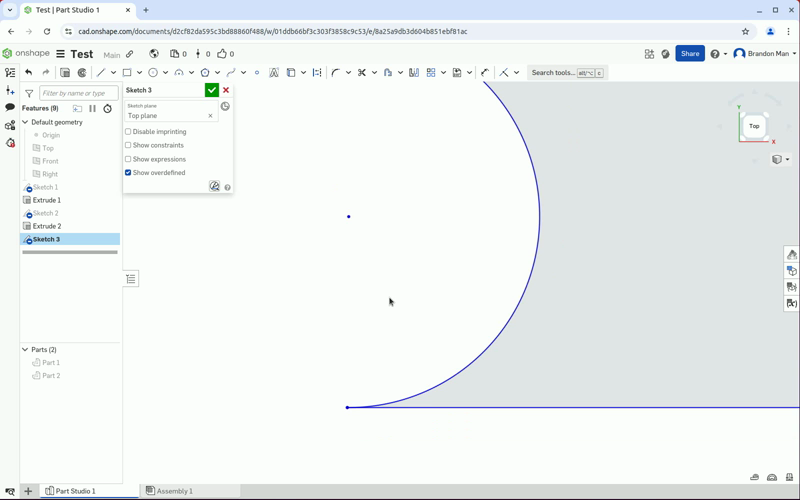
scroll(-6)
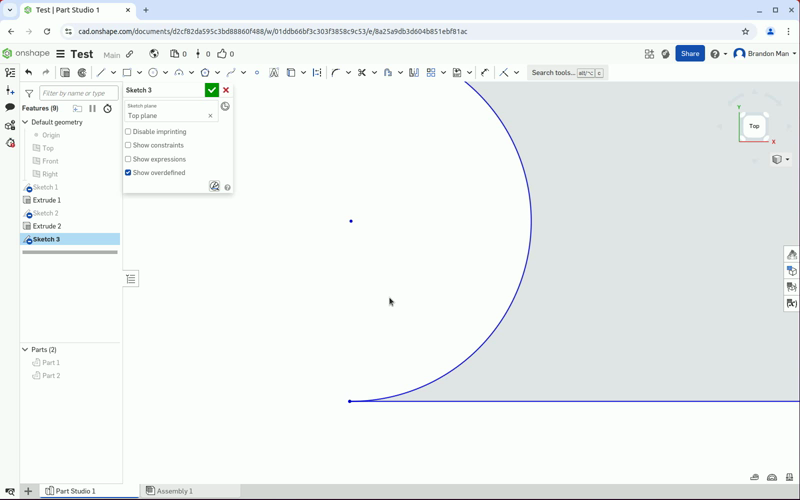
scroll(-6)
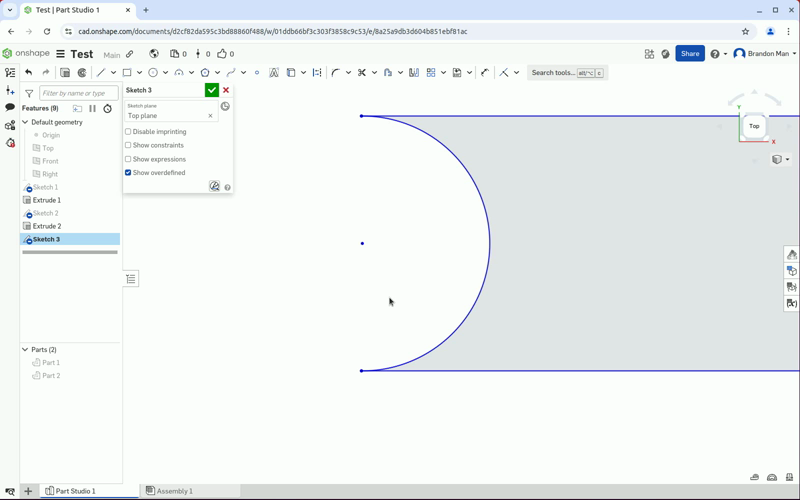
scroll(-6)
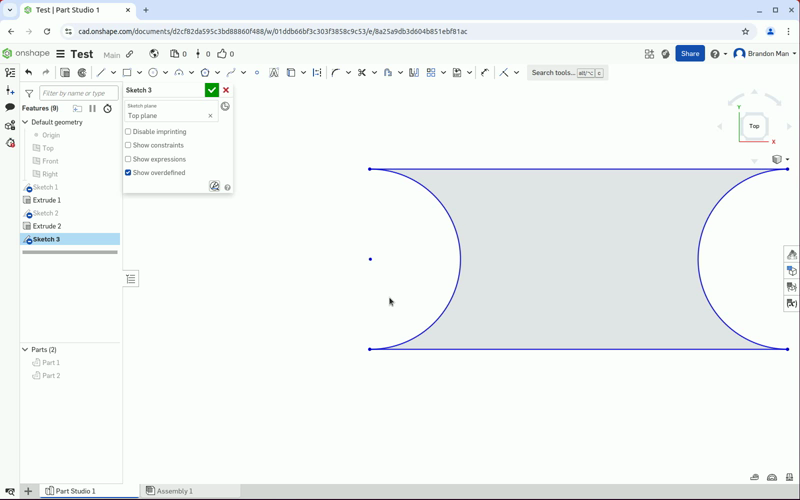
scroll(-6)
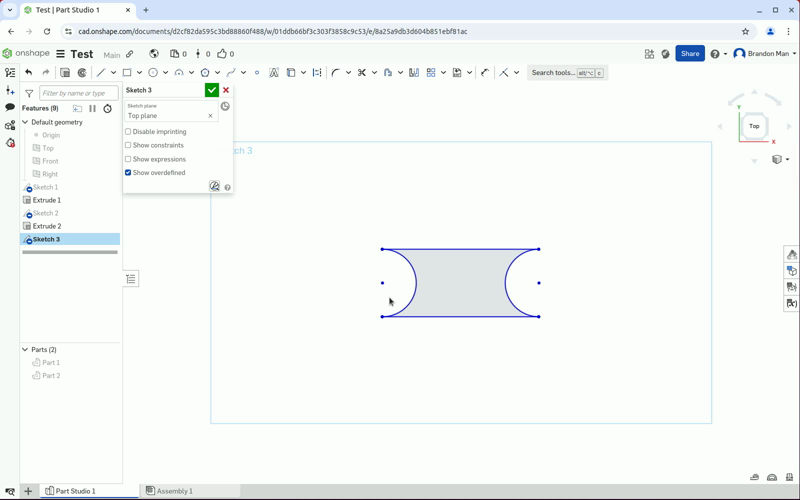
mouse_move(73, 352)
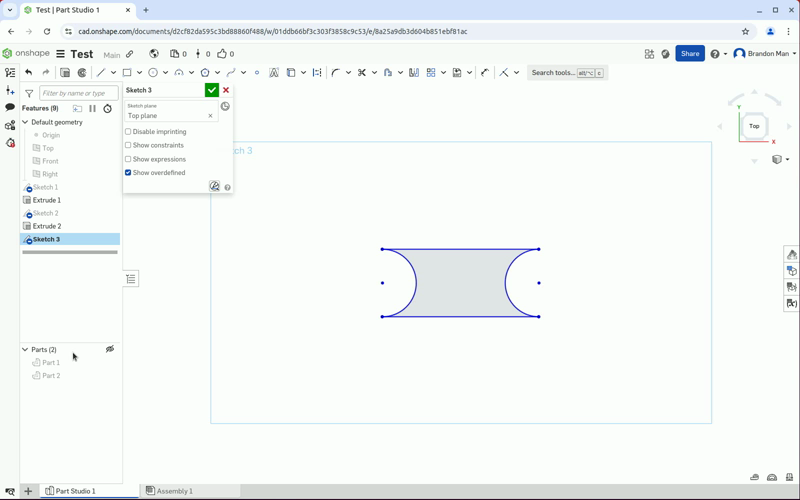
key(shift+y)
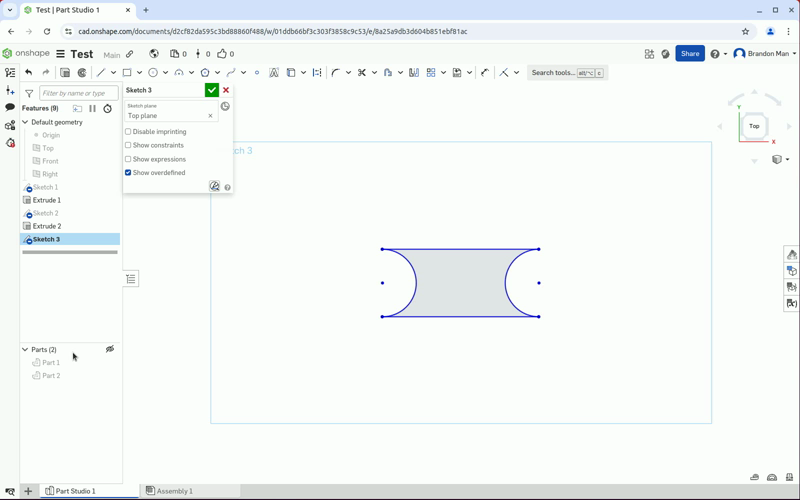
key(shift+e)
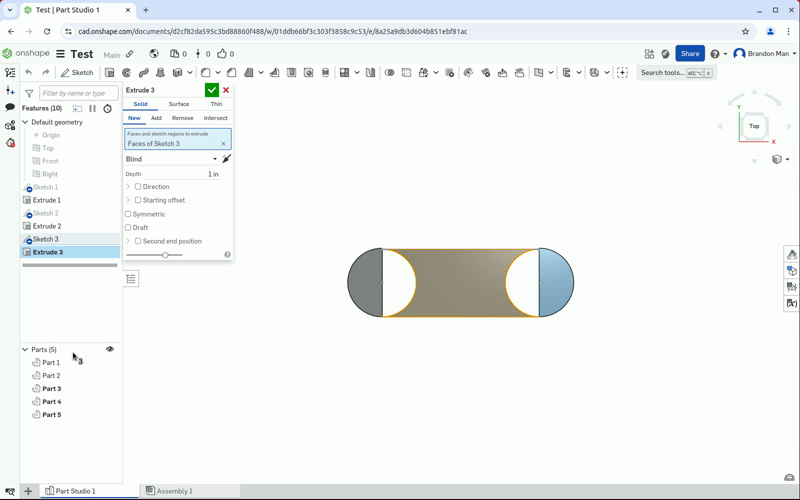
mouse_move(143, 106)
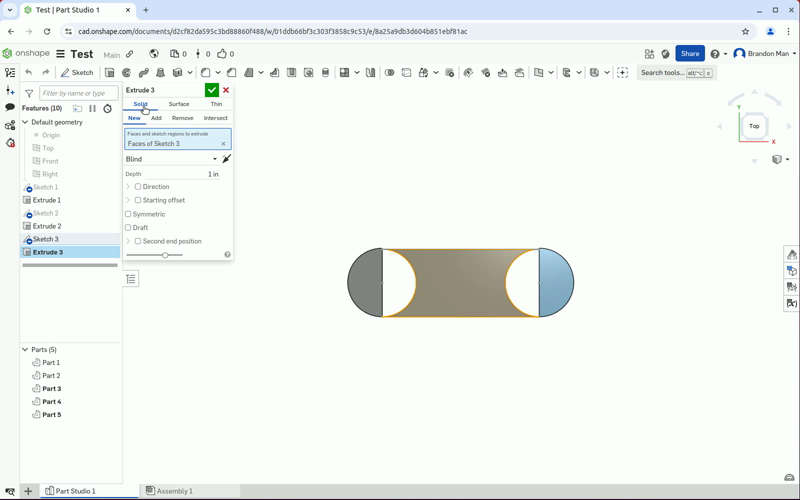
click(143, 106)
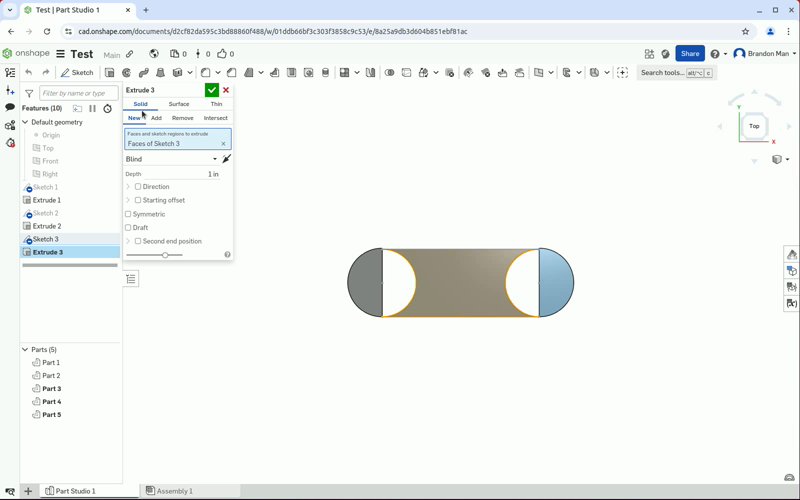
mouse_move(137, 120)
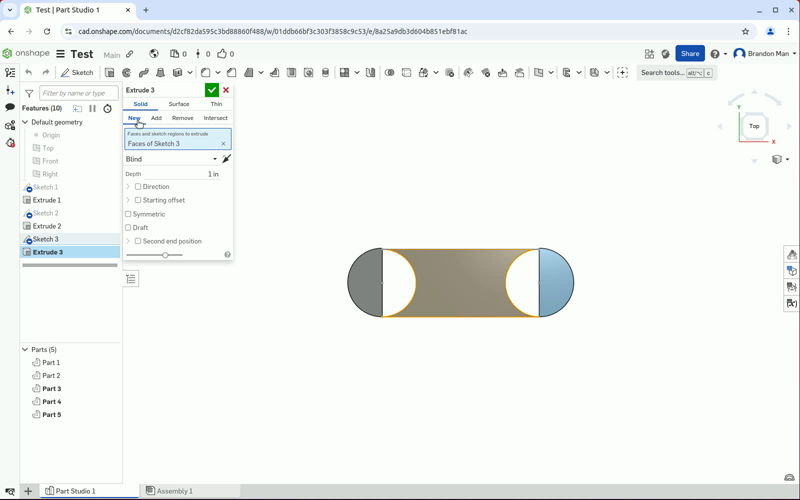
click(137, 120)
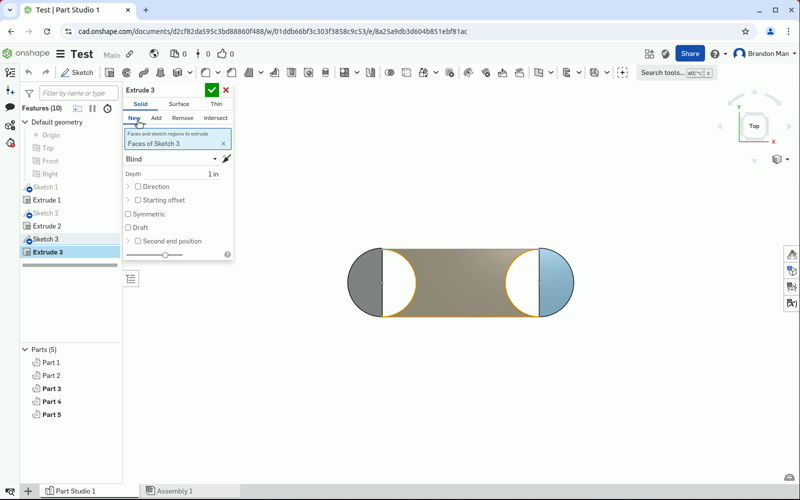
key(tab, 4)
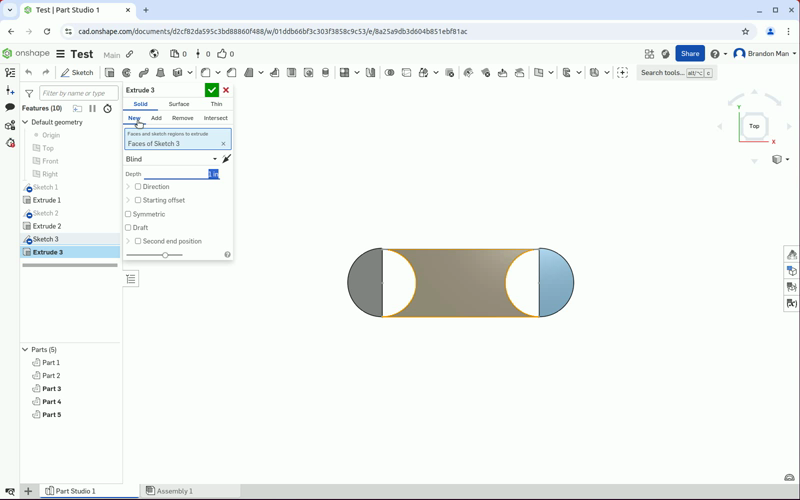
text(-0.963)
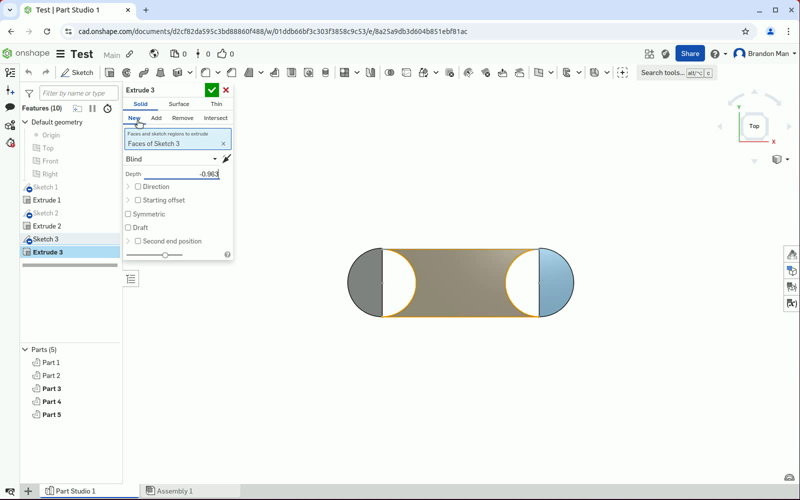
key(enter)
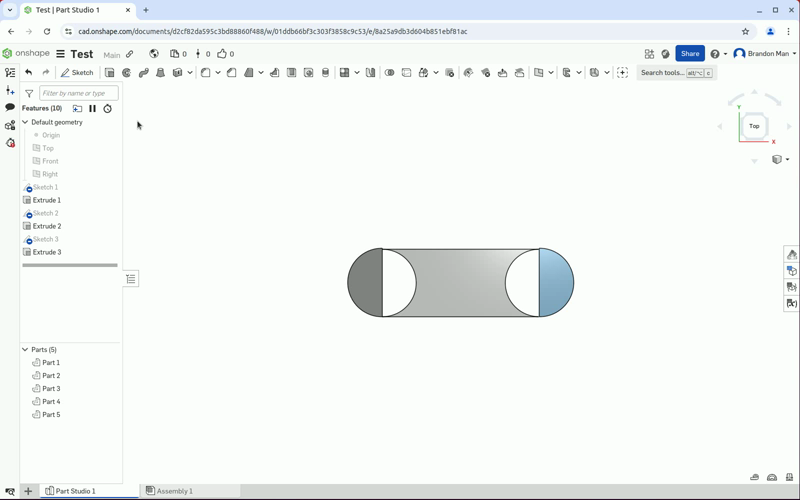
key(shift+h)
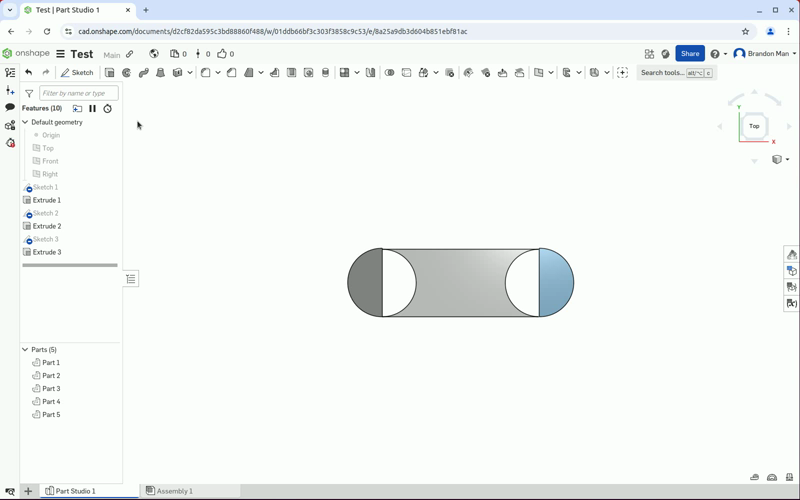
key(shift+h)
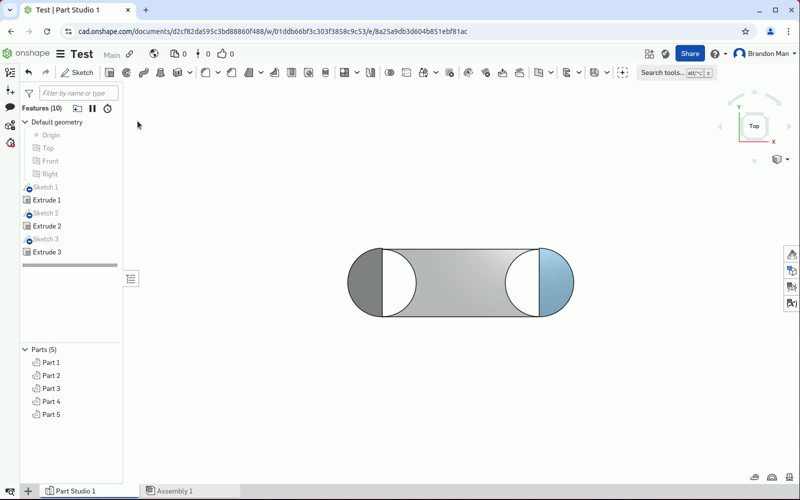
mouse_move(73, 189)
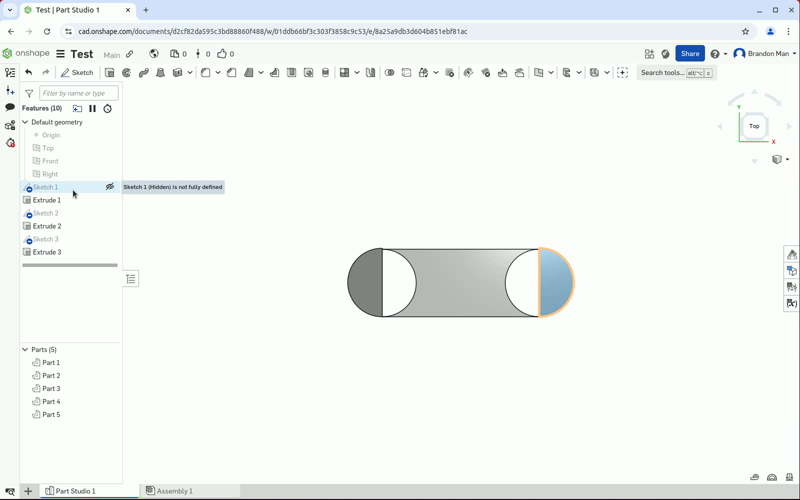
click(73, 189)
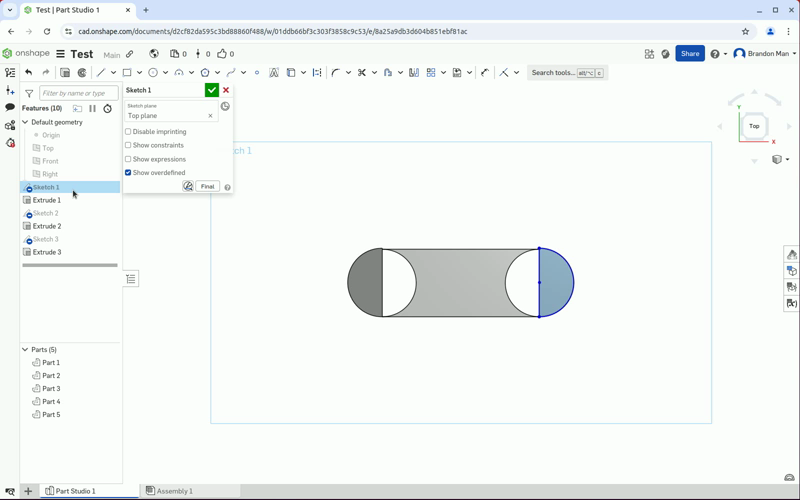
mouse_move(229, 92)
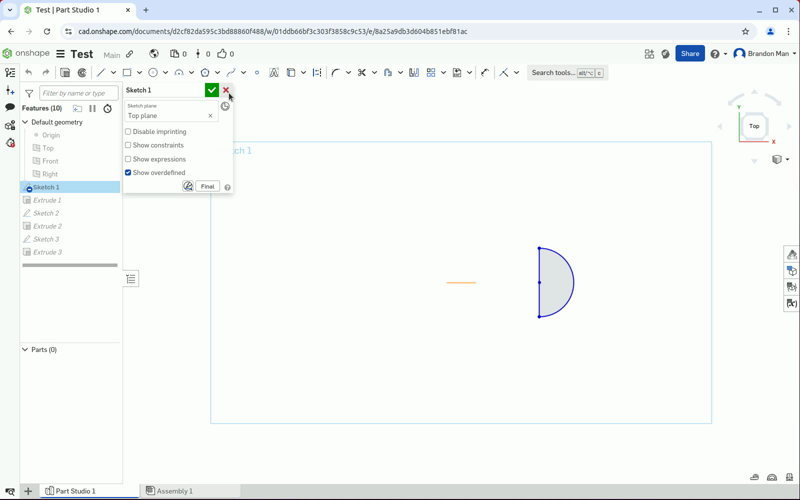
click(229, 92)
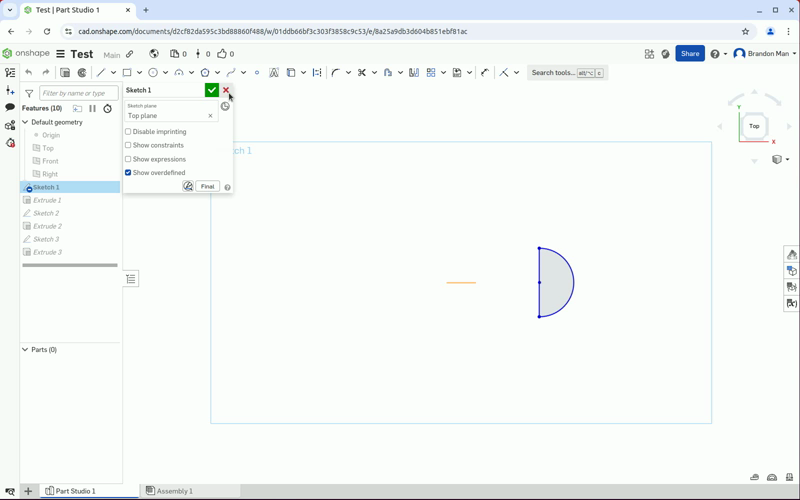
key(shift+s)
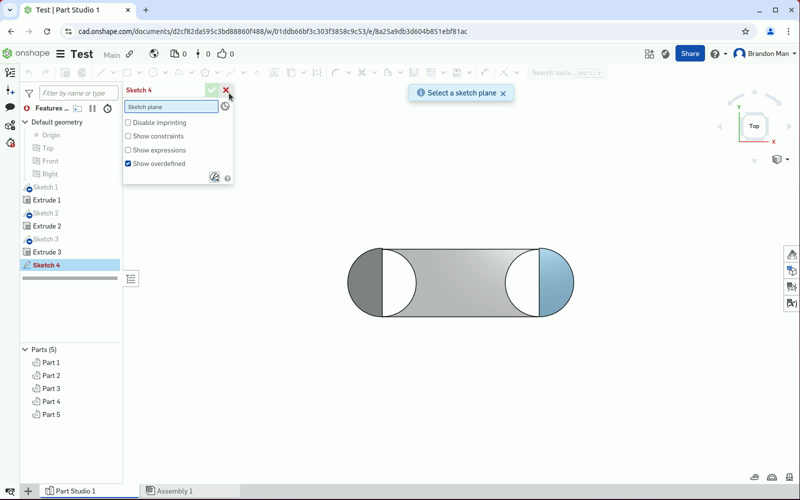
mouse_move(73, 150)
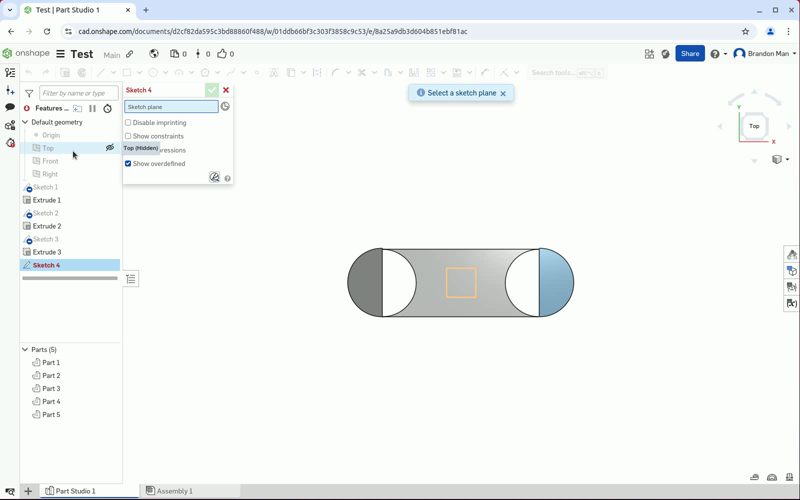
click(73, 150)
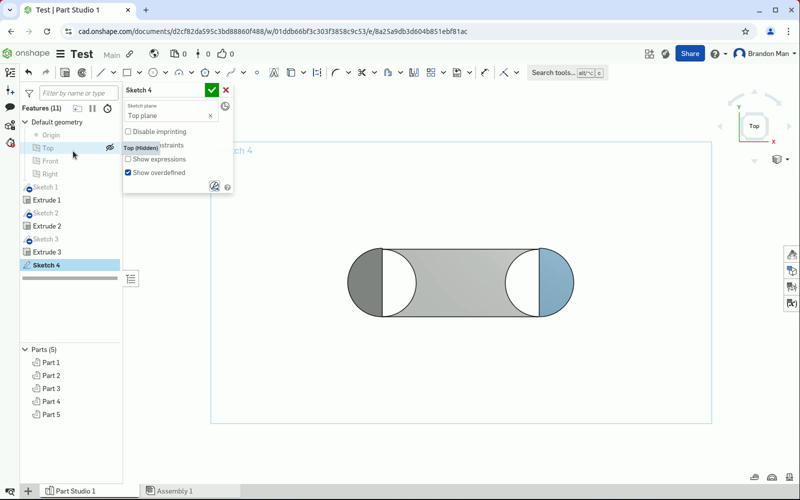
mouse_move(73, 352)
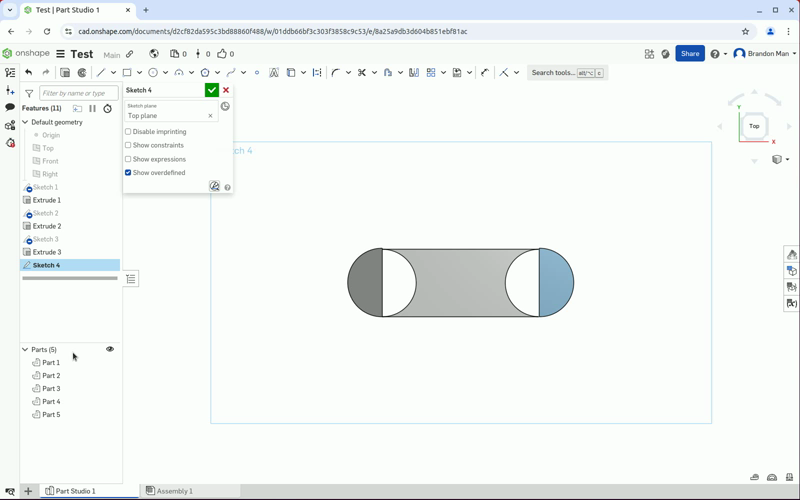
key(y)
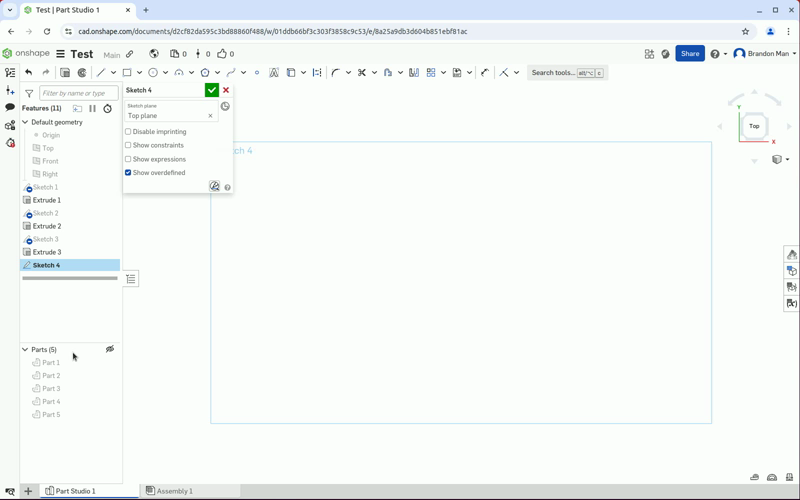
key(l)
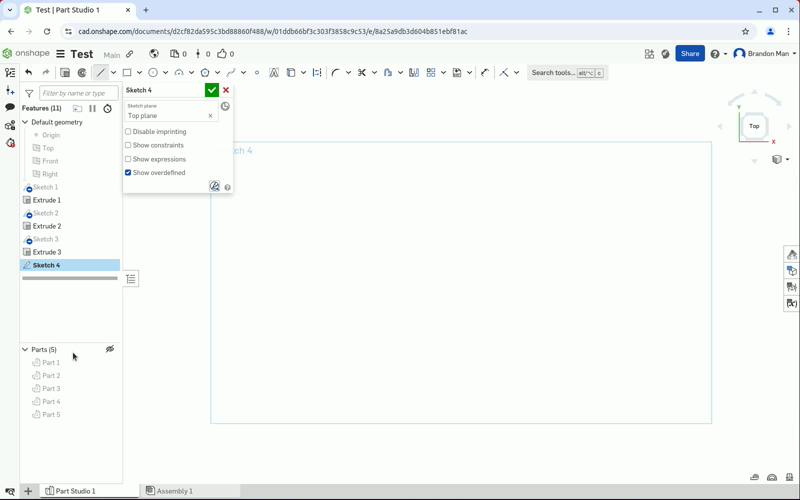
key_down(shift)
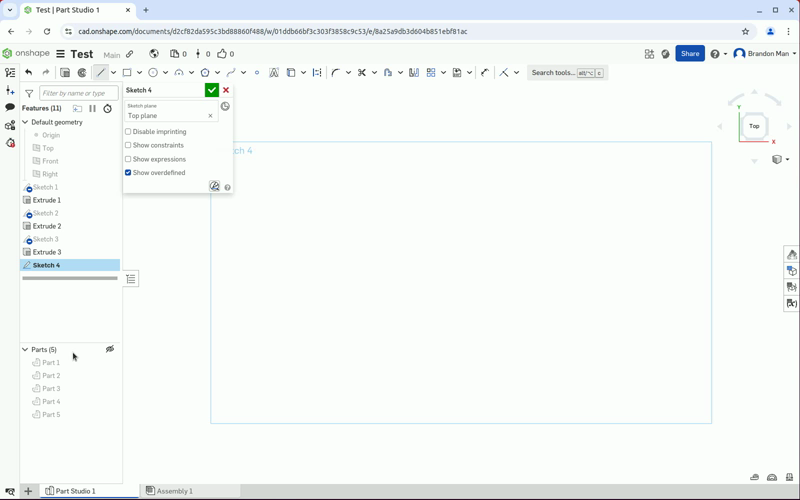
mouse_move(539, 316)
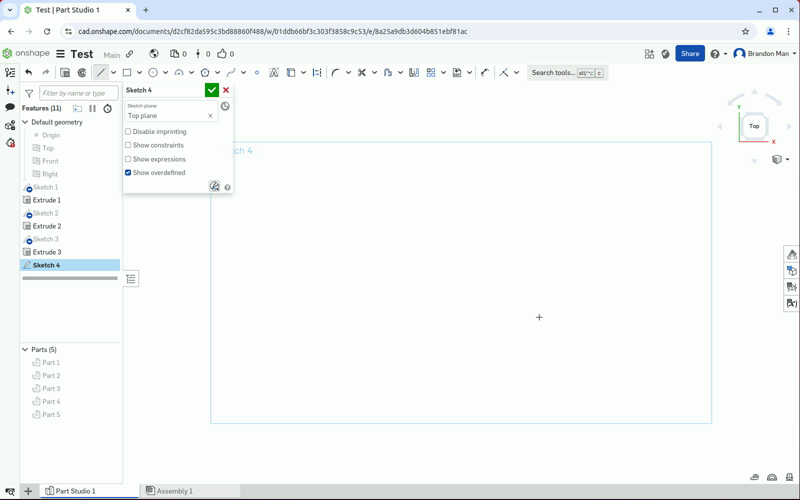
click(539, 316)
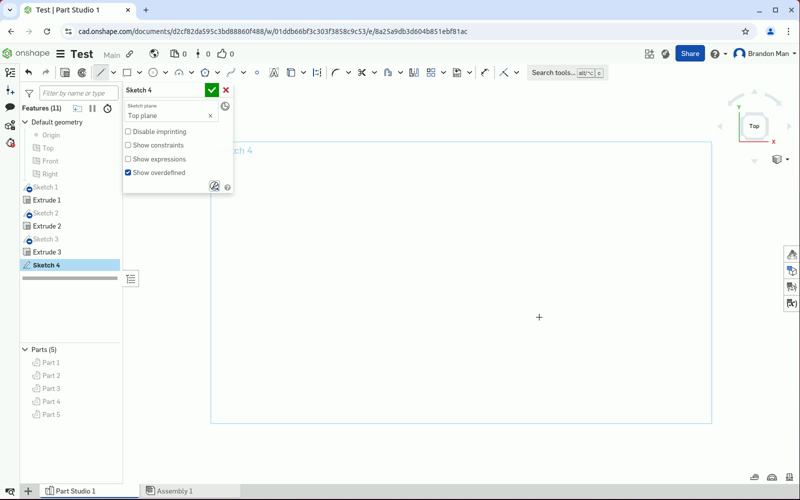
key_up(shift)
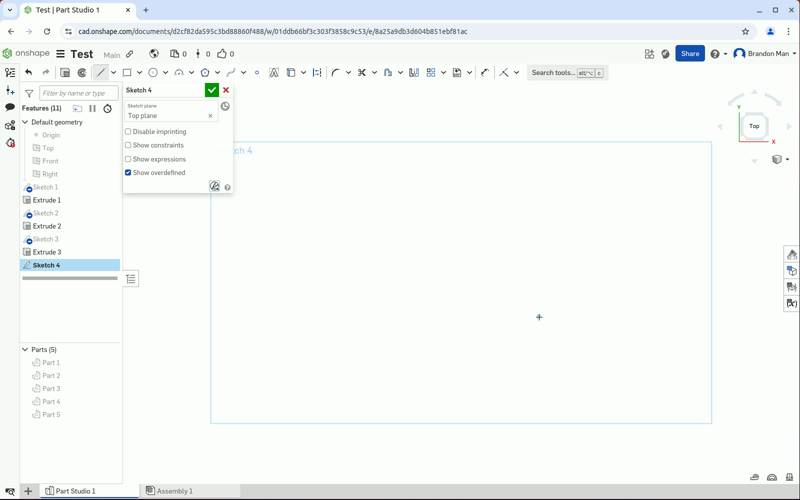
key_down(shift)
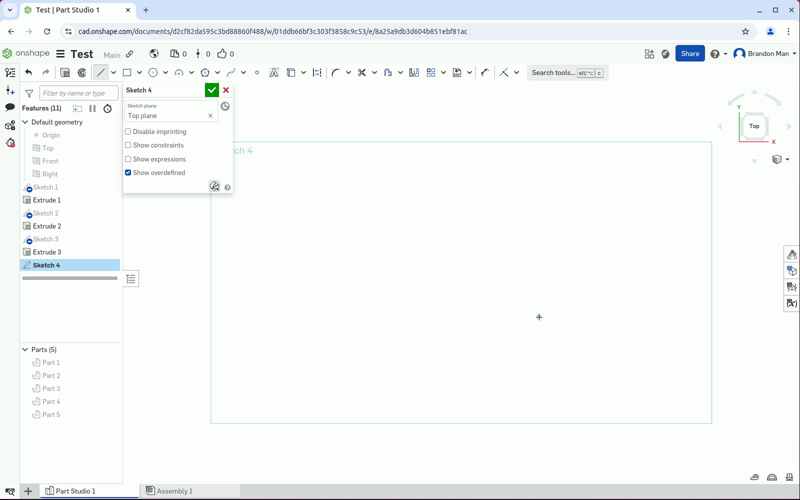
mouse_move(539, 248)
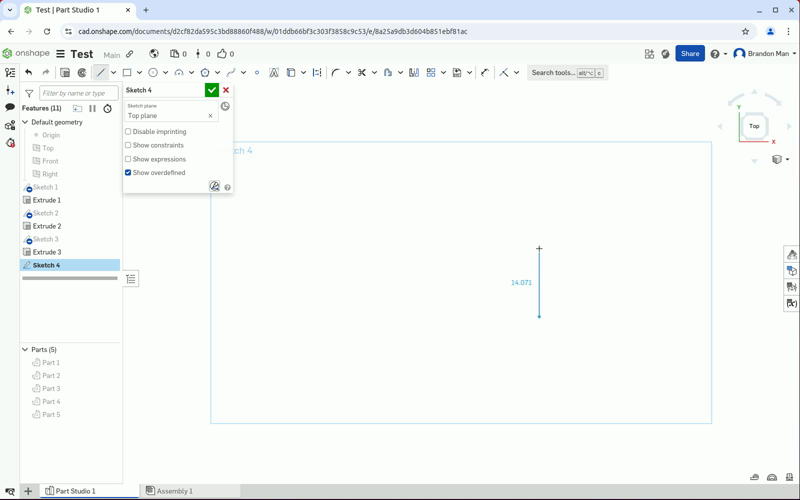
click(539, 248)
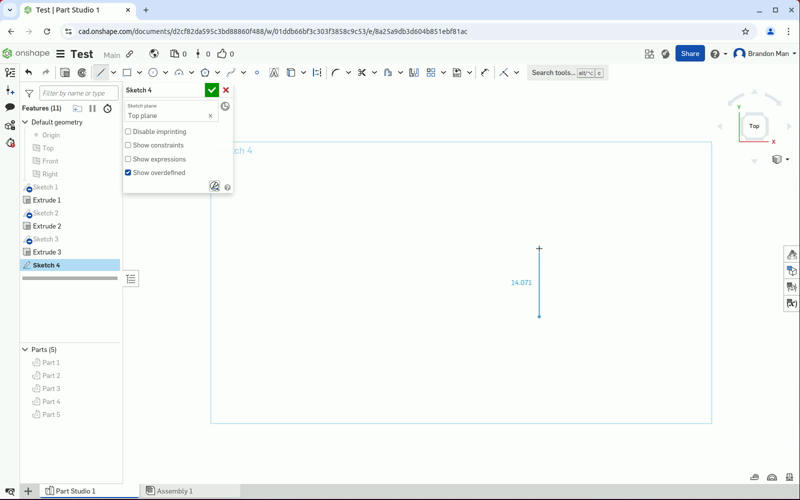
key_up(shift)
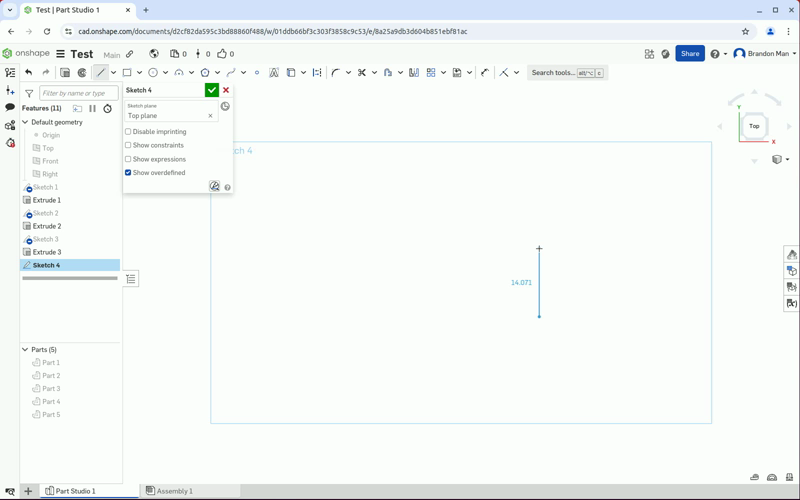
key(esc)
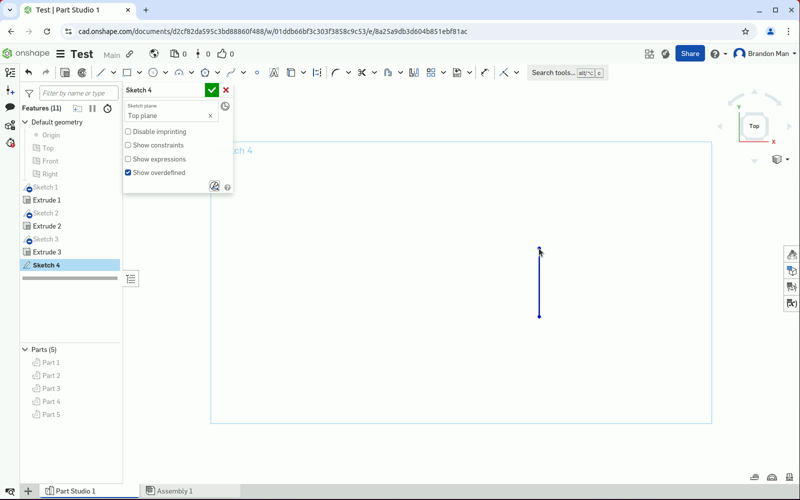
key(a)
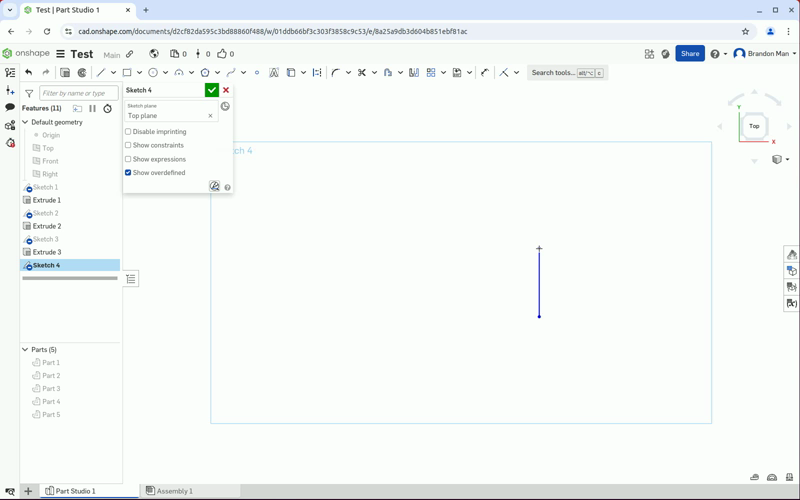
mouse_move(539, 248)
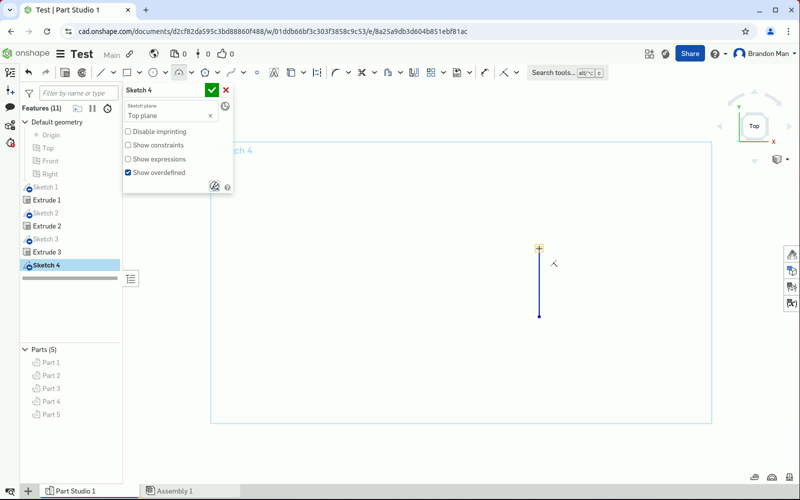
click(539, 248)
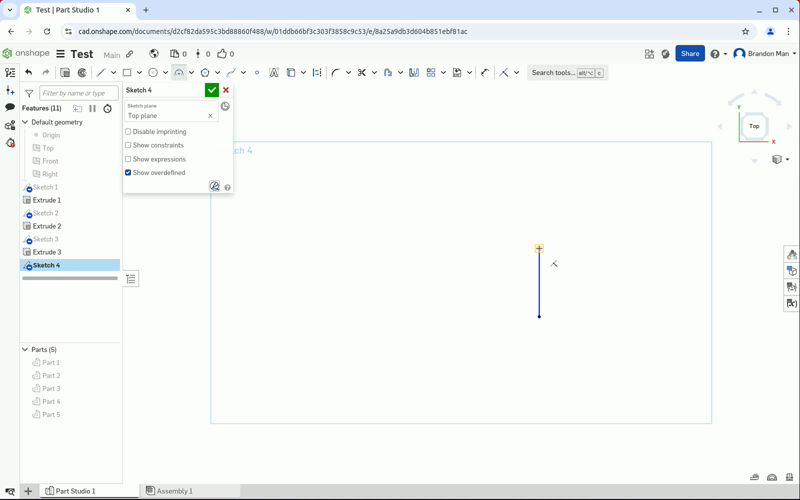
mouse_move(539, 316)
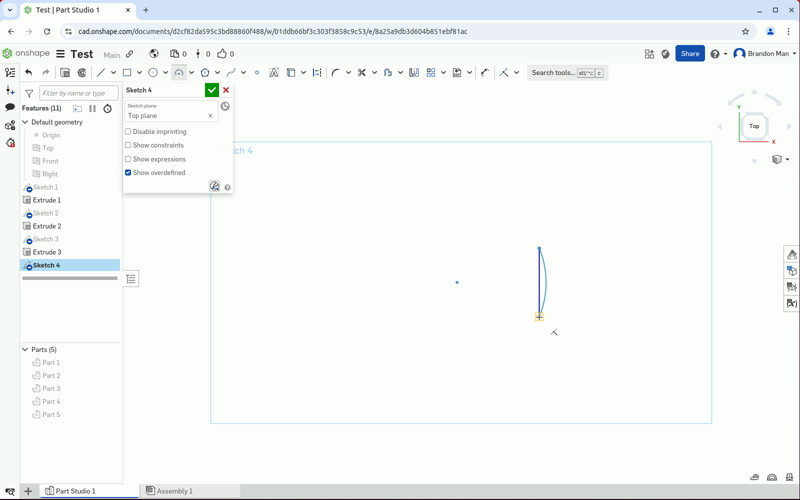
click(539, 316)
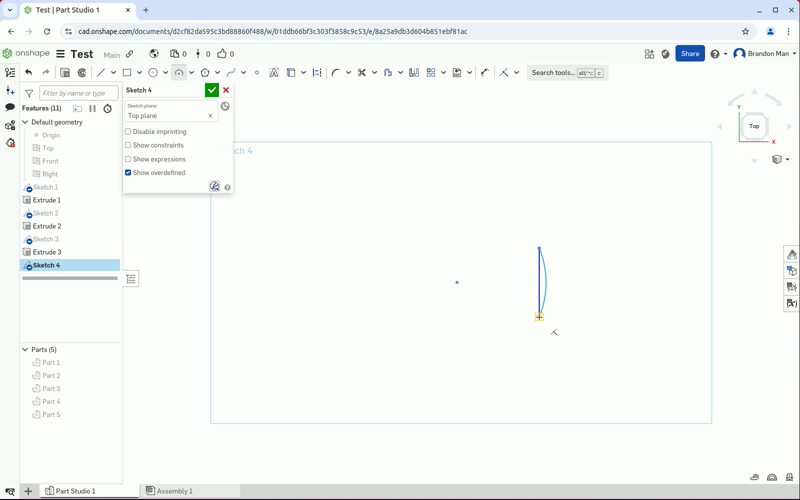
key_down(shift)
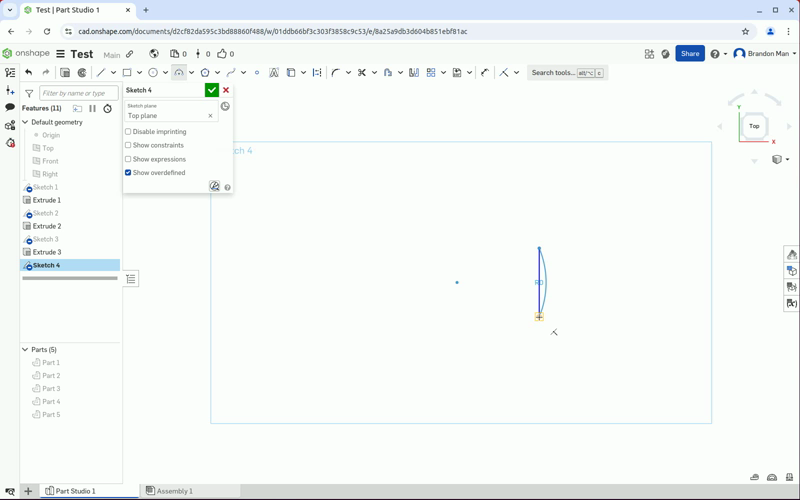
mouse_move(504, 282)
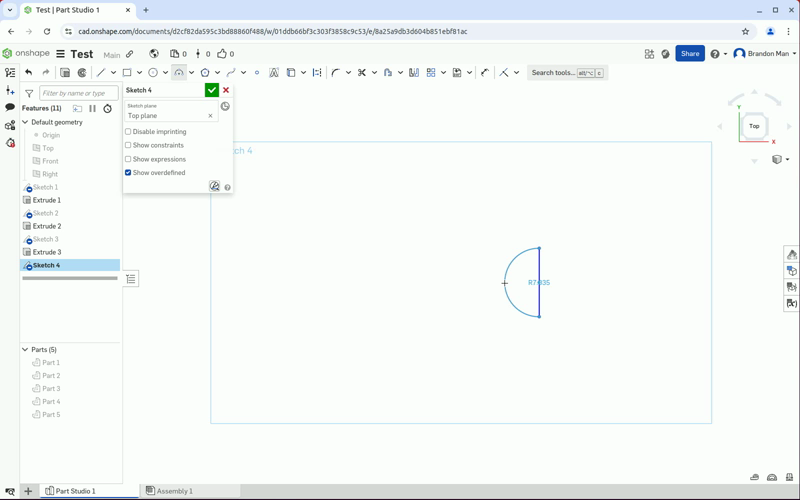
click(504, 282)
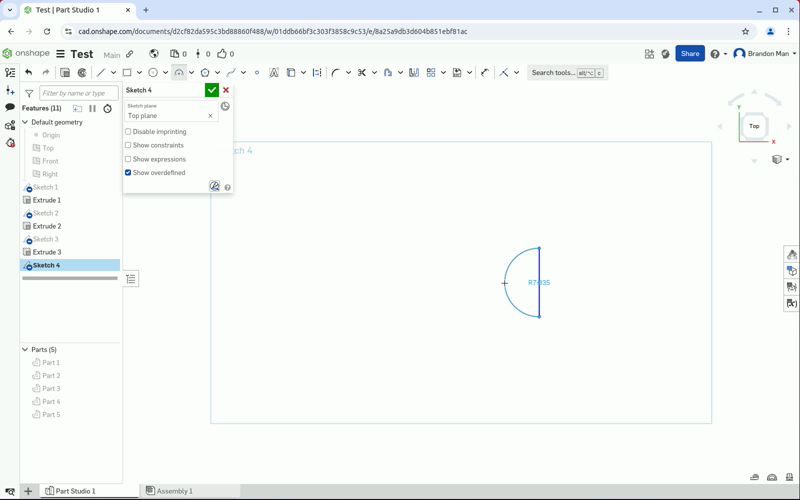
key_up(shift)
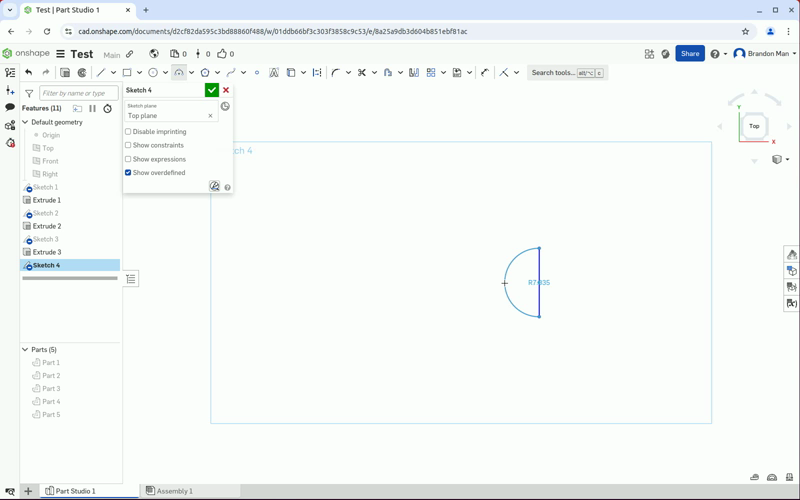
key(esc)
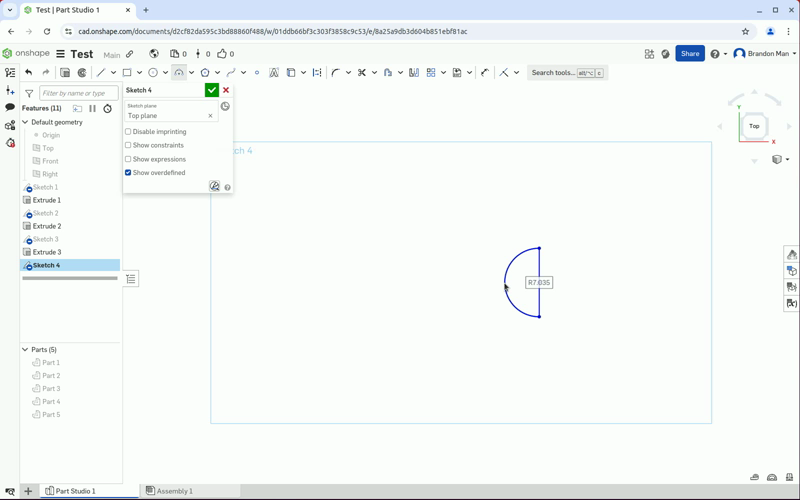
mouse_move(530, 269)
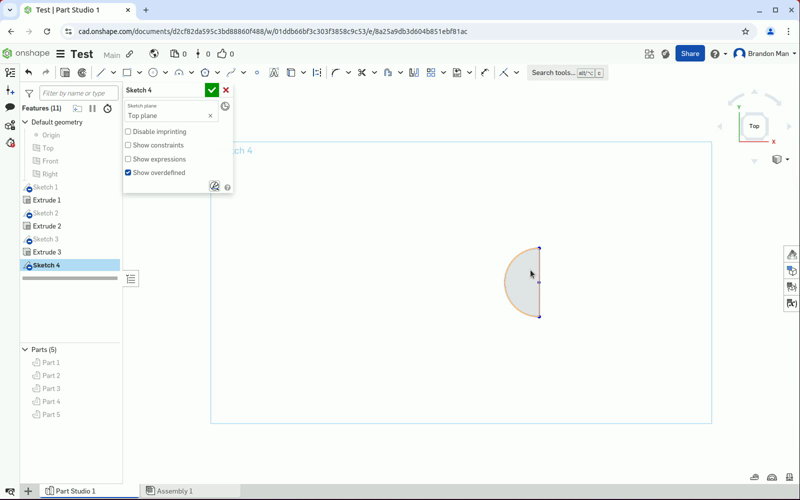
click(530, 269)
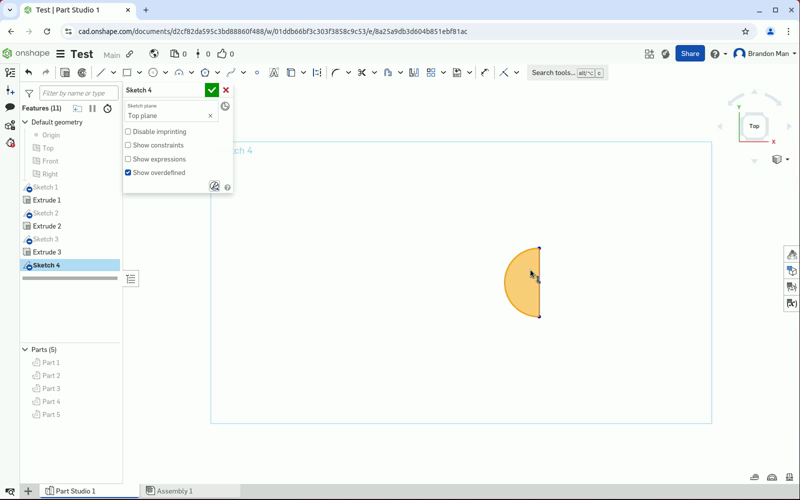
mouse_move(73, 352)
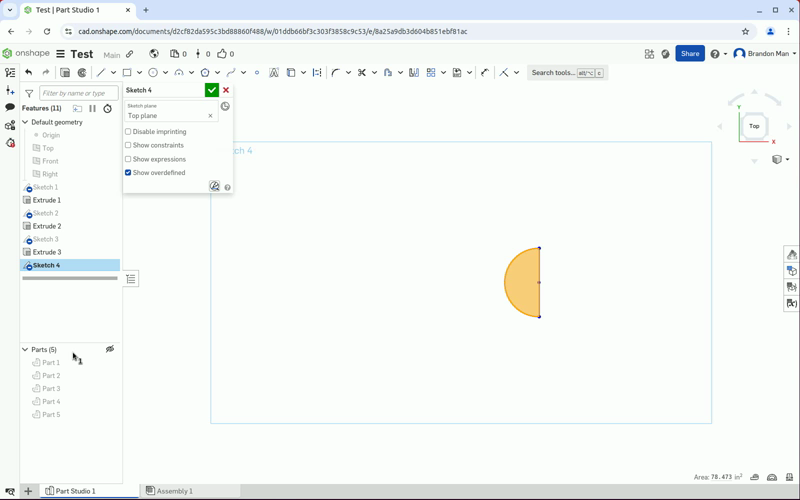
key(shift+y)
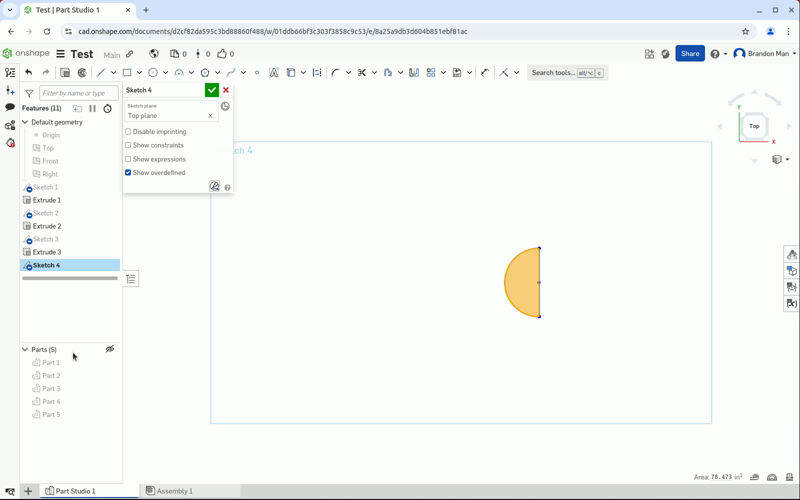
key(shift+e)
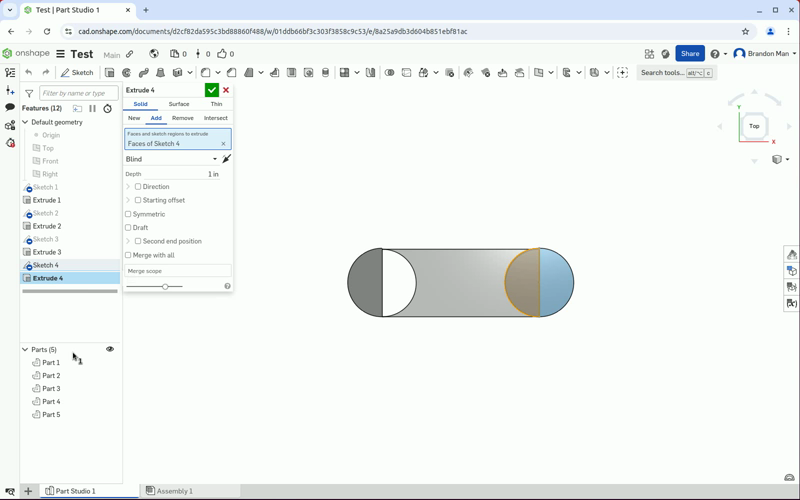
mouse_move(143, 106)
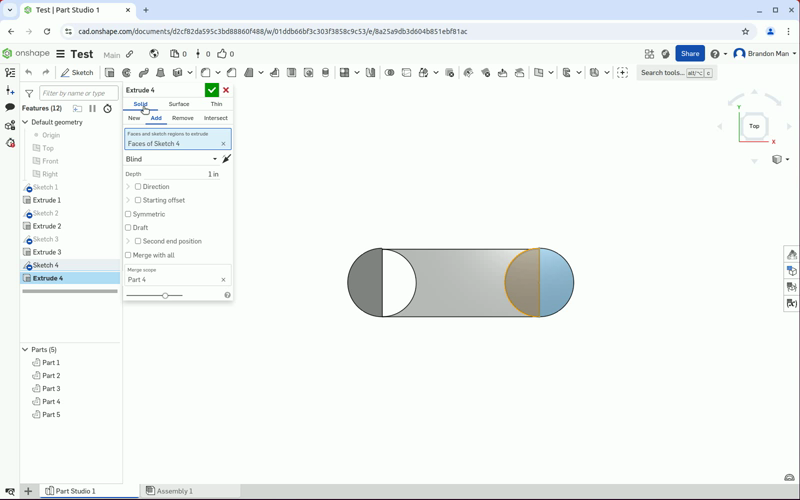
click(143, 106)
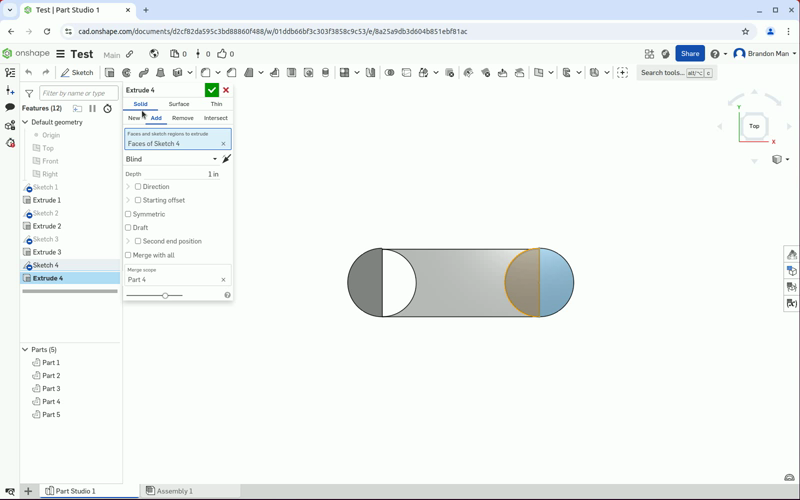
mouse_move(137, 120)
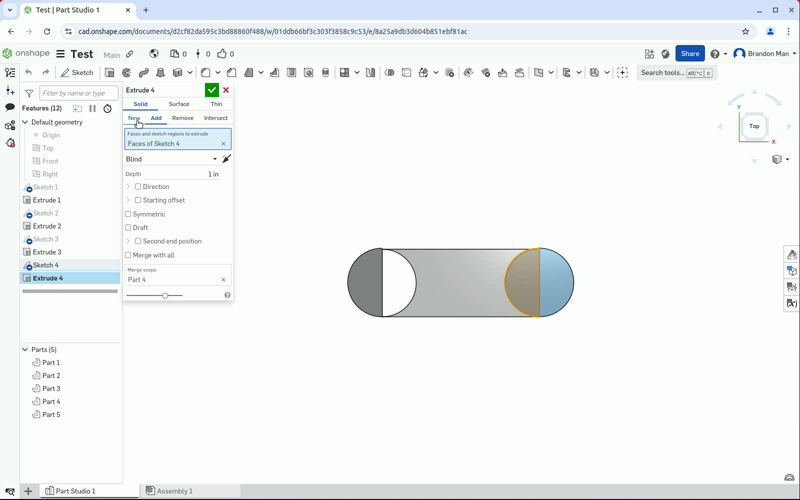
click(137, 120)
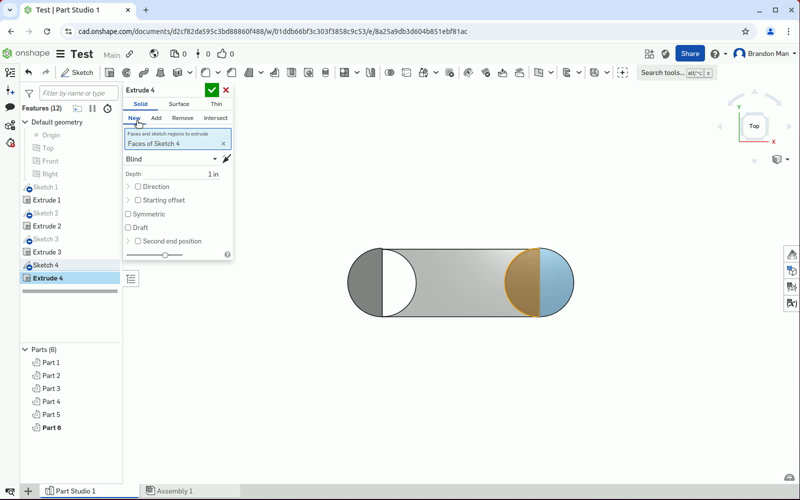
key(tab, 4)
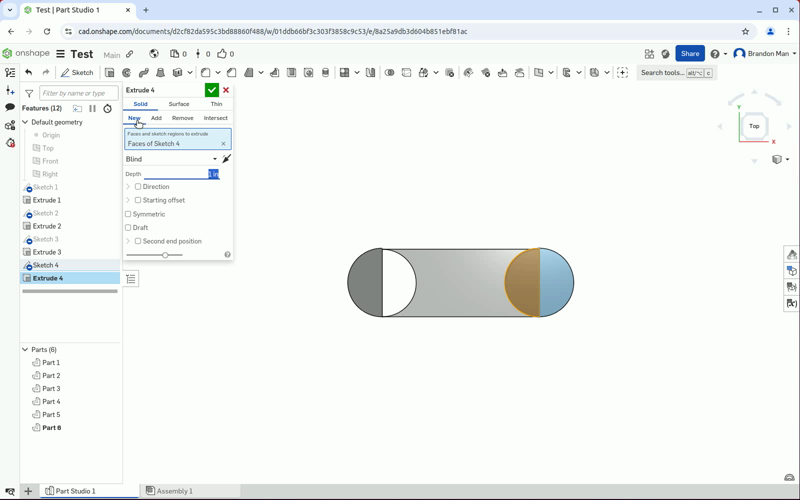
text(-0.963)
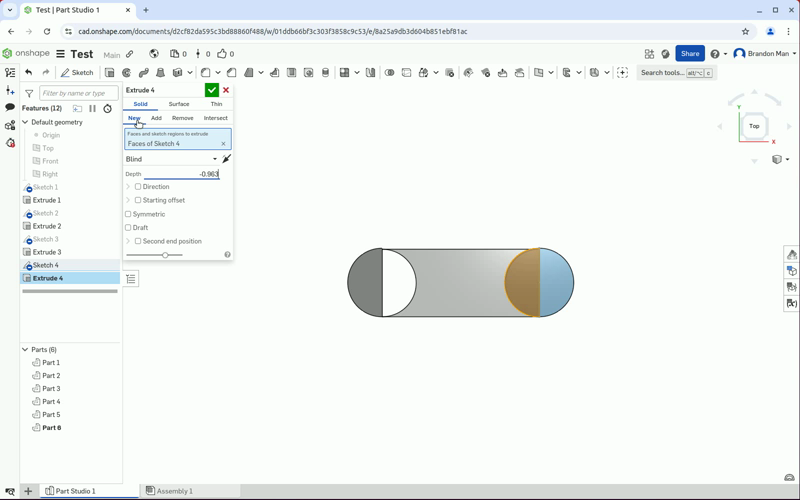
key(enter)
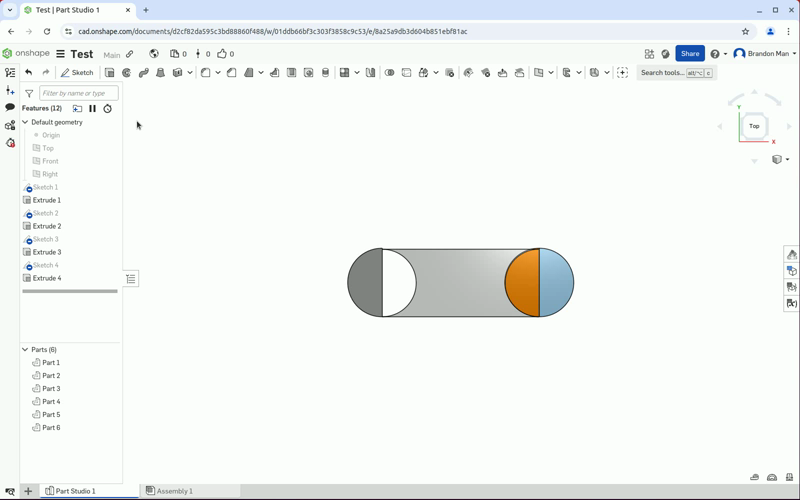
key(shift+h)
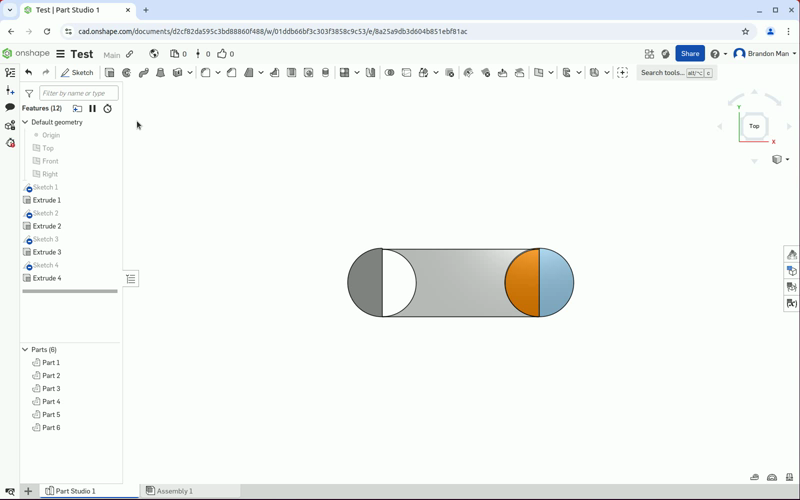
key(shift+h)
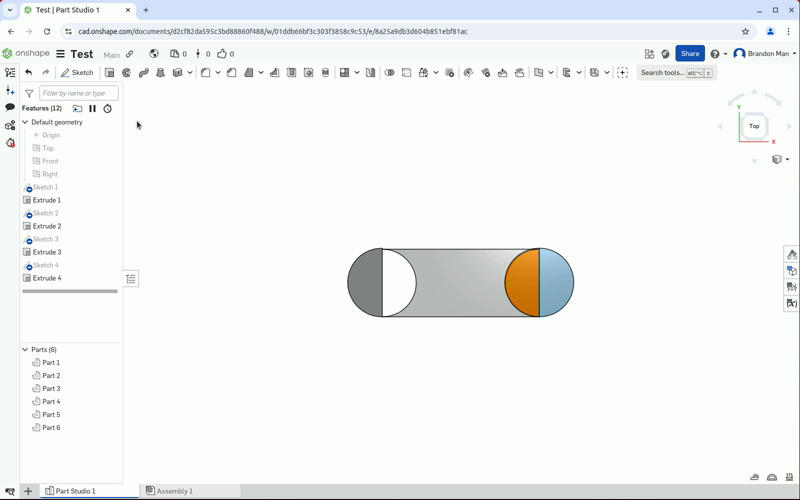
mouse_move(73, 189)
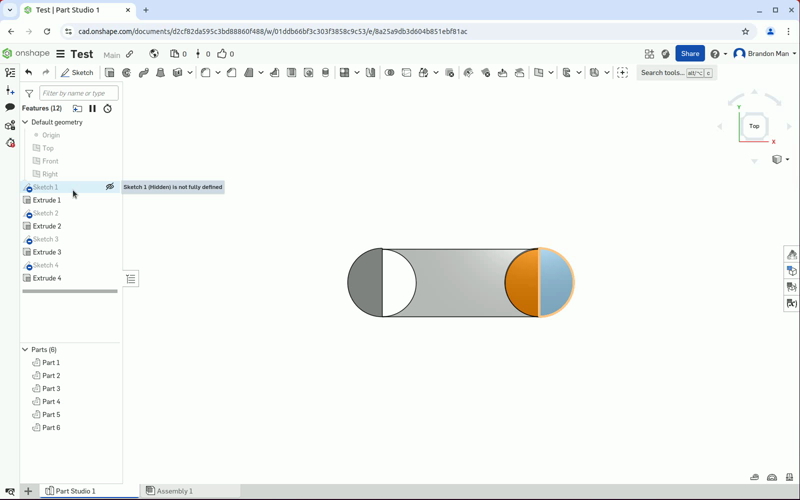
click(73, 189)
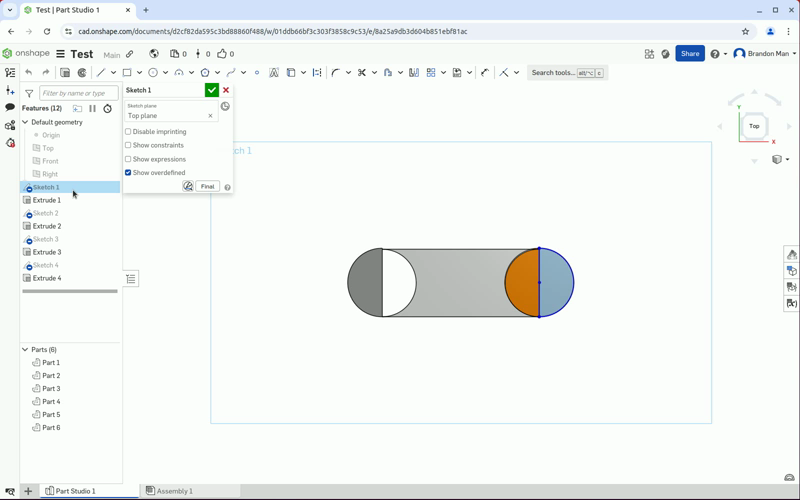
mouse_move(229, 92)
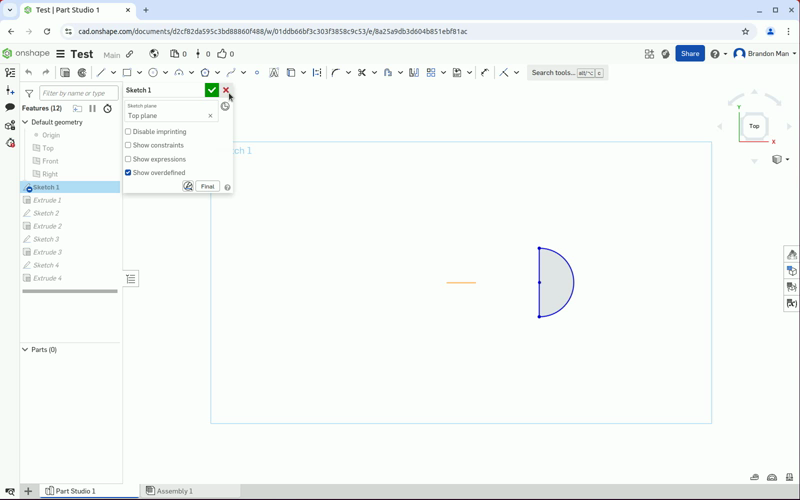
click(229, 92)
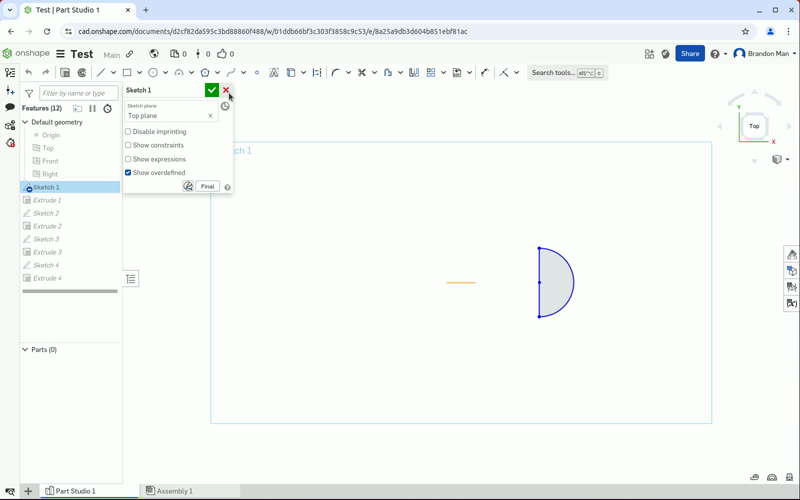
key(shift+s)
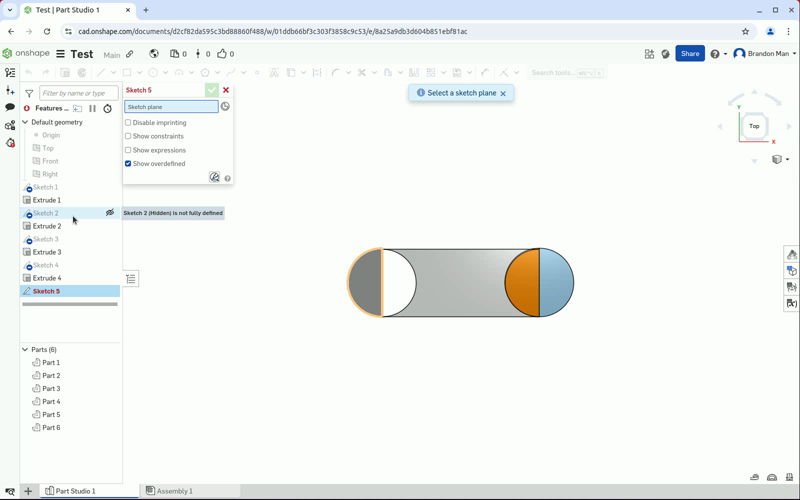
scroll(3)
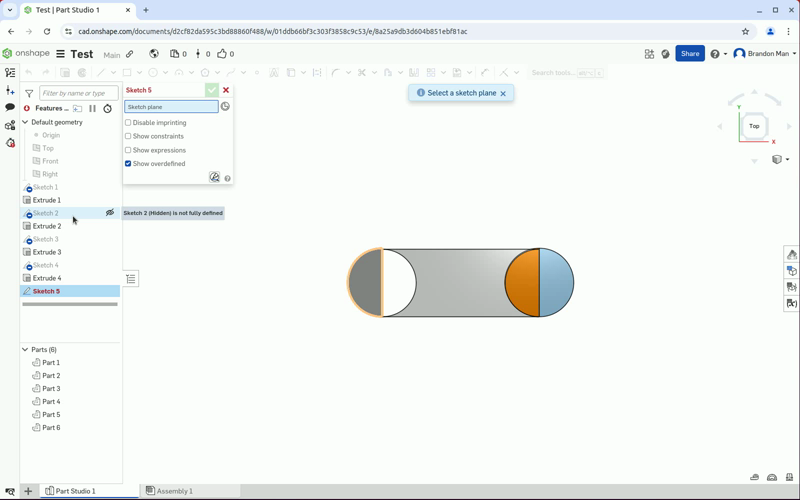
mouse_move(73, 150)
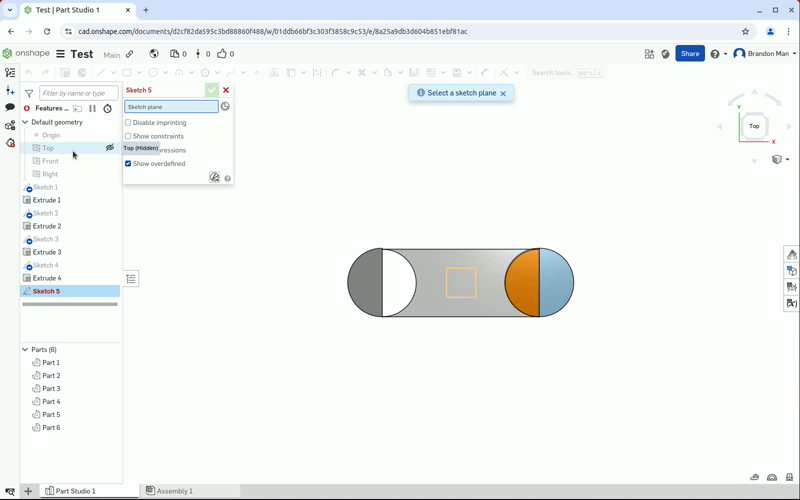
click(73, 150)
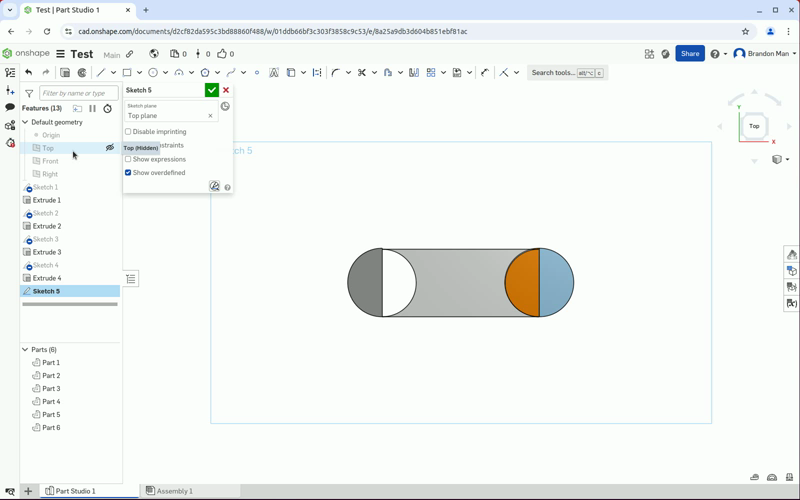
mouse_move(73, 352)
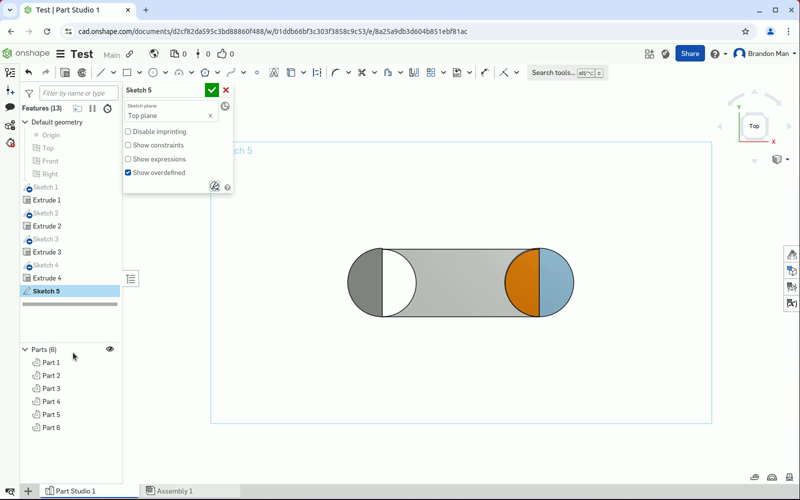
key(y)
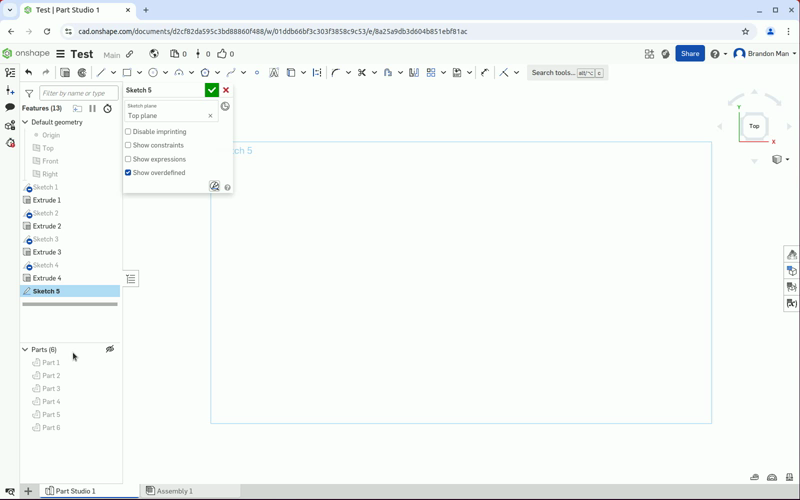
key(a)
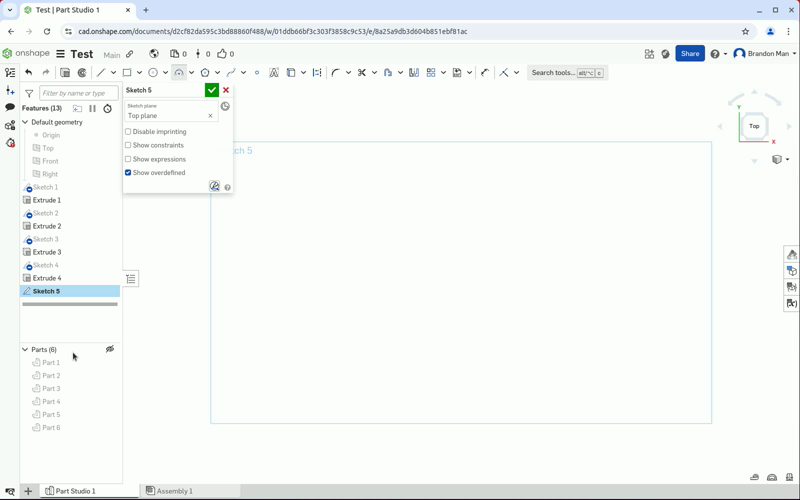
key_down(shift)
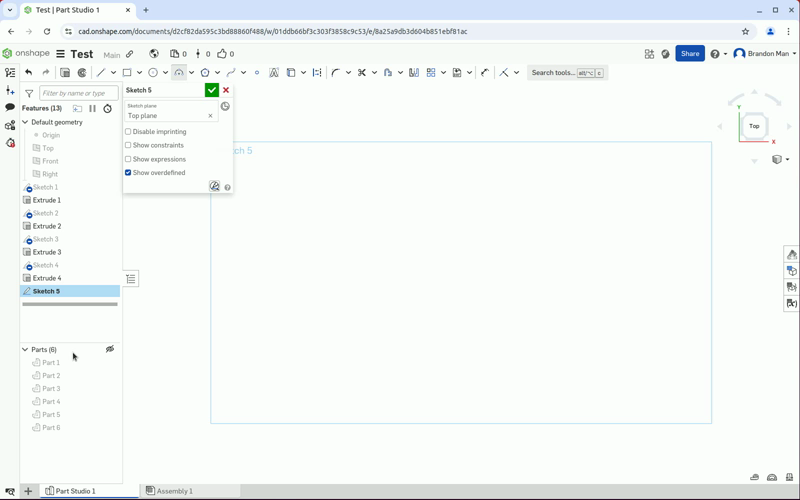
mouse_move(382, 316)
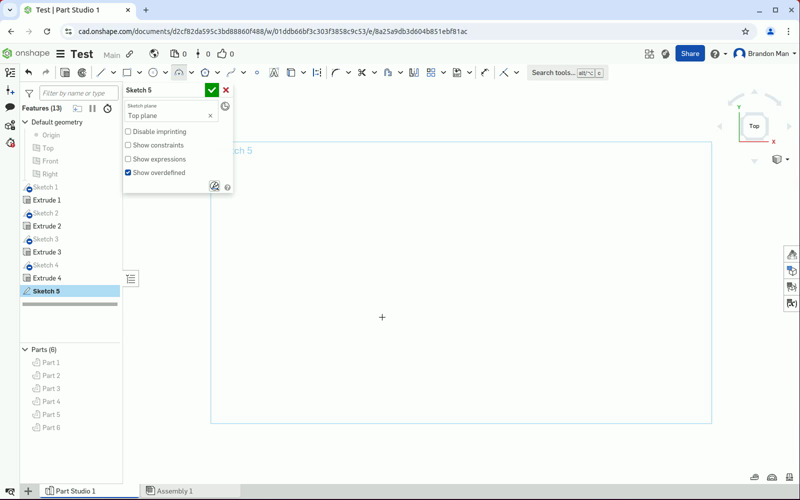
click(382, 316)
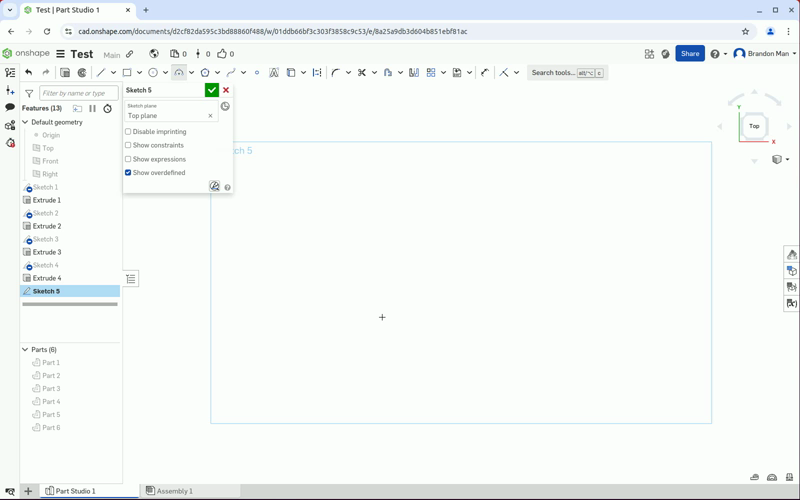
key_up(shift)
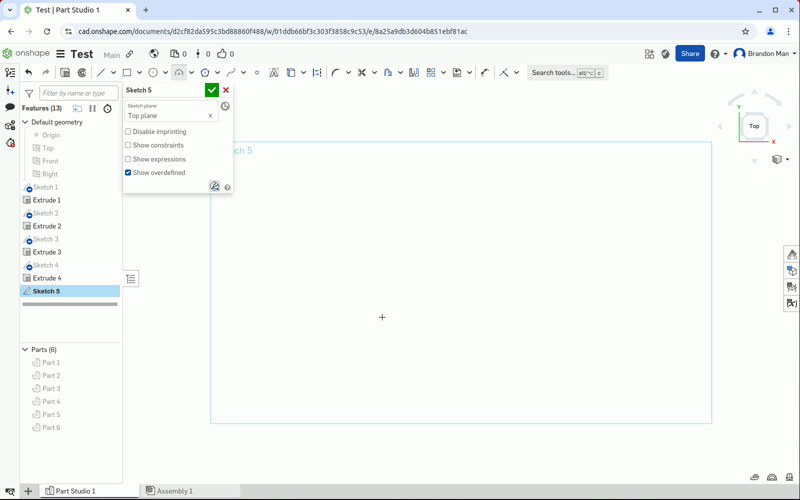
key_down(shift)
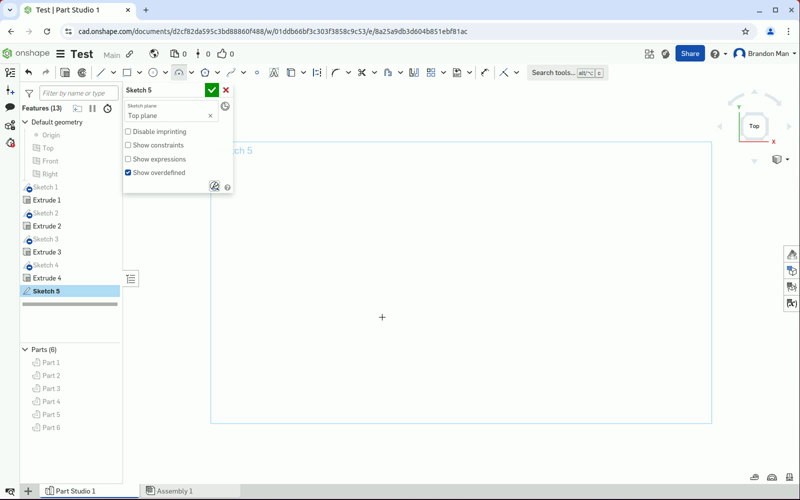
mouse_move(382, 248)
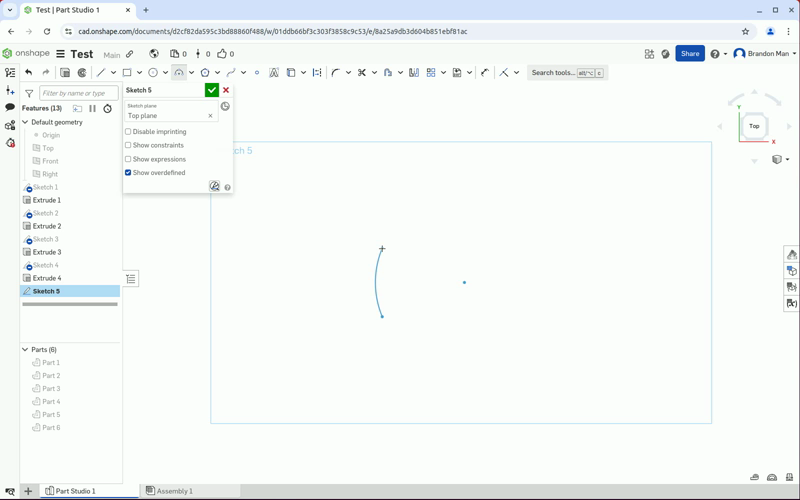
click(382, 248)
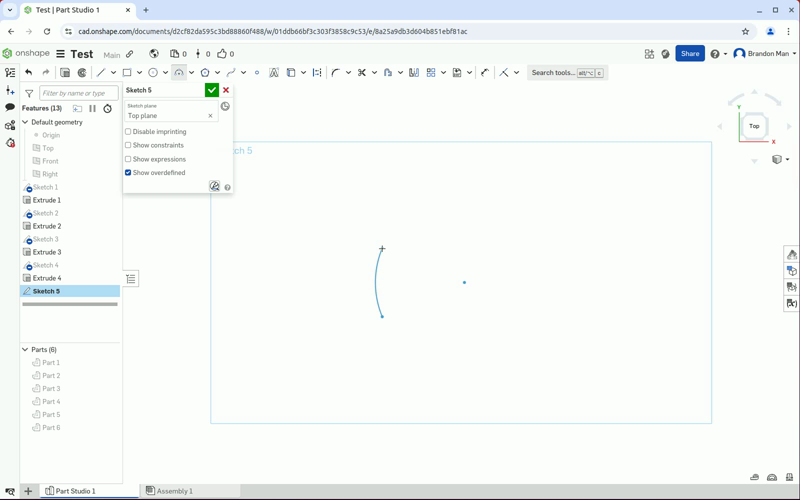
mouse_move(416, 282)
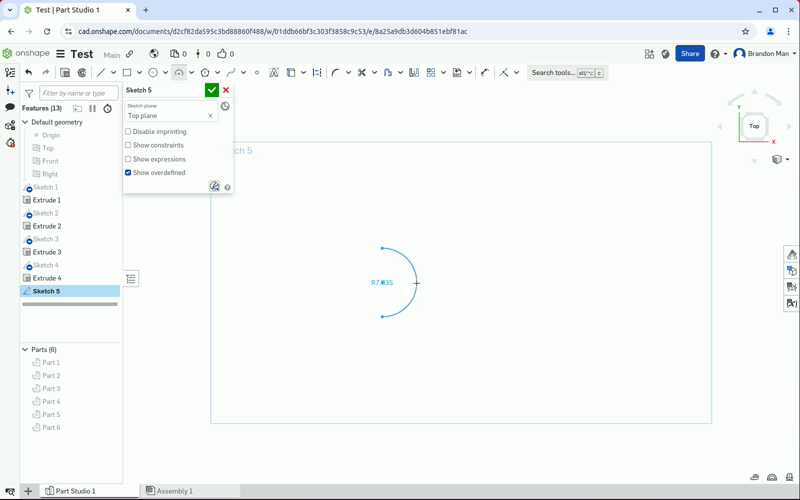
click(416, 282)
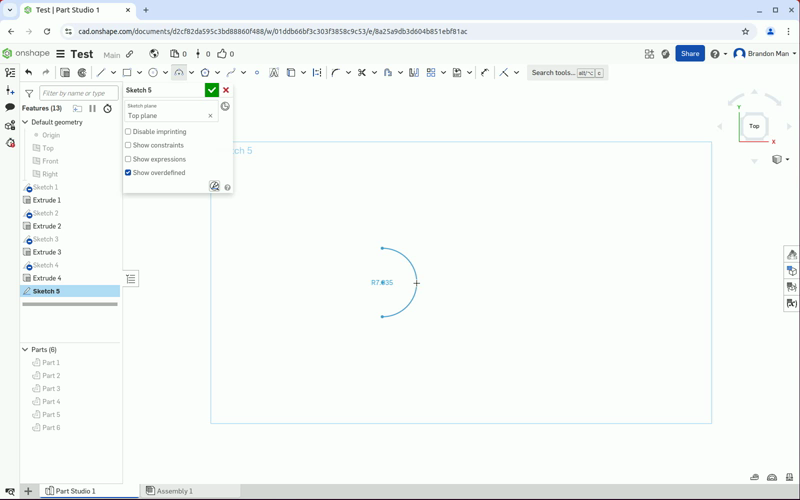
key_up(shift)
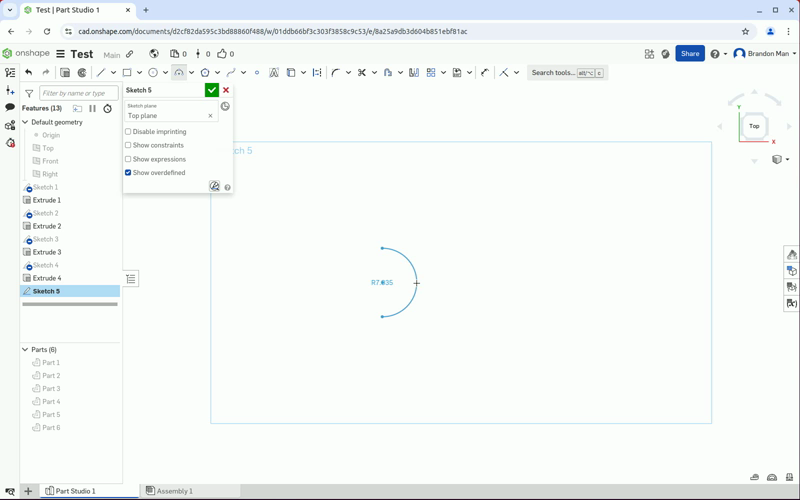
key(esc)
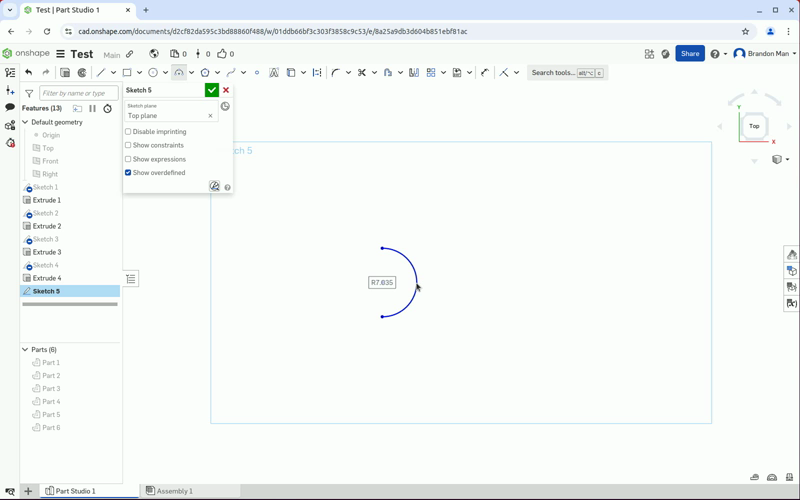
key(l)
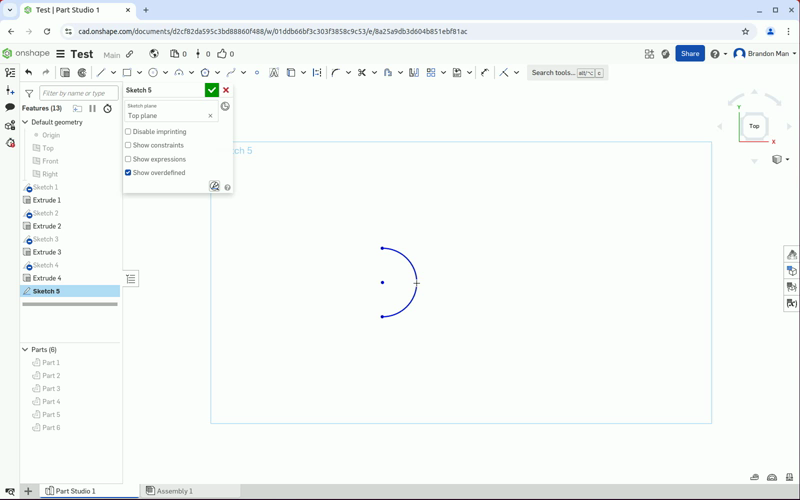
mouse_move(382, 248)
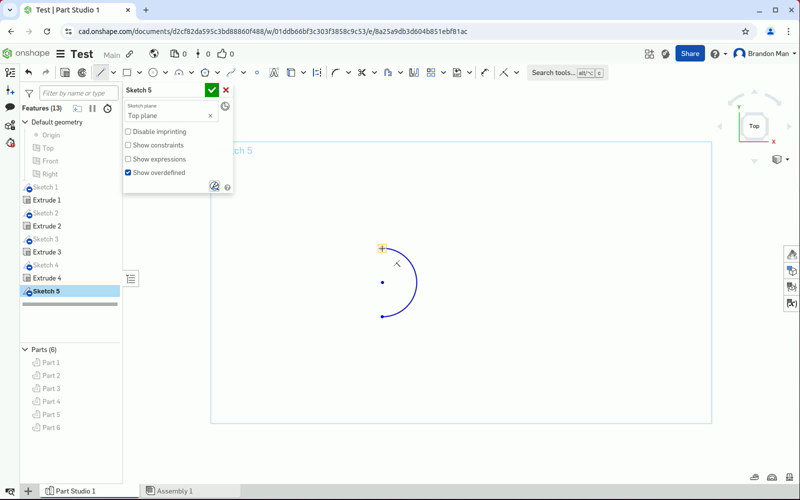
click(382, 248)
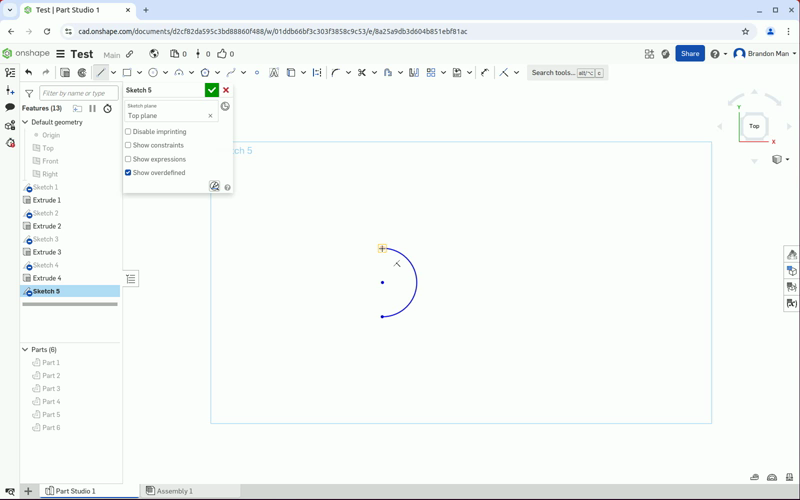
key_down(shift)
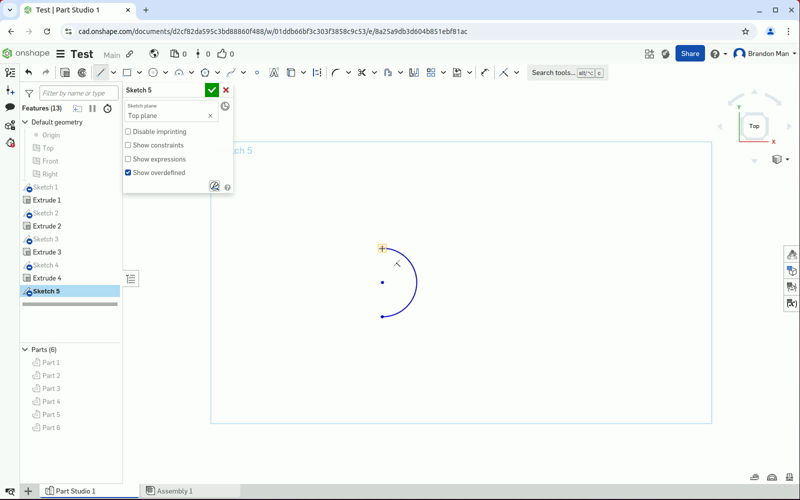
mouse_move(382, 316)
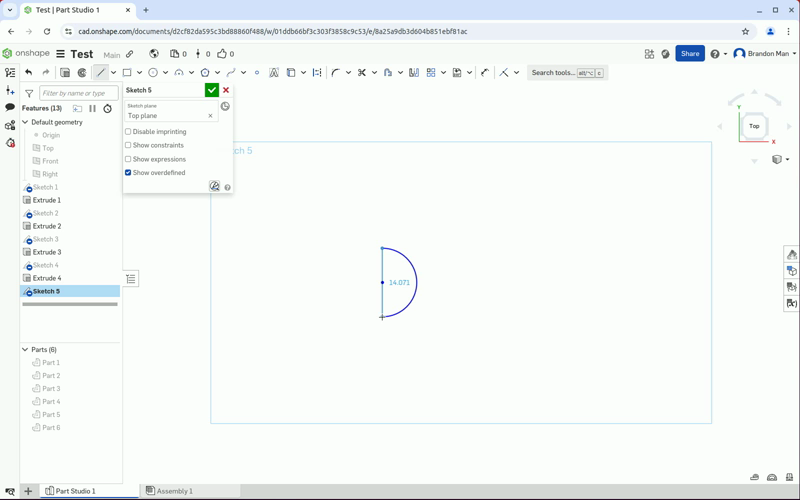
key_up(shift)
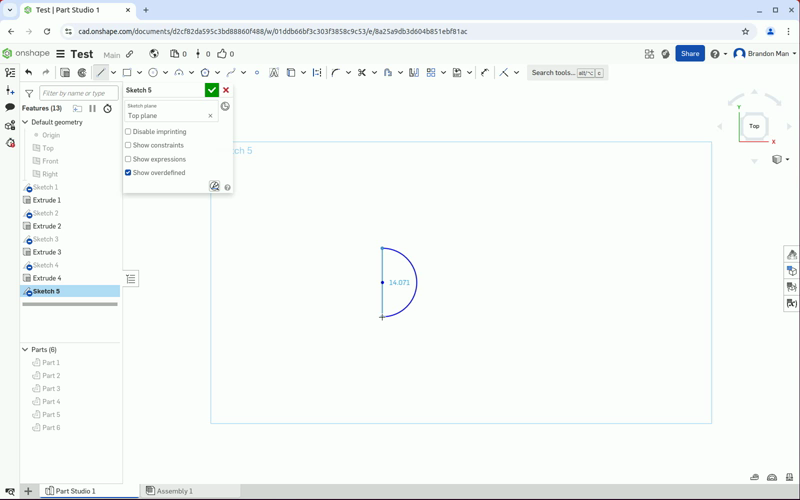
click(382, 316)
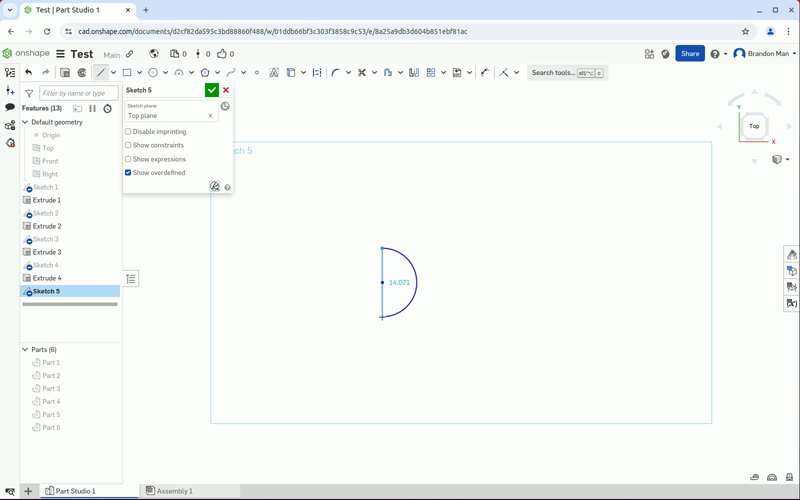
key(esc)
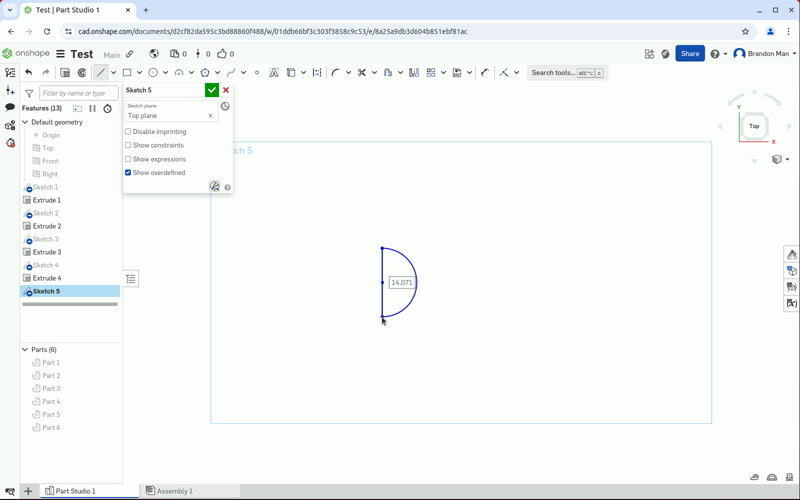
mouse_move(403, 304)
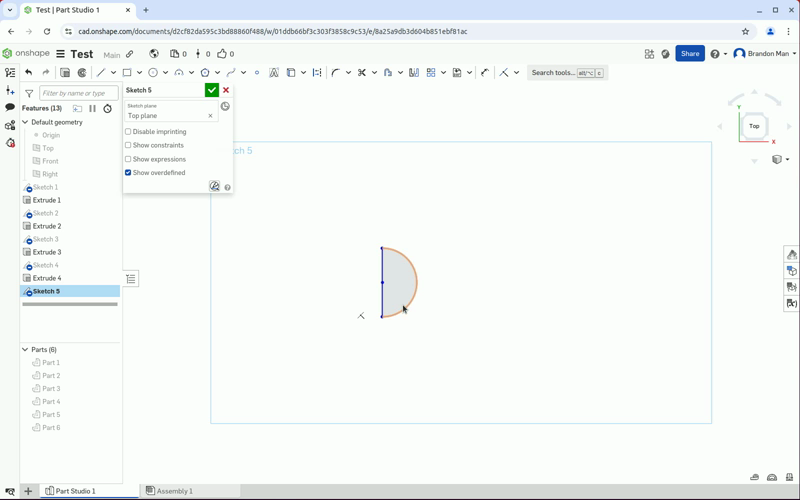
click(403, 304)
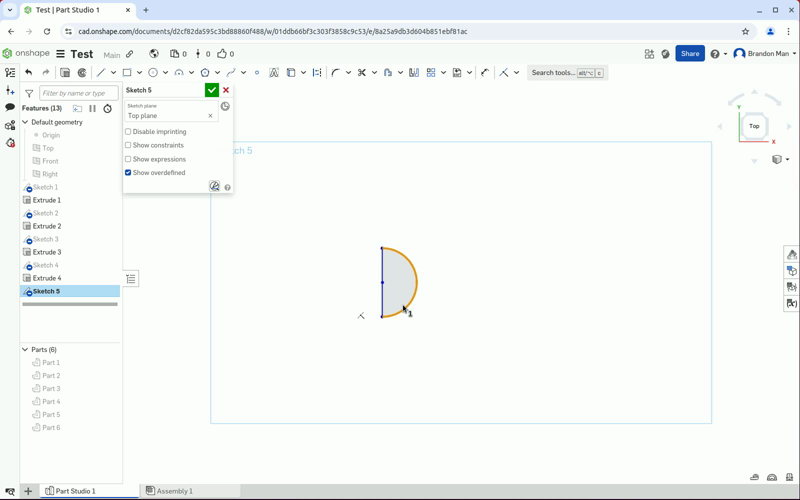
mouse_move(73, 352)
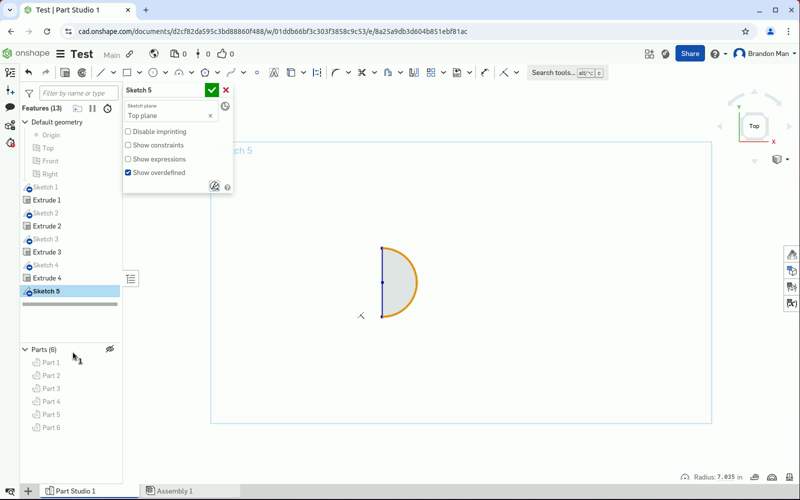
key(shift+y)
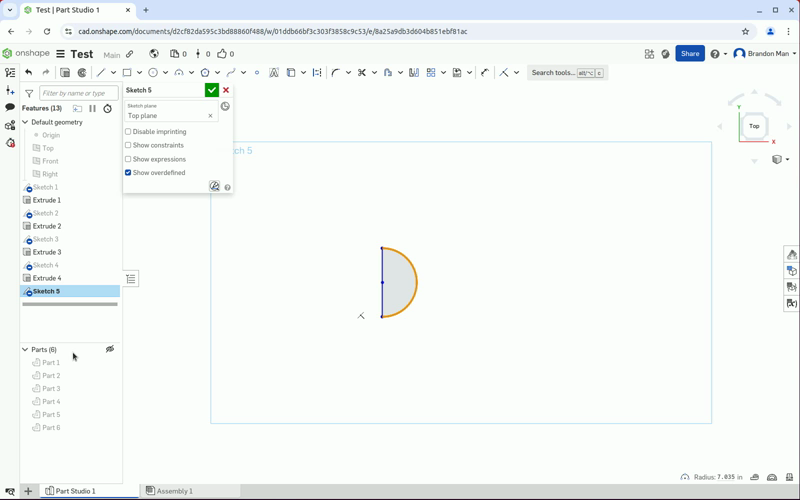
key(shift+e)
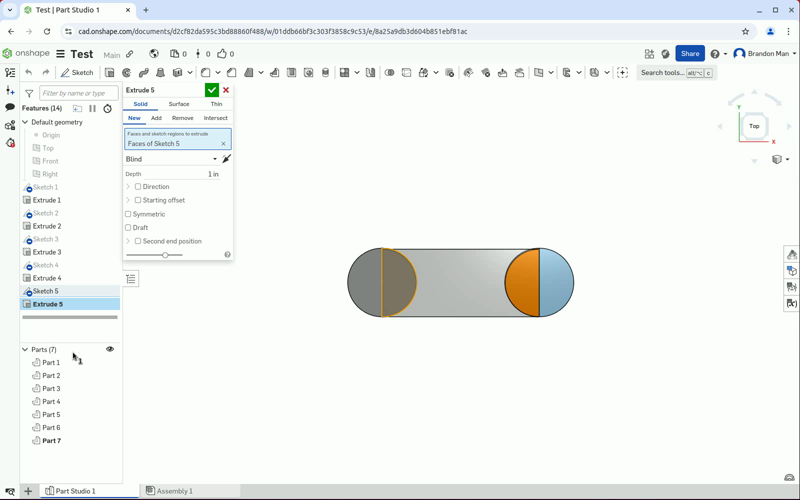
mouse_move(143, 106)
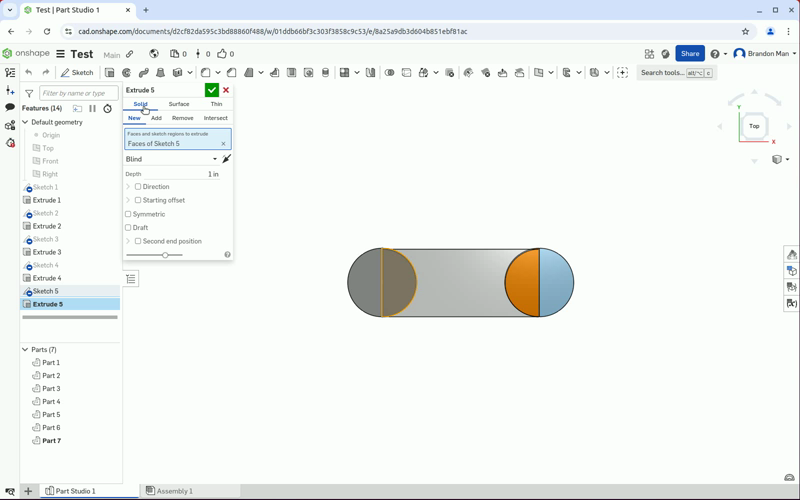
click(143, 106)
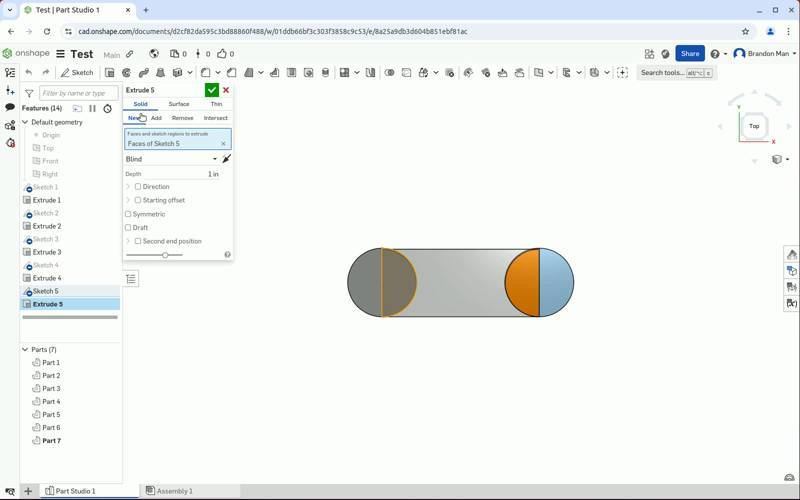
mouse_move(137, 120)
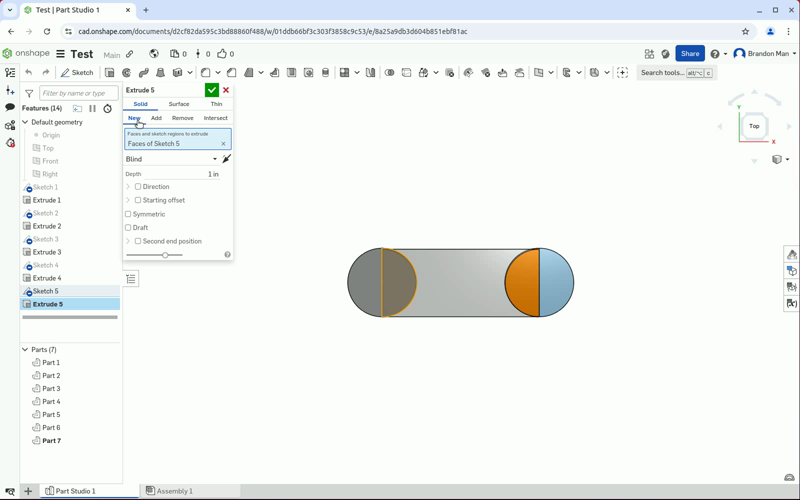
click(137, 120)
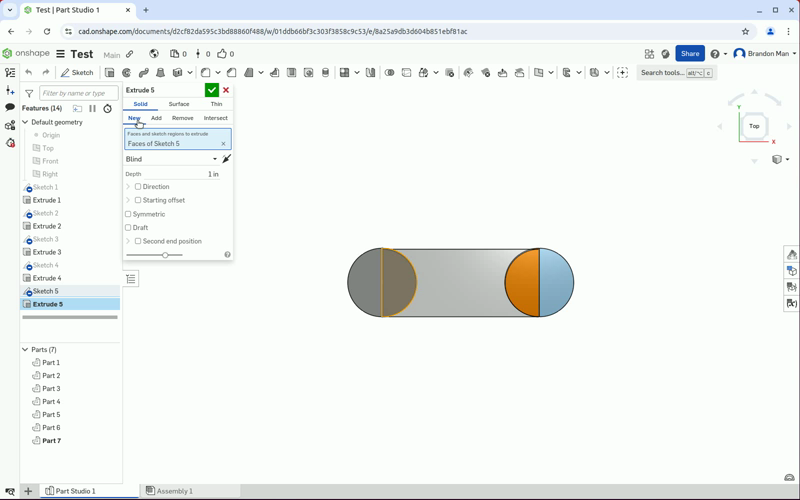
key(tab, 4)
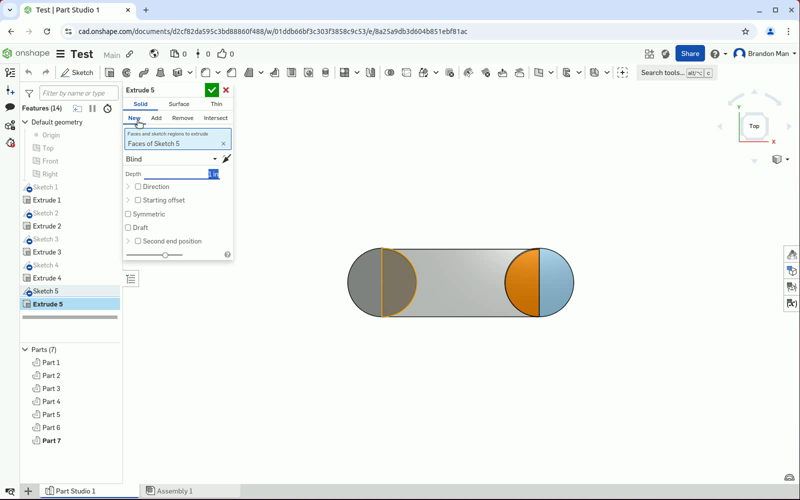
text(-0.963)
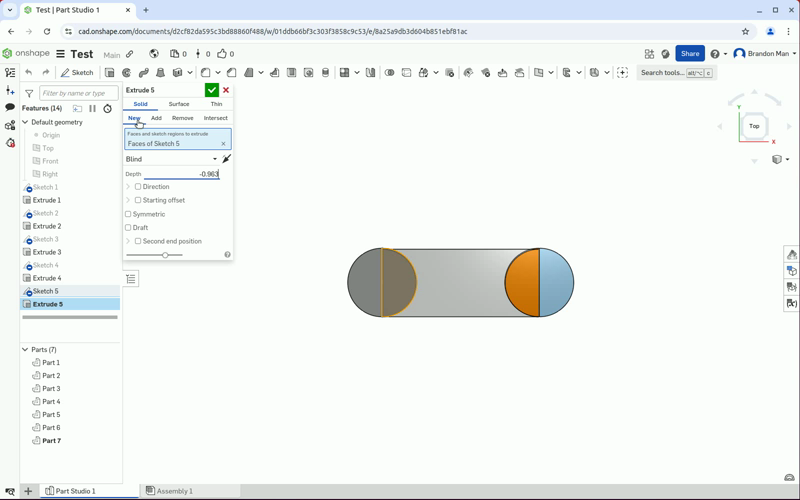
key(enter)
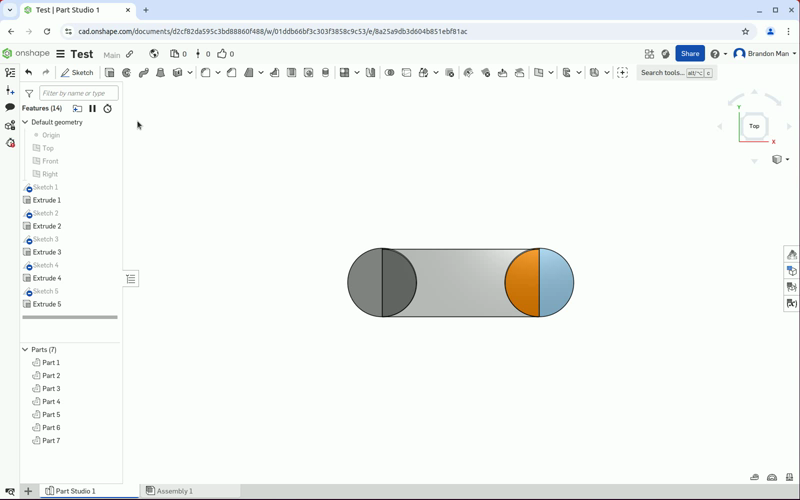
key(shift+h)
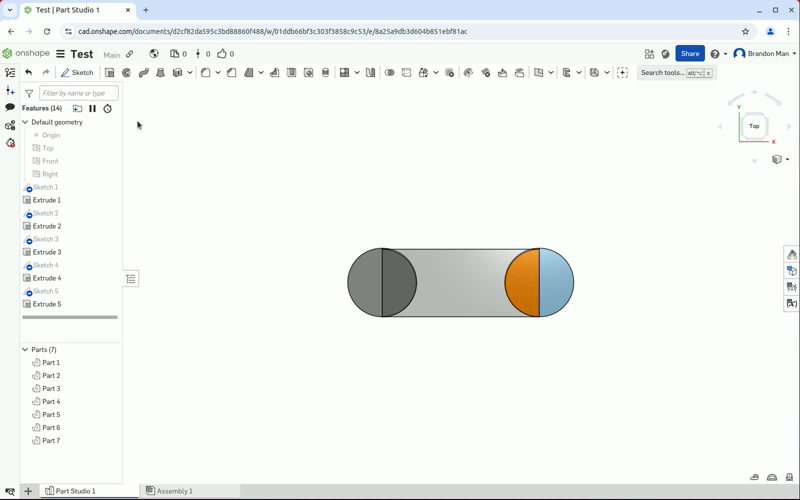
key(shift+h)
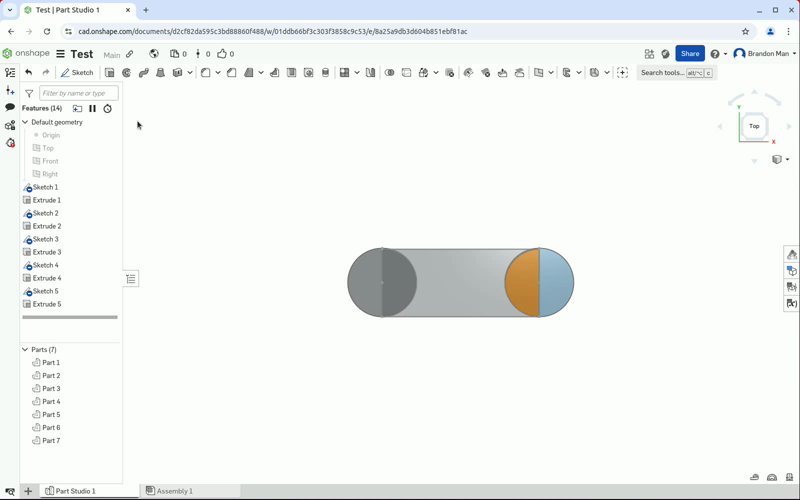
key(shift+7)
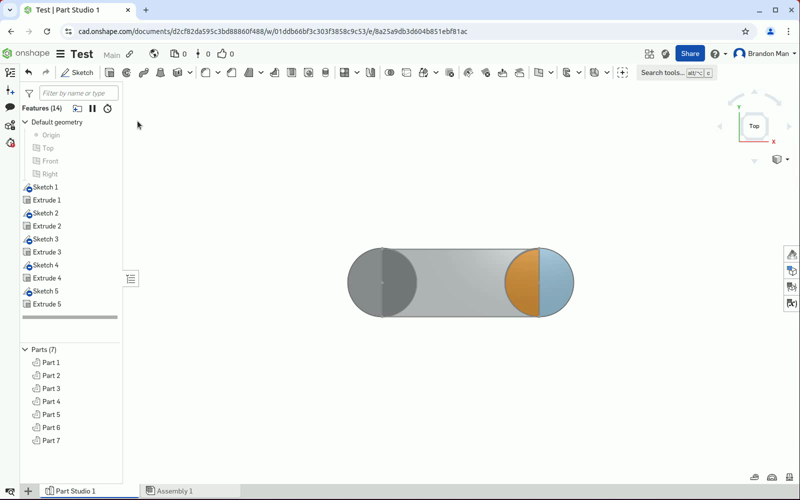
key(up, 3)
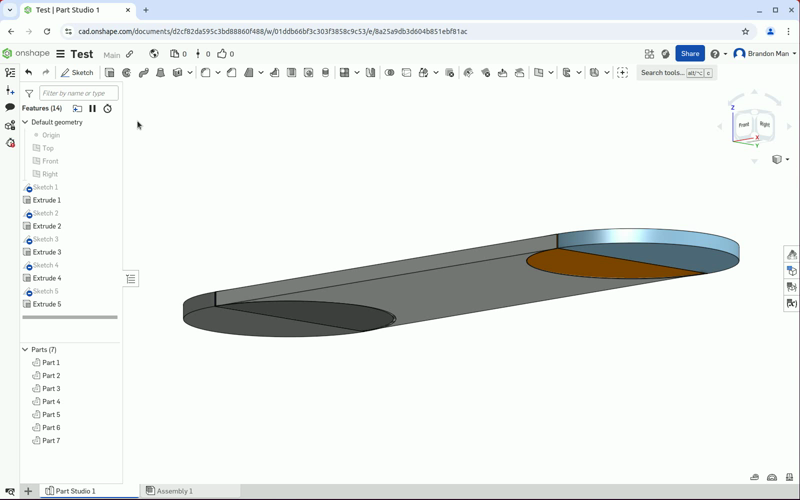
key(left, 3)
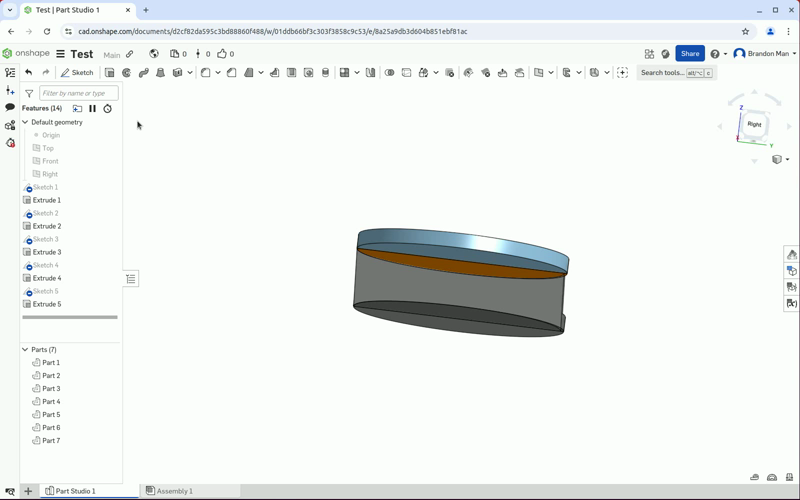
key(right, 3)
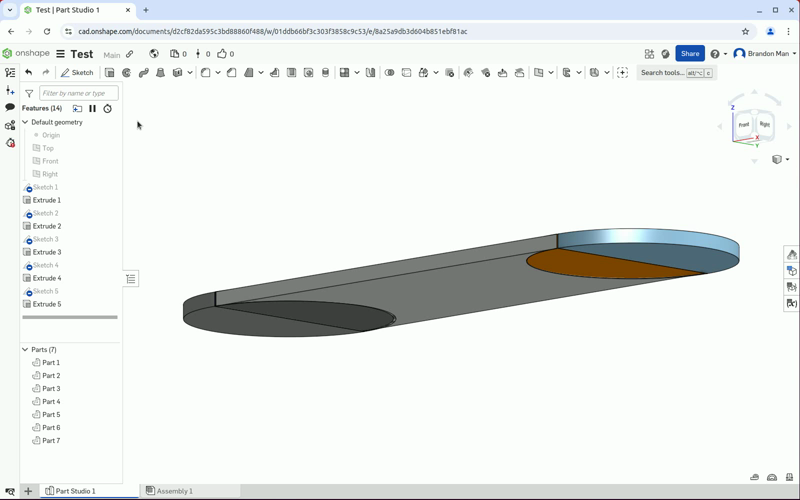
key(down, 3)
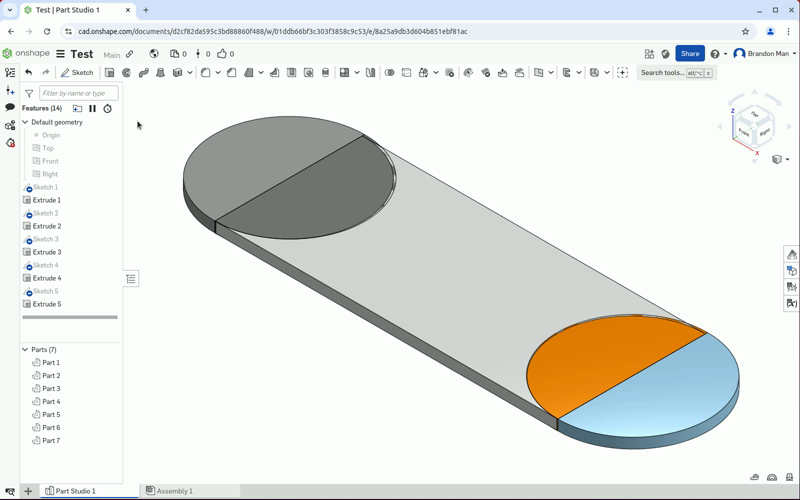
mouse_move(73, 189)
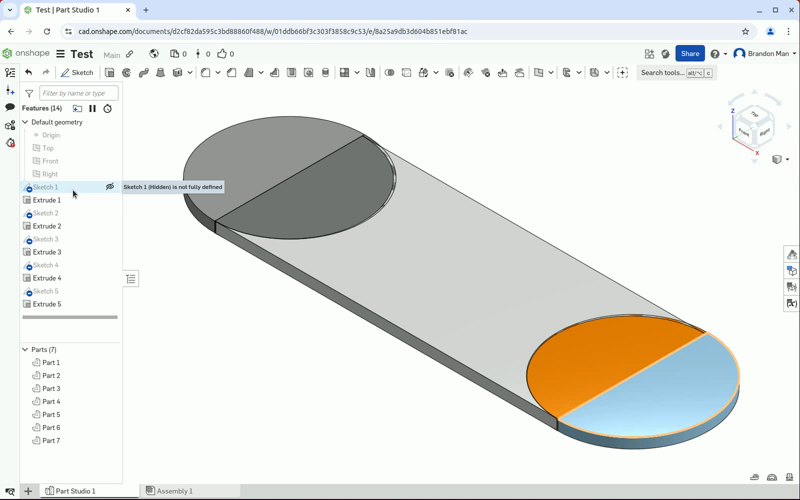
click(73, 189)